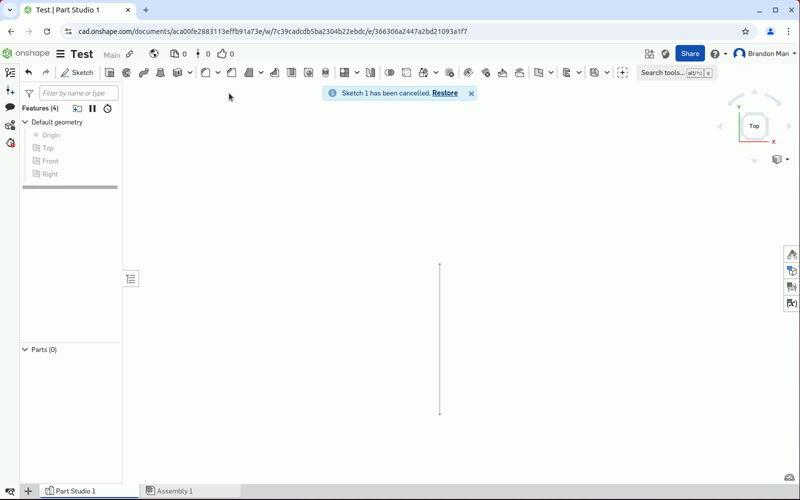
key(shift+h)
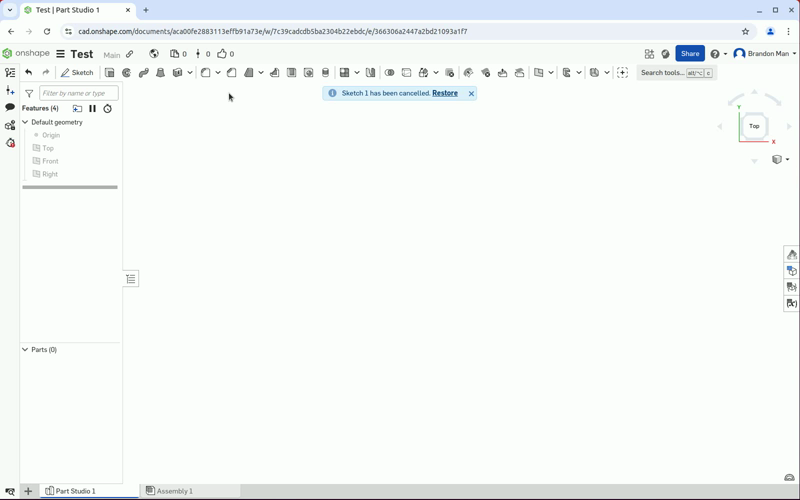
key(shift+s)
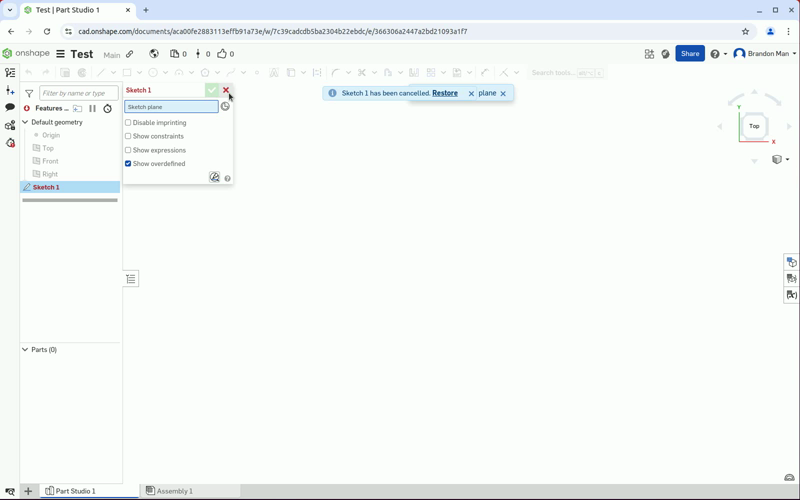
mouse_move(73, 150)
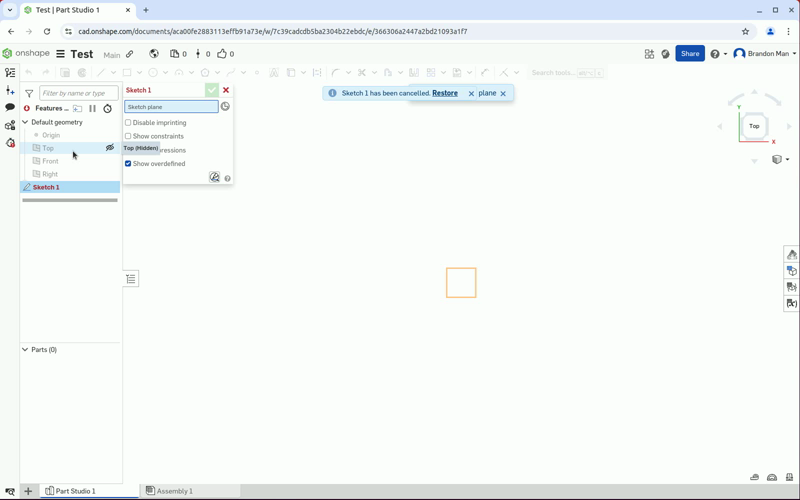
click(73, 150)
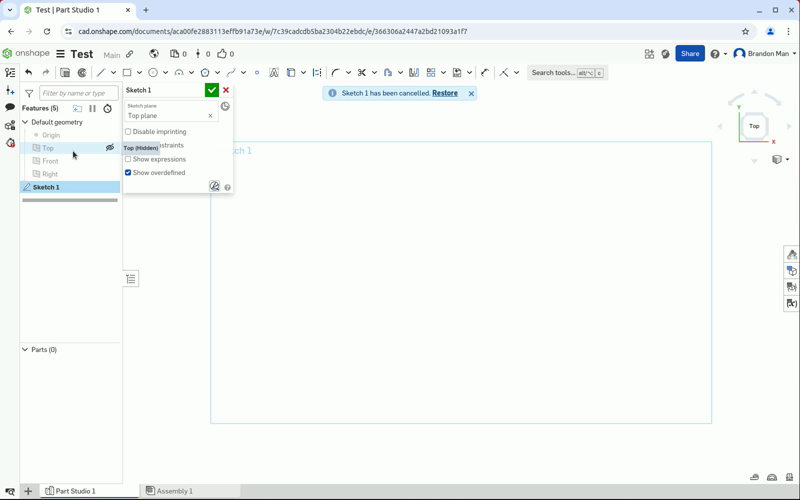
mouse_move(73, 352)
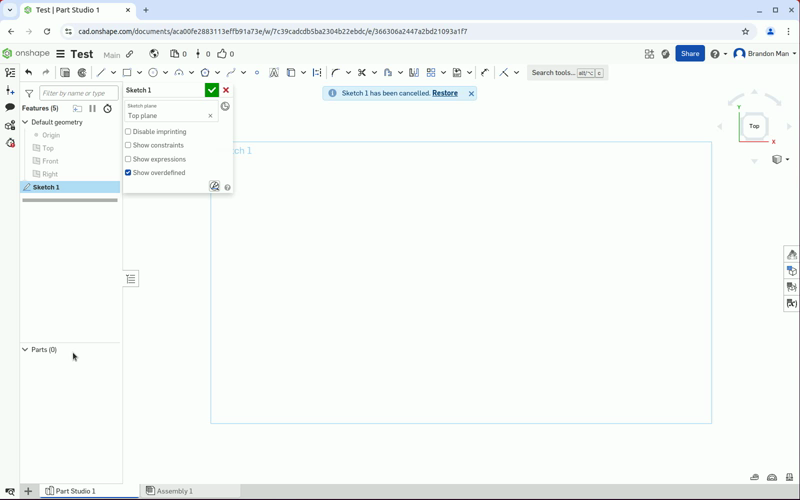
key(y)
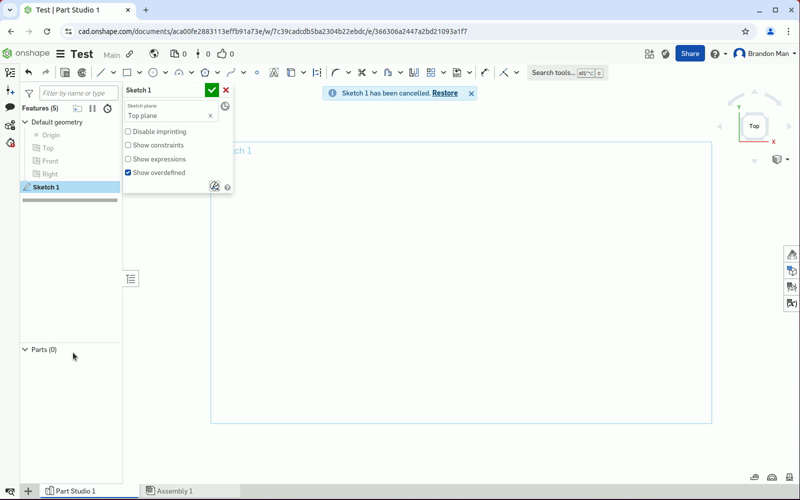
key(l)
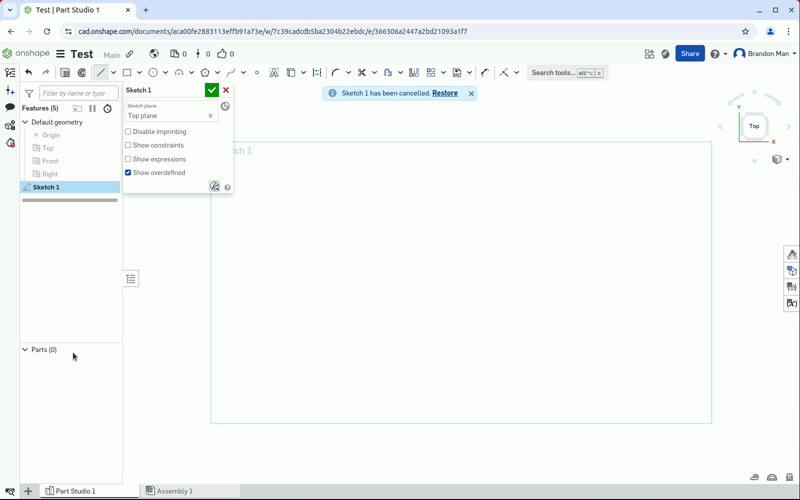
key_down(shift)
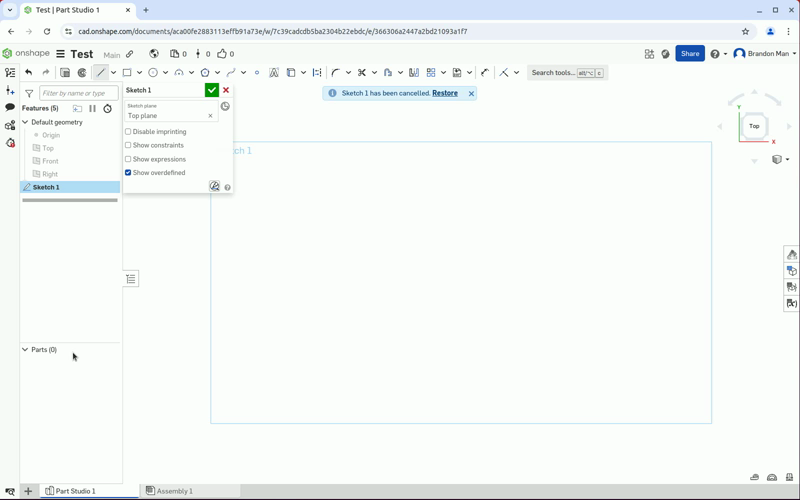
mouse_move(460, 282)
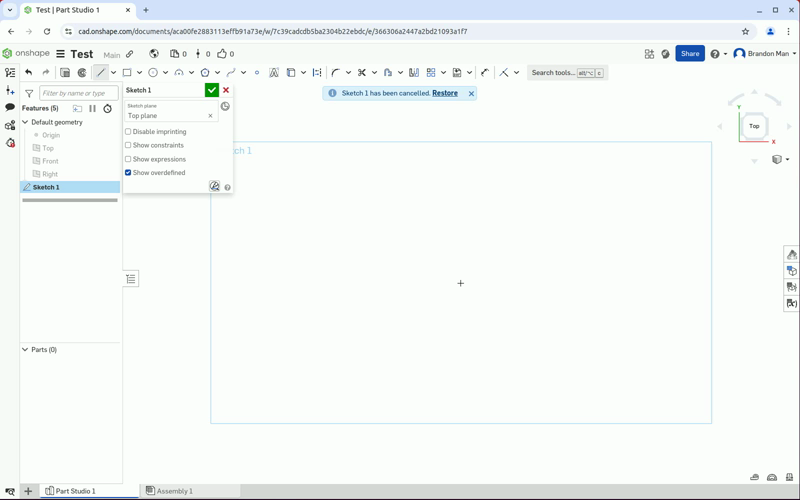
click(460, 282)
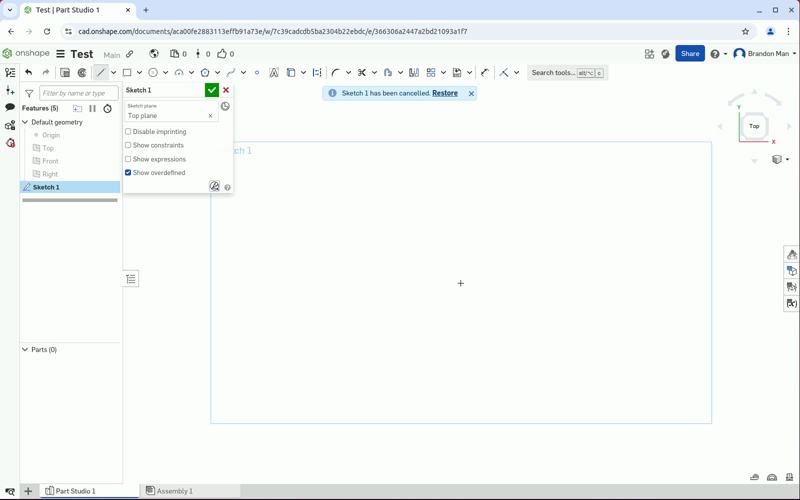
key_up(shift)
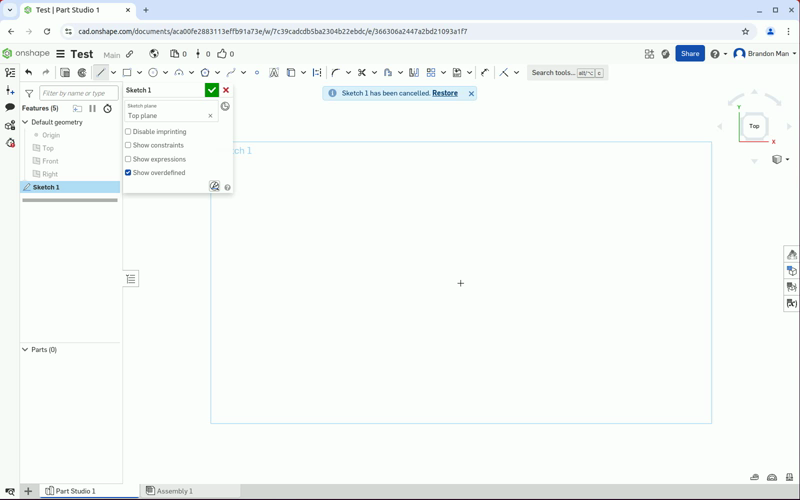
key_down(shift)
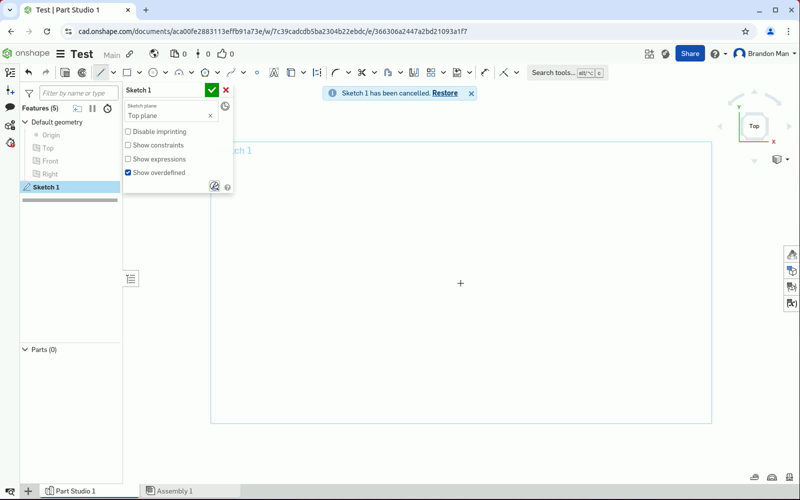
mouse_move(544, 282)
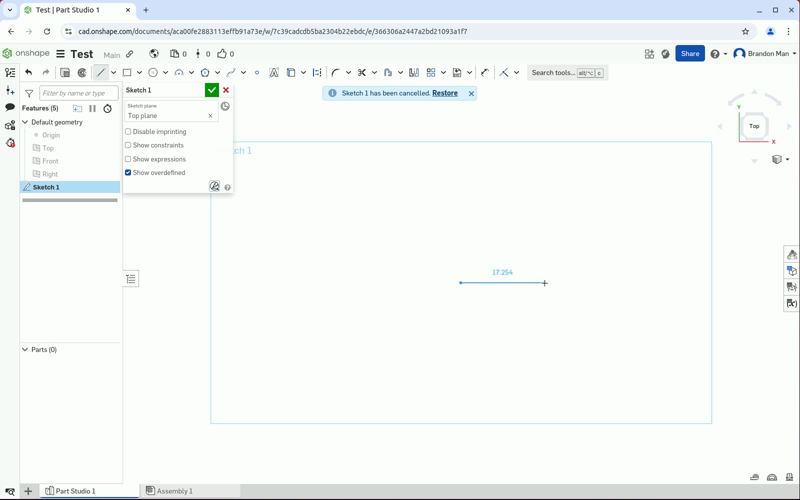
click(544, 282)
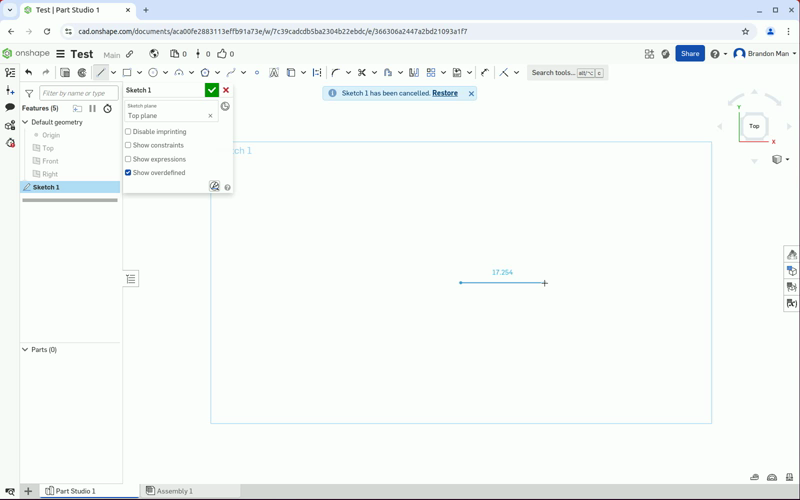
key_up(shift)
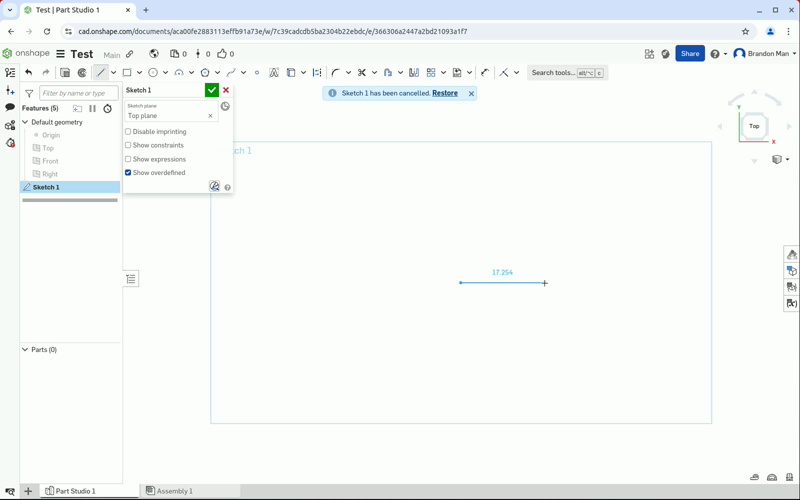
key_down(shift)
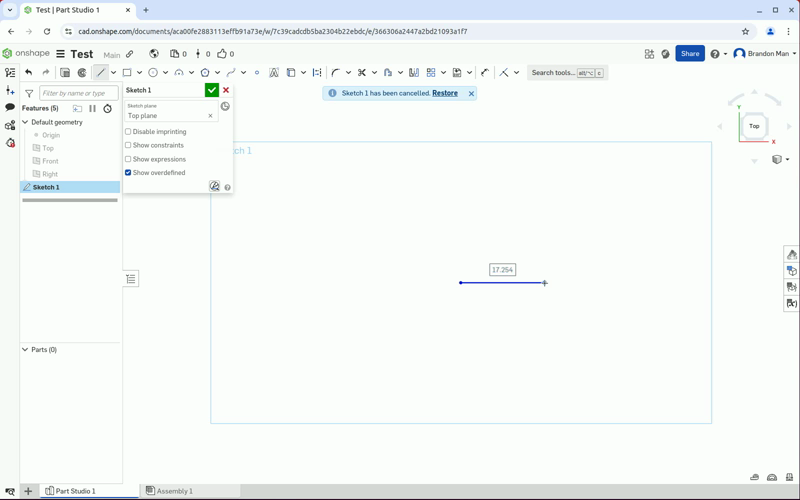
mouse_move(544, 170)
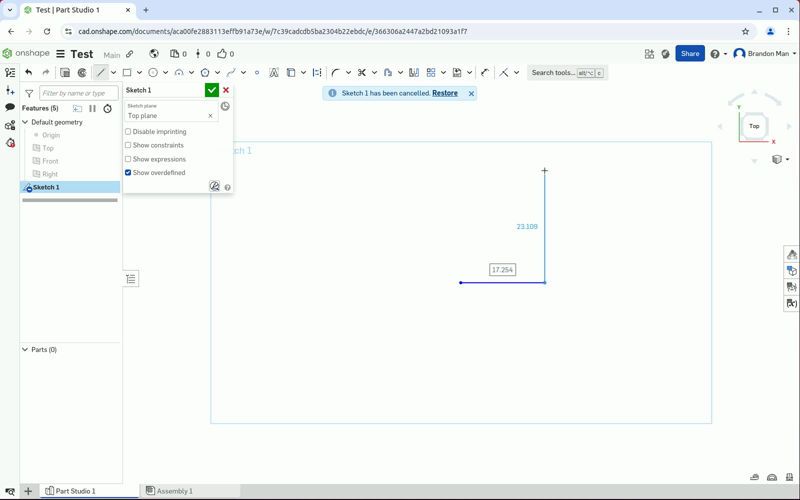
click(544, 170)
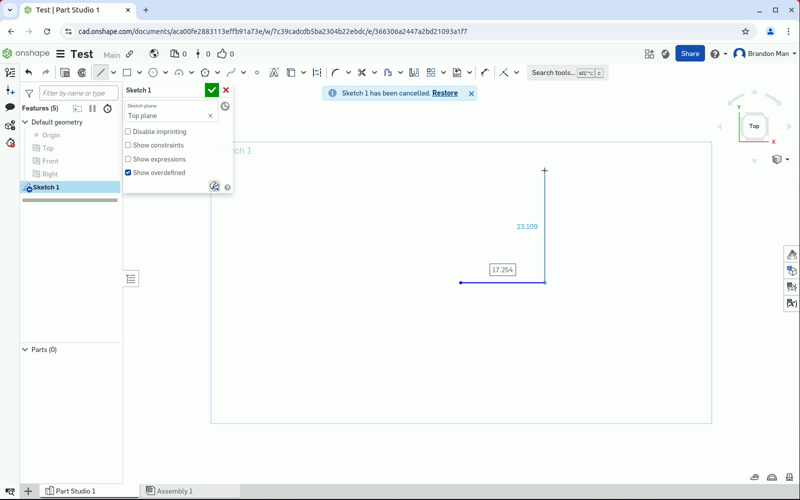
key_up(shift)
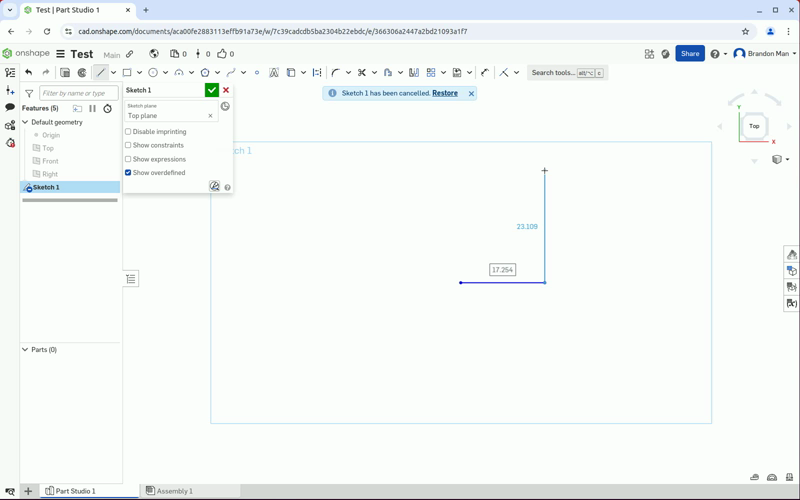
key_down(shift)
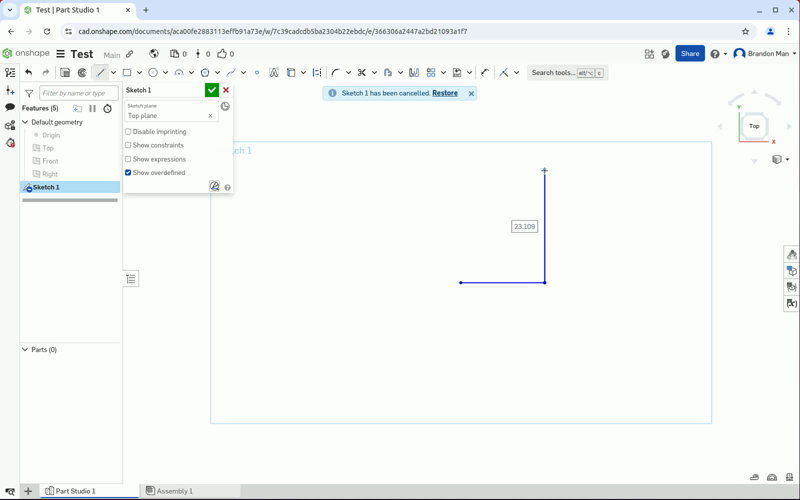
mouse_move(460, 170)
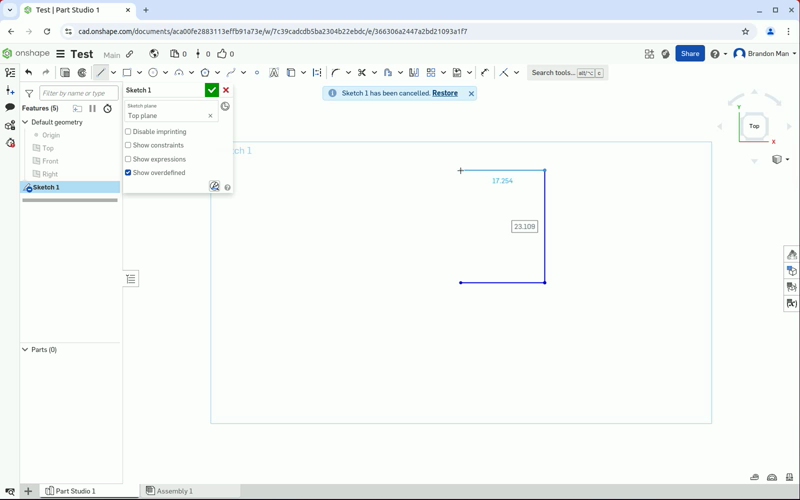
click(460, 170)
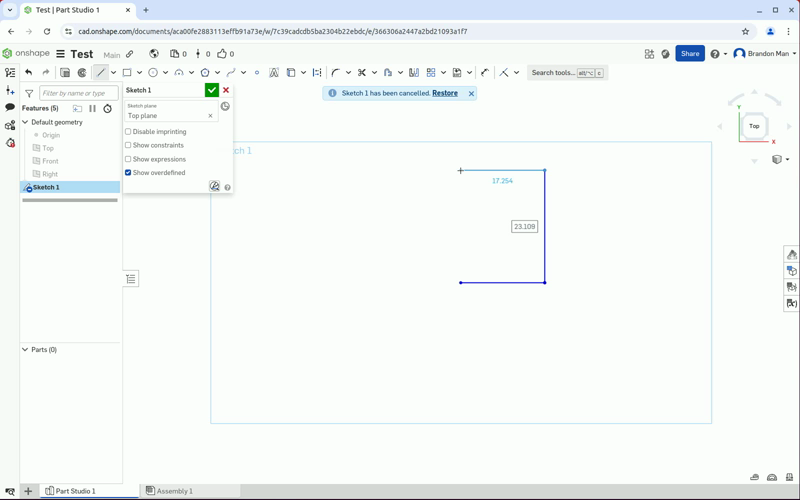
key_up(shift)
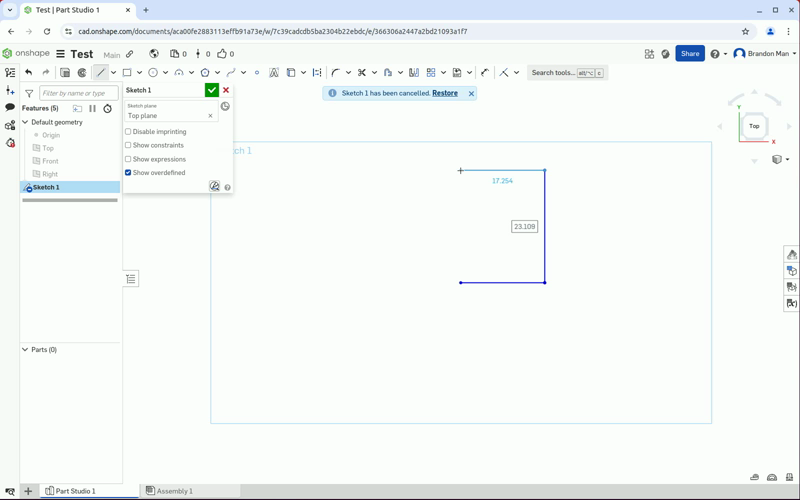
key_down(shift)
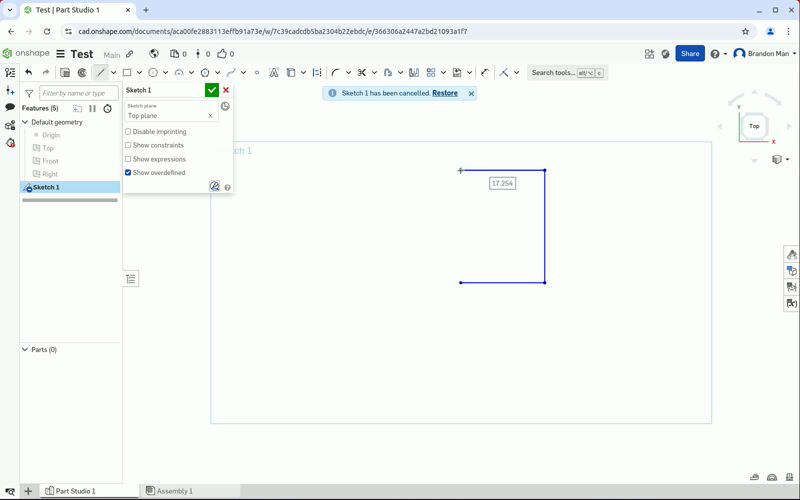
mouse_move(460, 282)
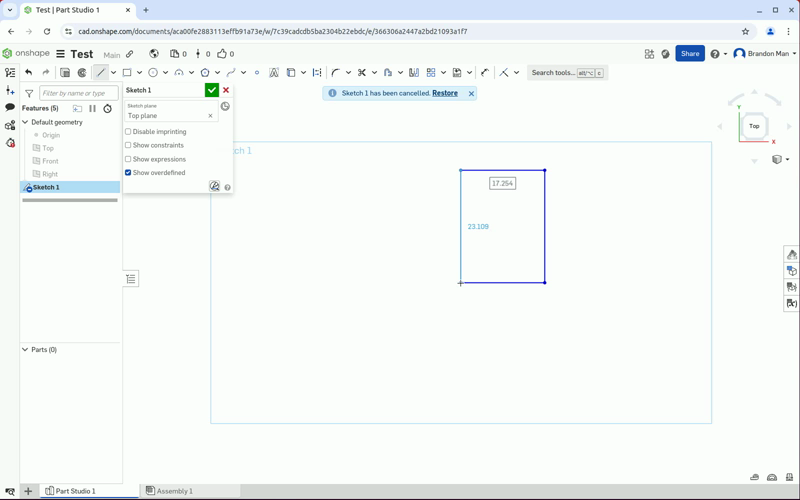
key_up(shift)
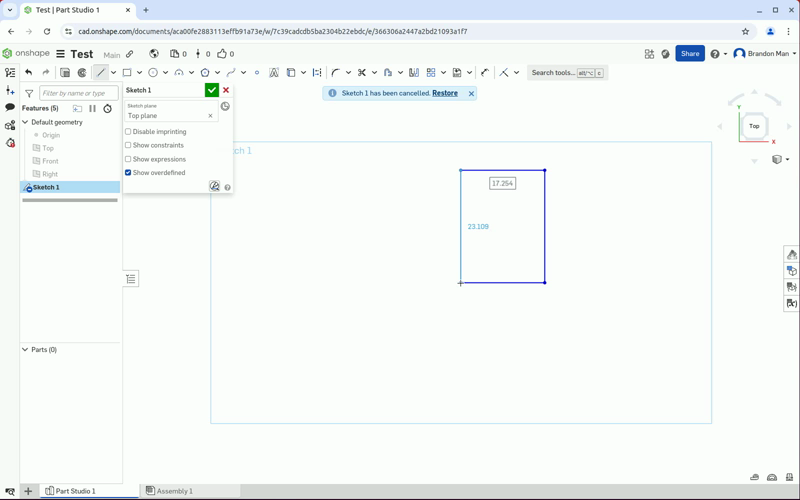
click(460, 282)
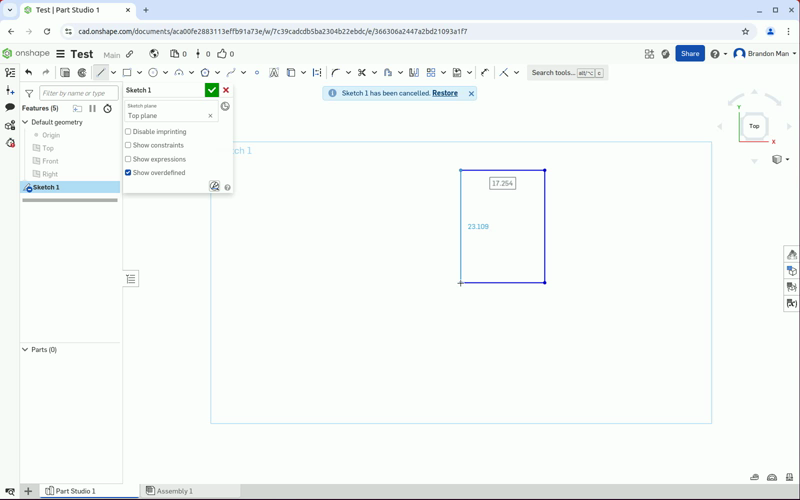
key(esc)
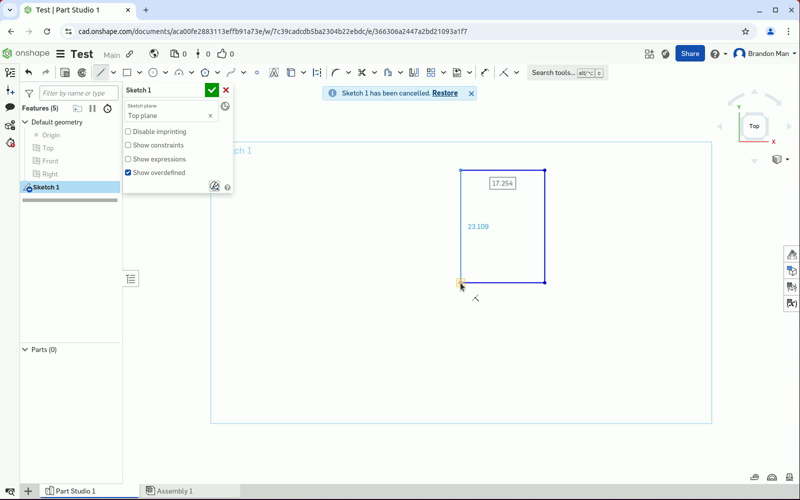
mouse_move(498, 252)
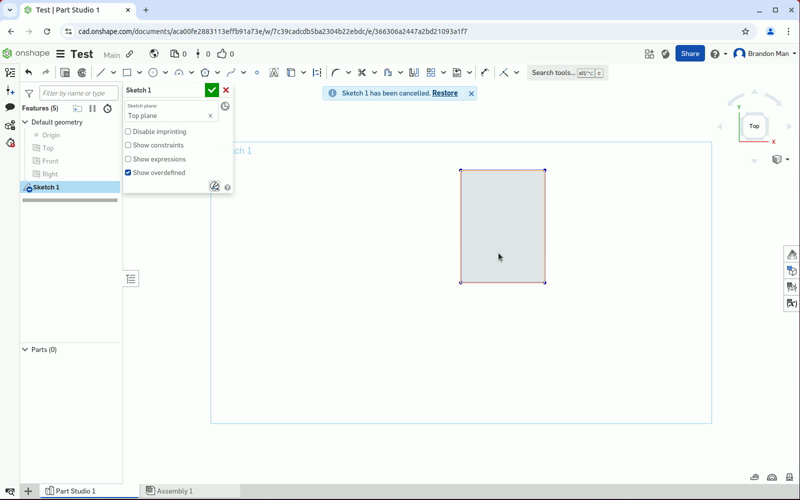
click(498, 252)
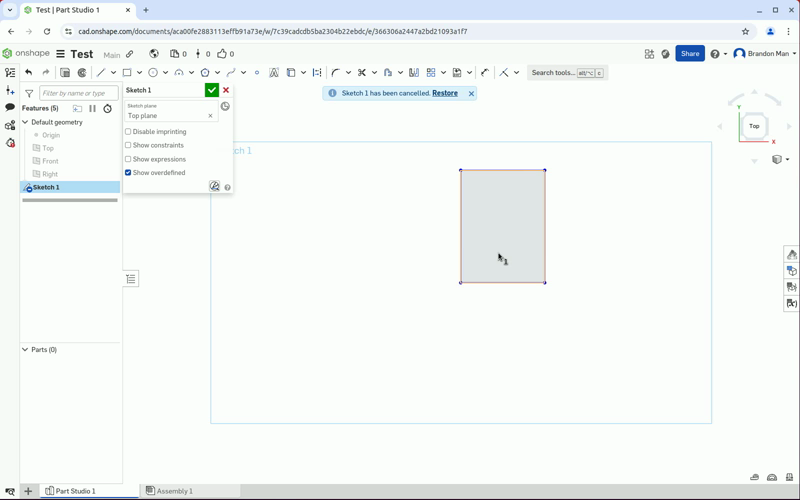
mouse_move(73, 352)
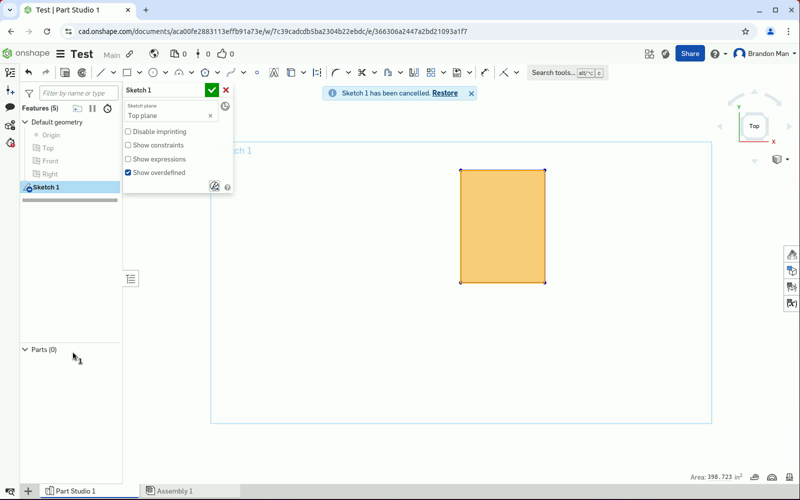
key(shift+y)
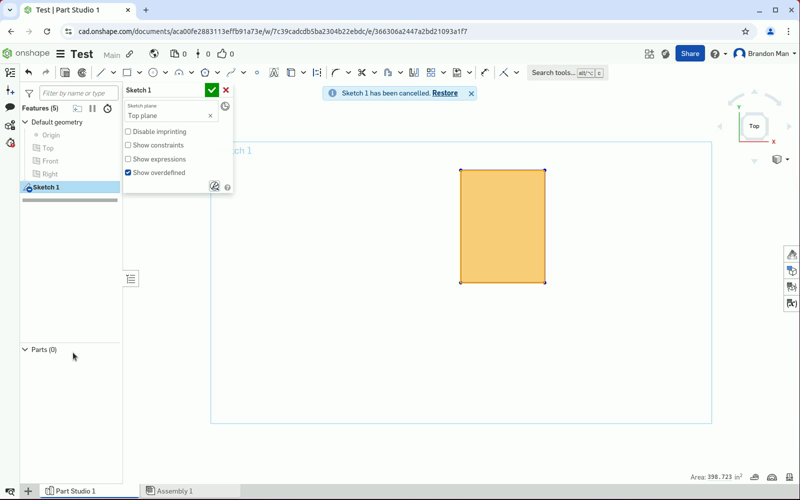
key(shift+e)
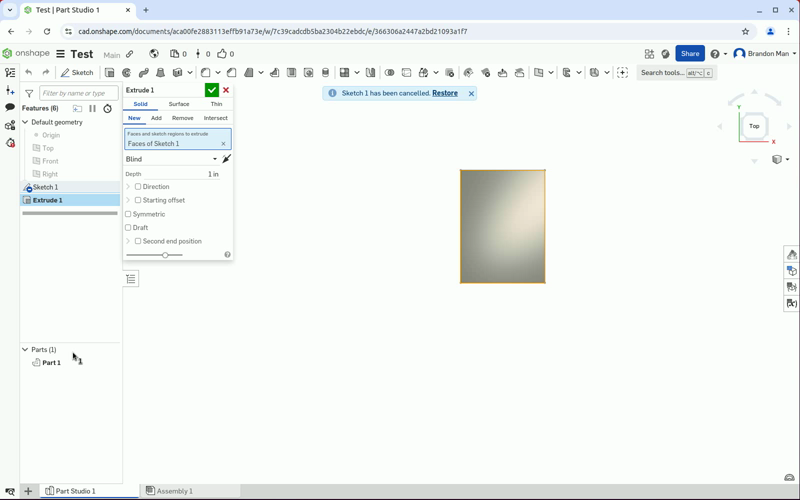
mouse_move(143, 106)
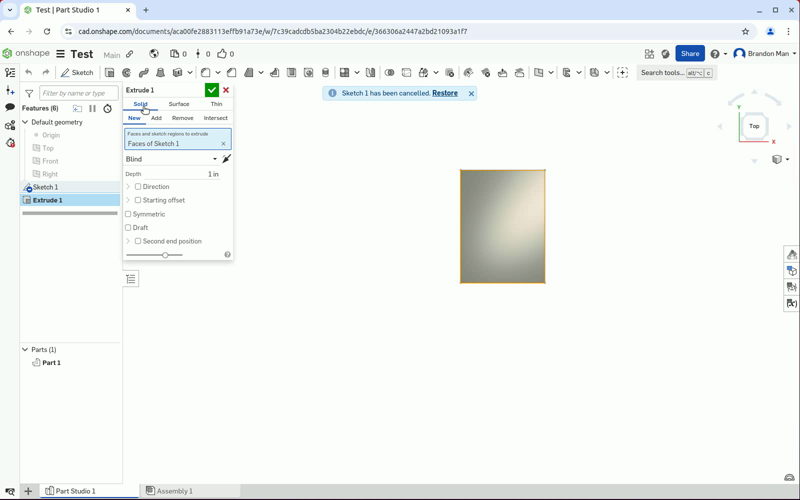
click(143, 106)
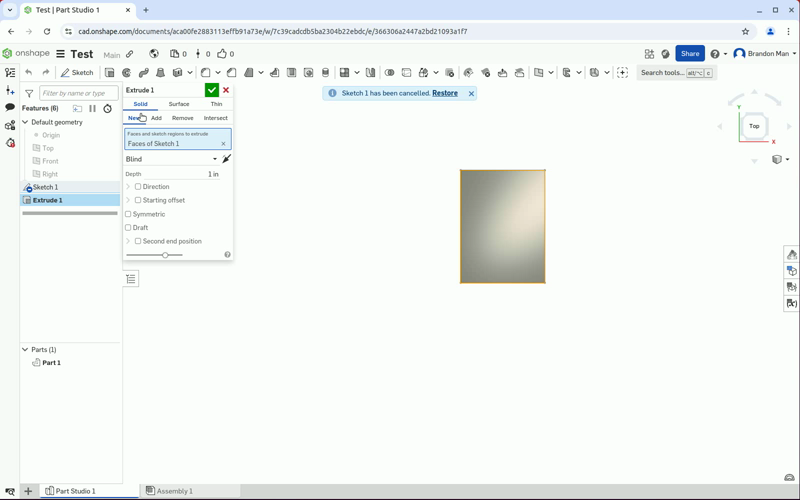
mouse_move(137, 120)
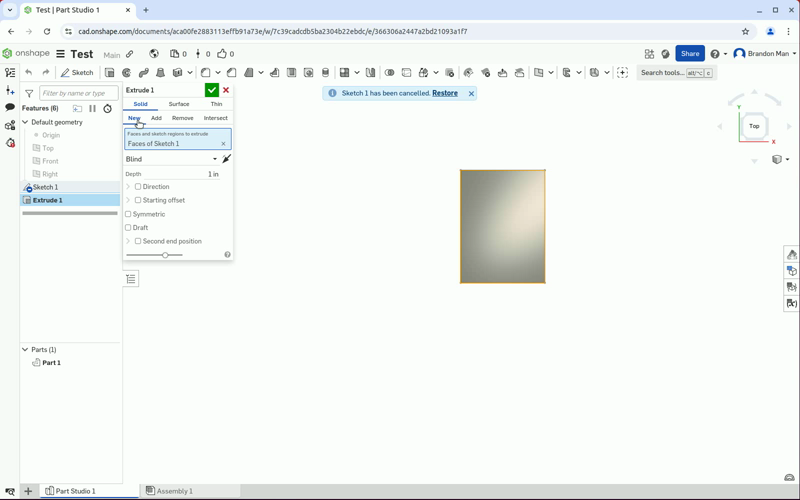
click(137, 120)
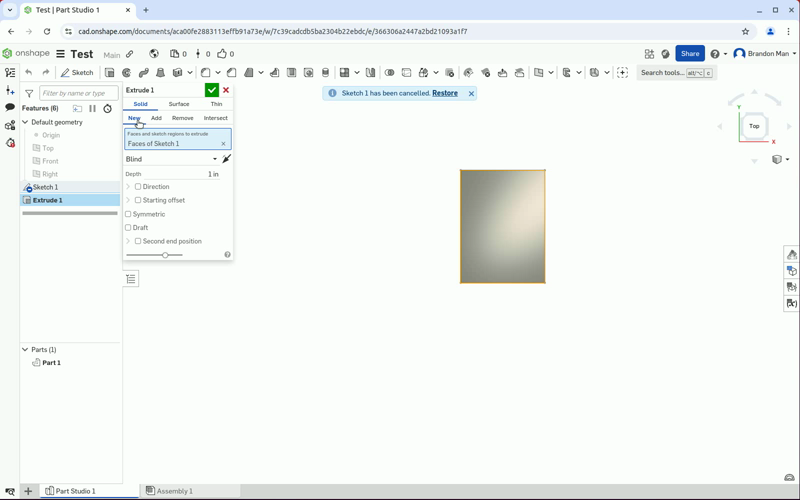
key(tab, 4)
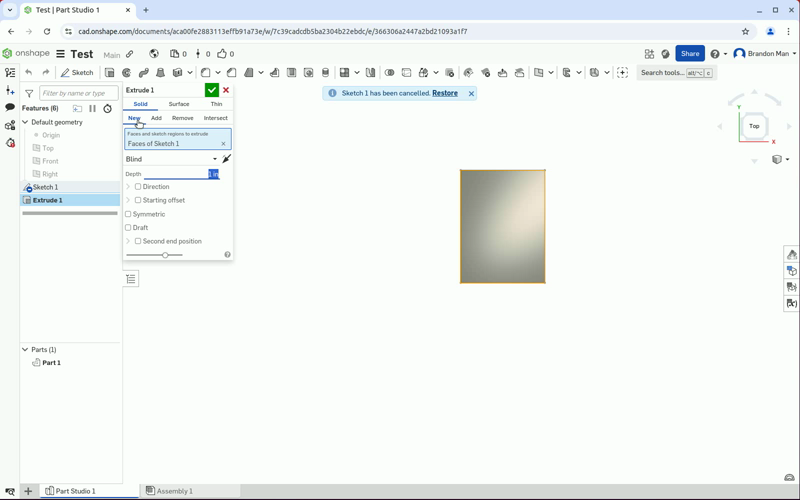
text(9.869)
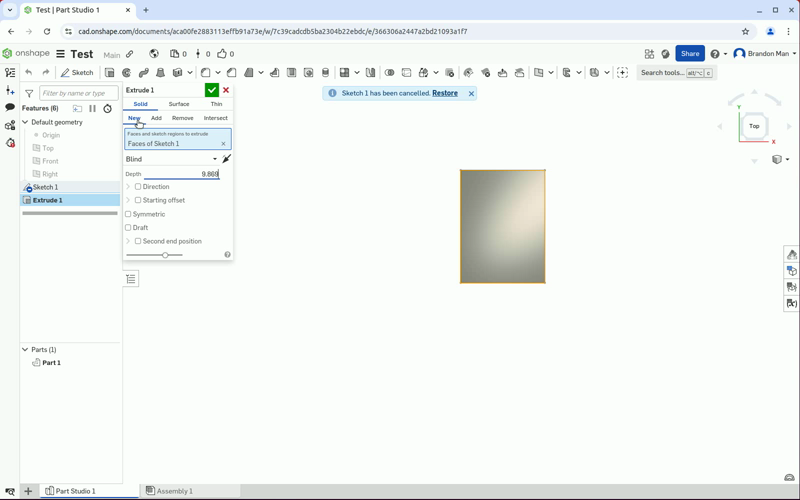
key(enter)
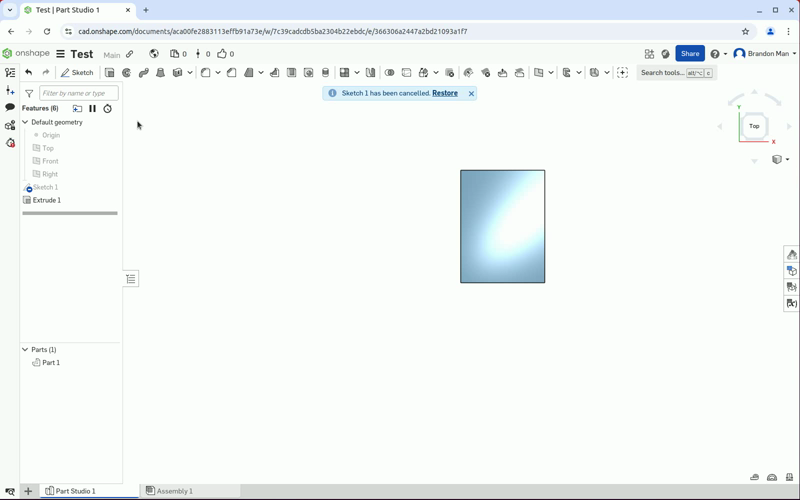
key(shift+h)
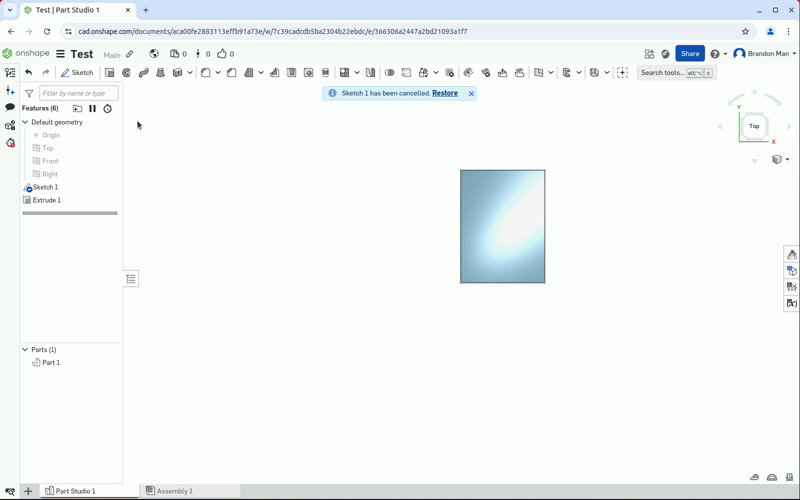
key(shift+h)
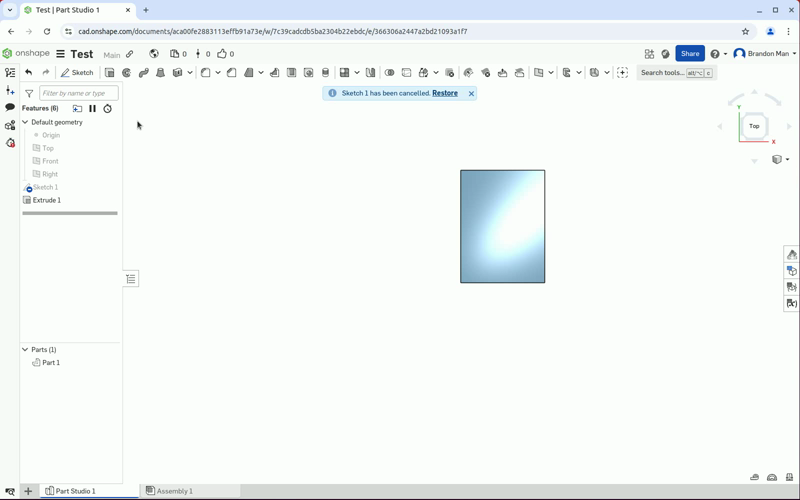
mouse_move(73, 189)
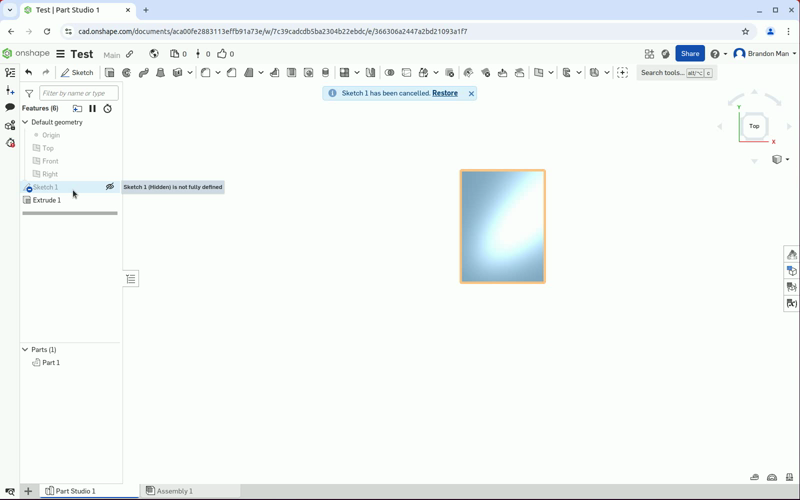
click(73, 189)
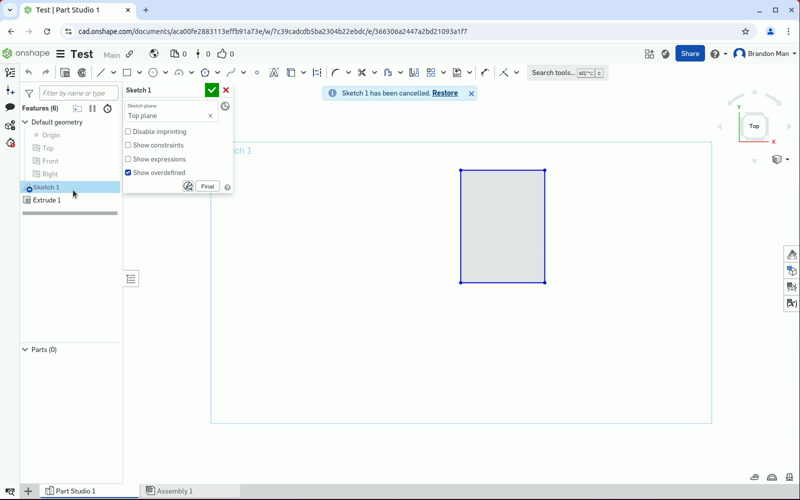
mouse_move(229, 92)
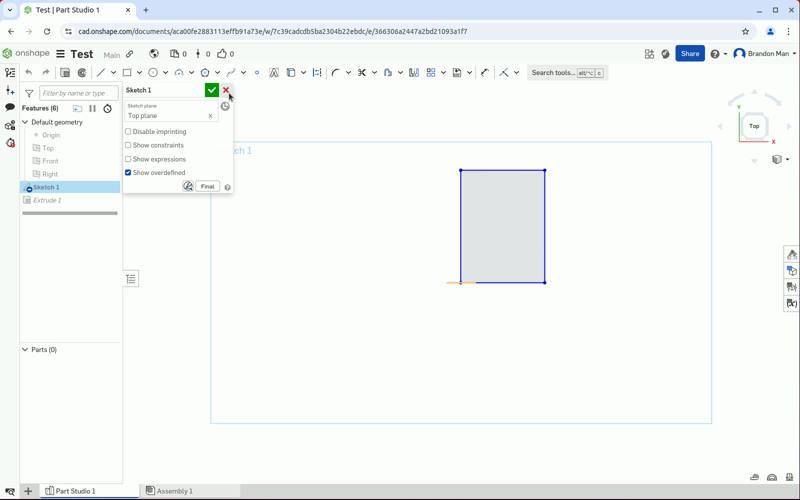
click(229, 92)
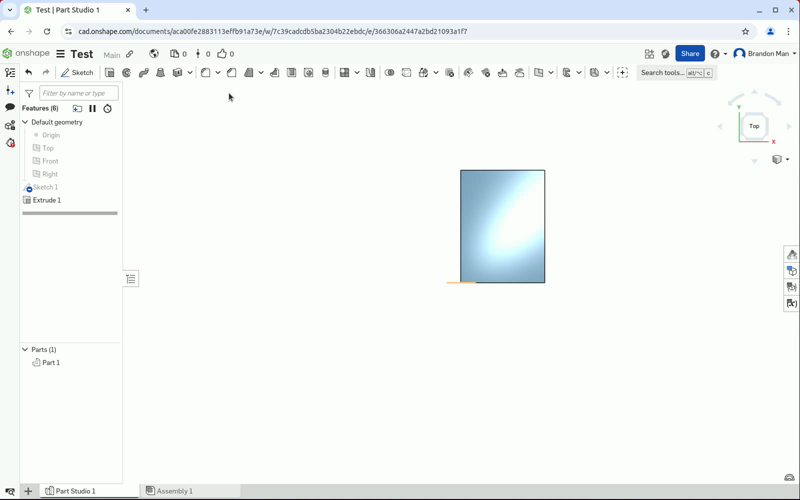
mouse_move(541, 75)
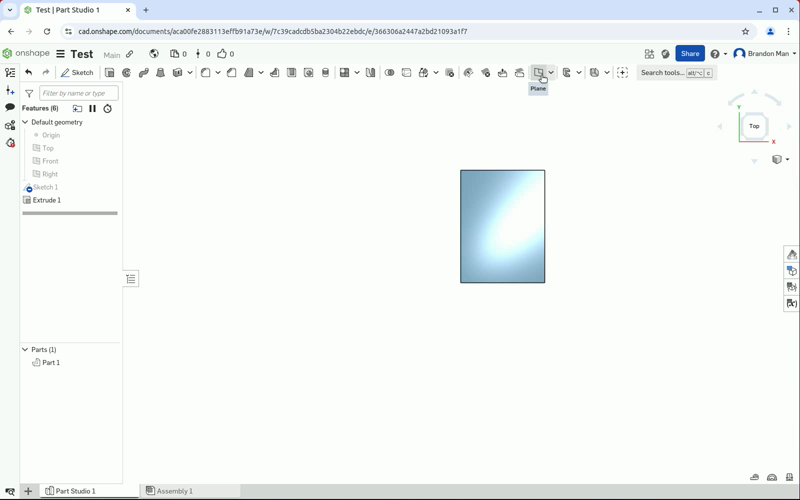
click(541, 75)
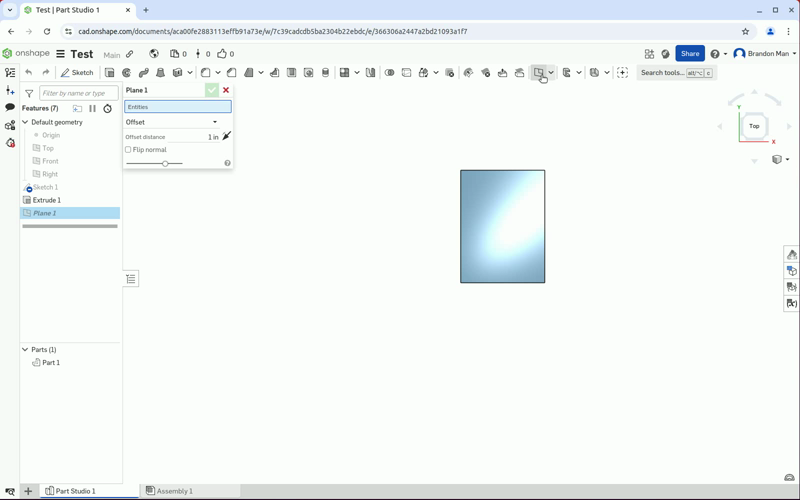
mouse_move(73, 150)
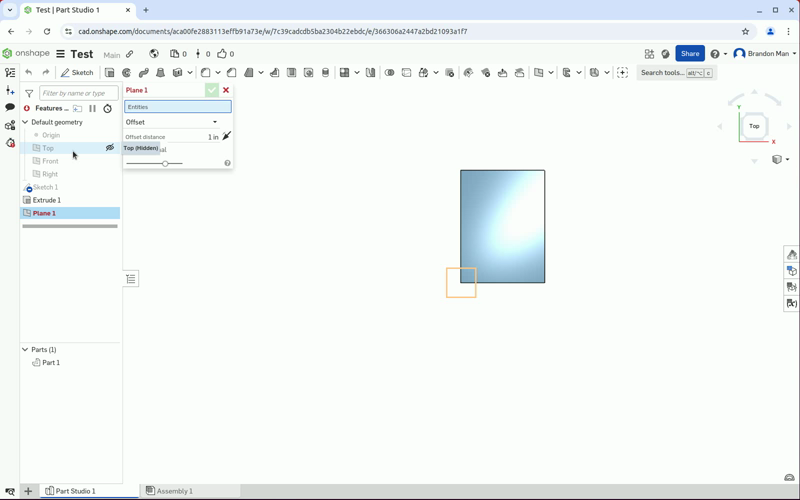
click(73, 150)
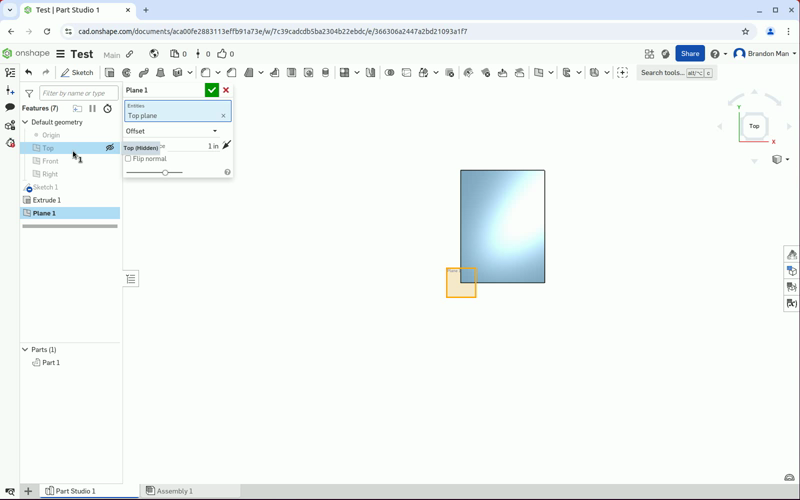
key(tab, 2)
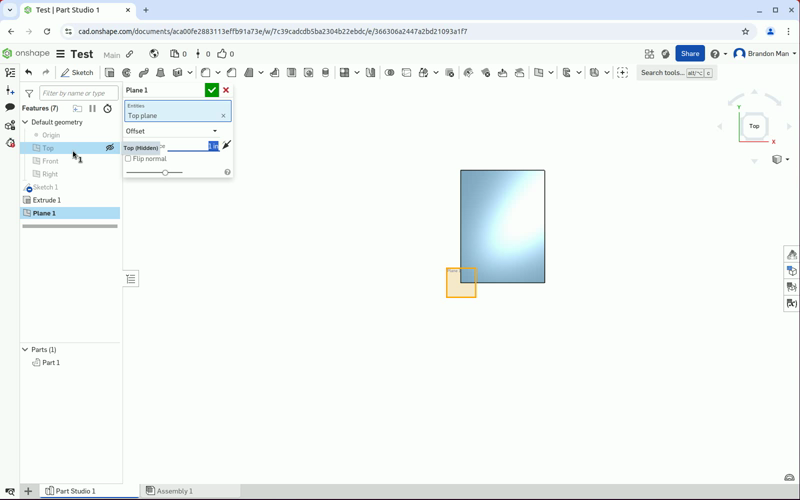
text(9.86)
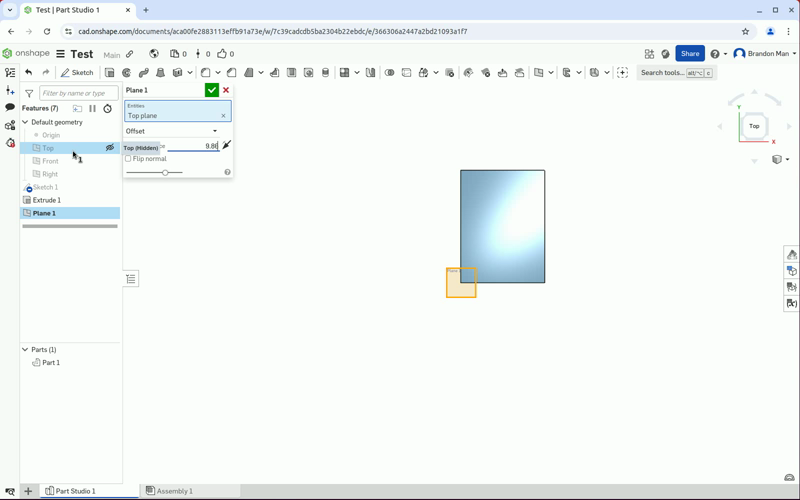
key(enter, 2)
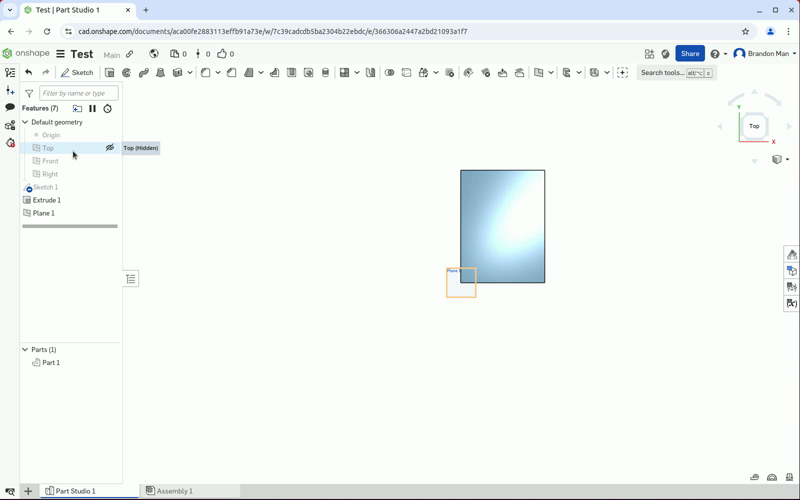
key(shift+s)
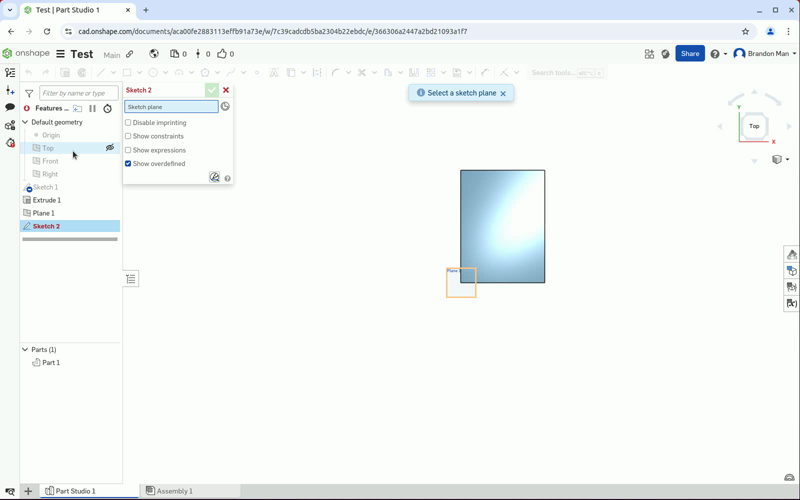
mouse_move(73, 215)
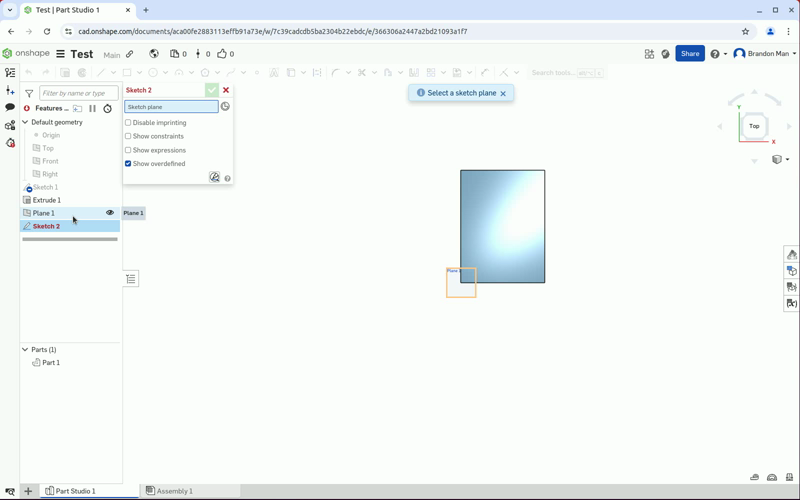
click(73, 215)
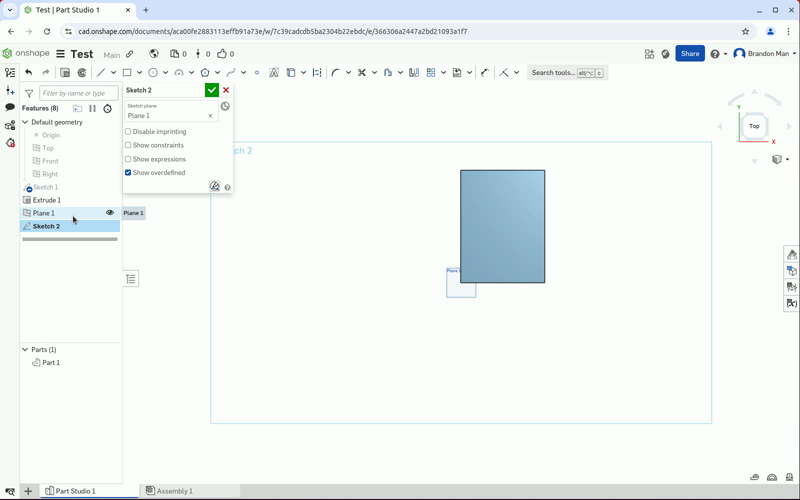
mouse_move(73, 352)
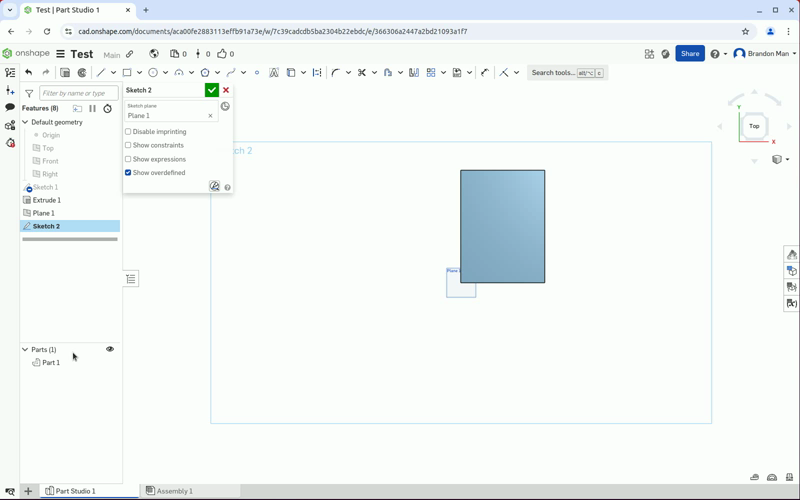
key(y)
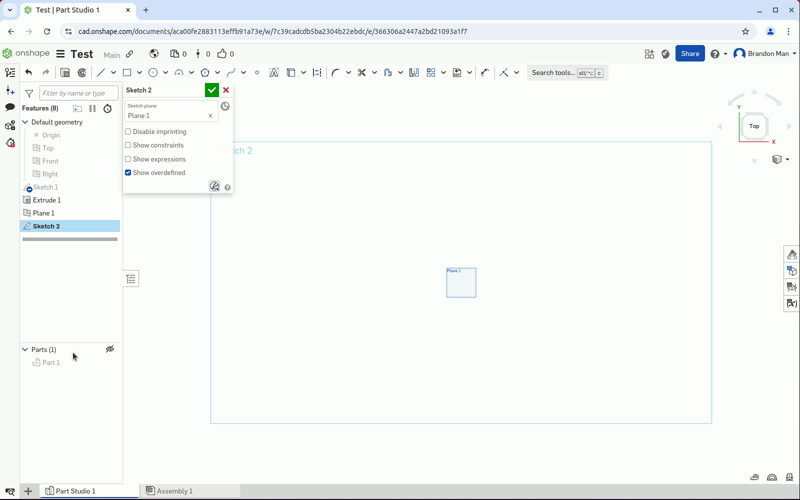
key(a)
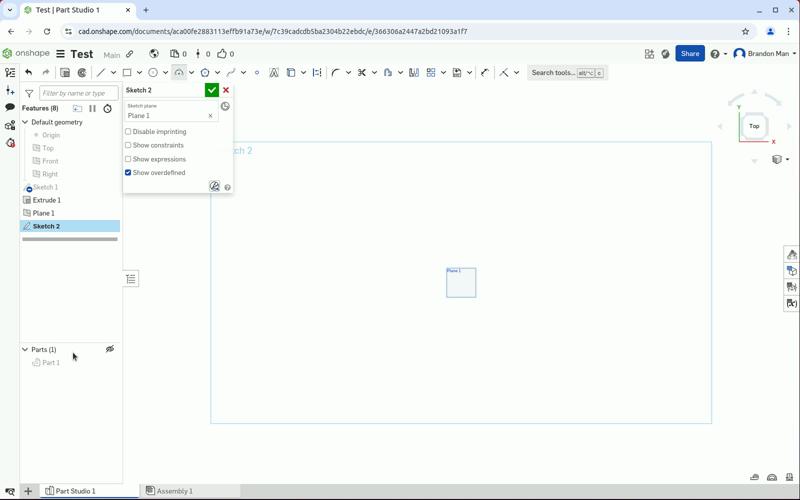
key_down(shift)
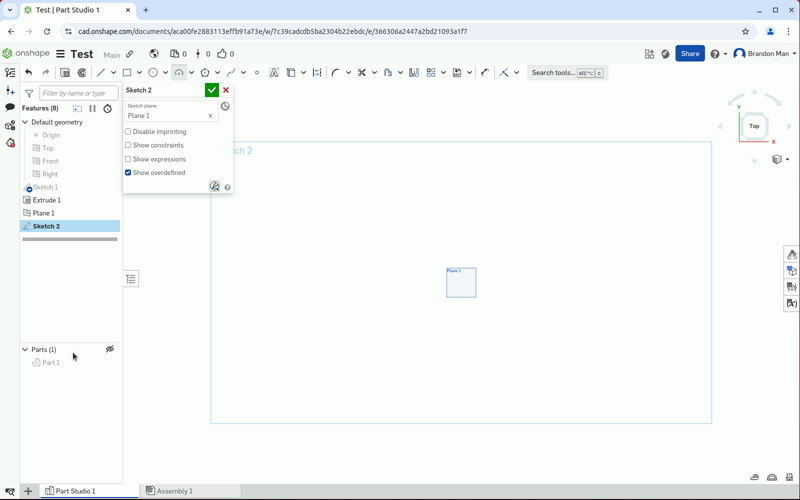
mouse_move(497, 219)
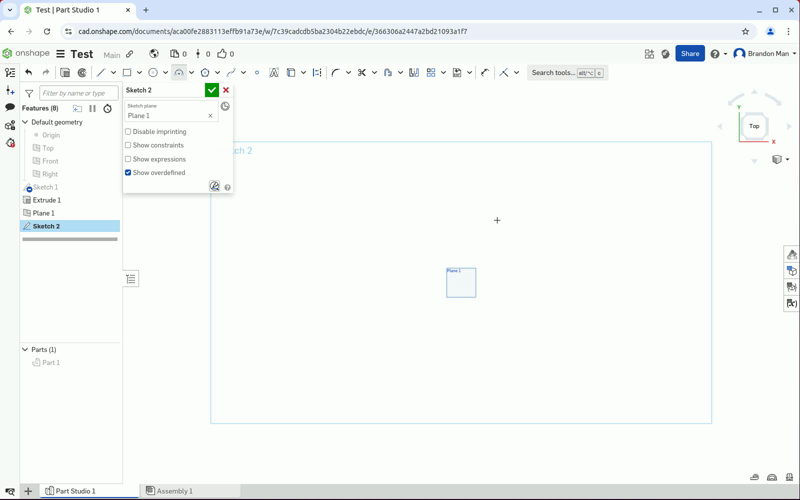
click(497, 219)
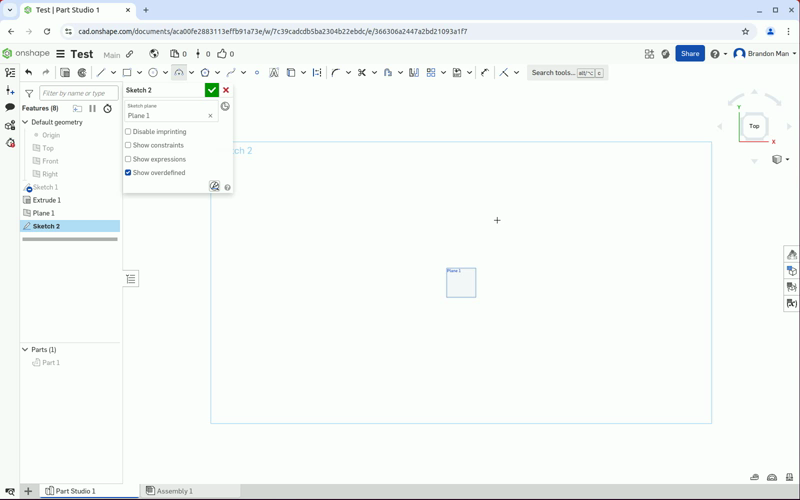
key_up(shift)
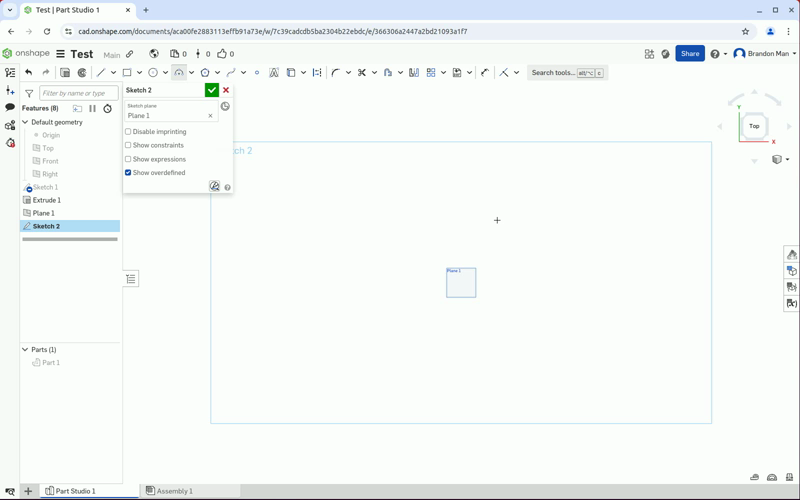
key_down(shift)
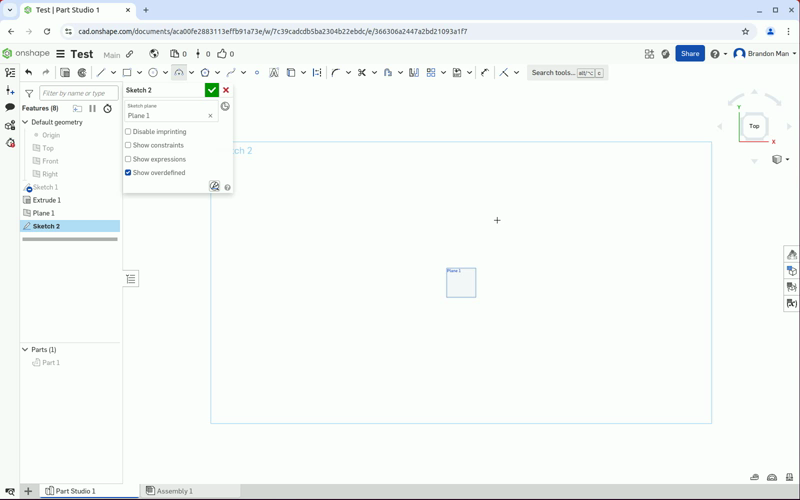
mouse_move(508, 219)
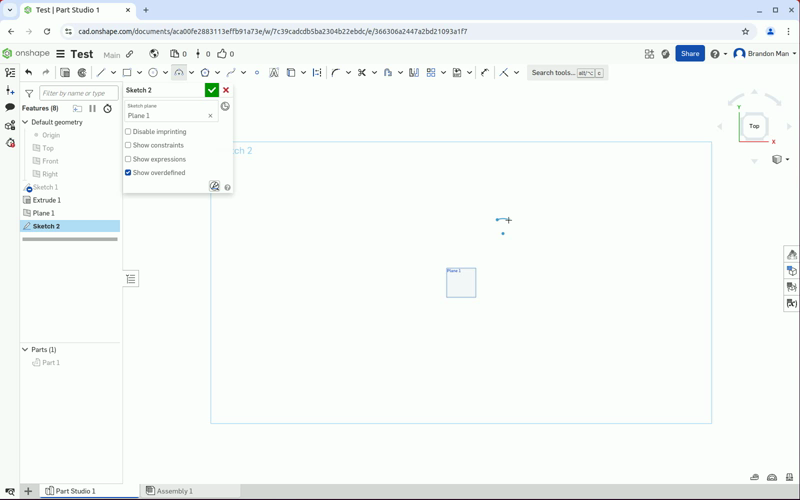
click(508, 219)
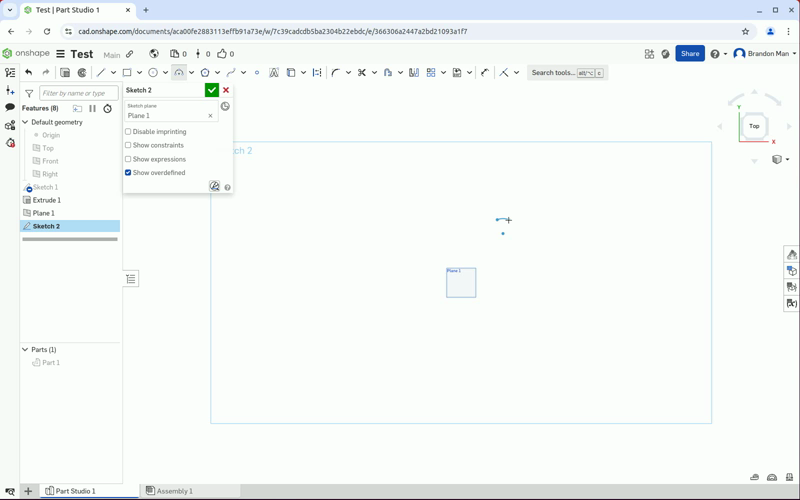
mouse_move(503, 241)
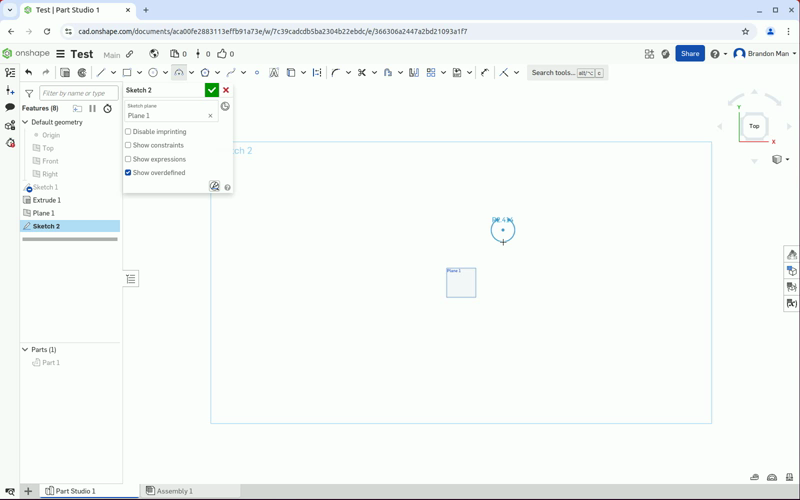
click(503, 241)
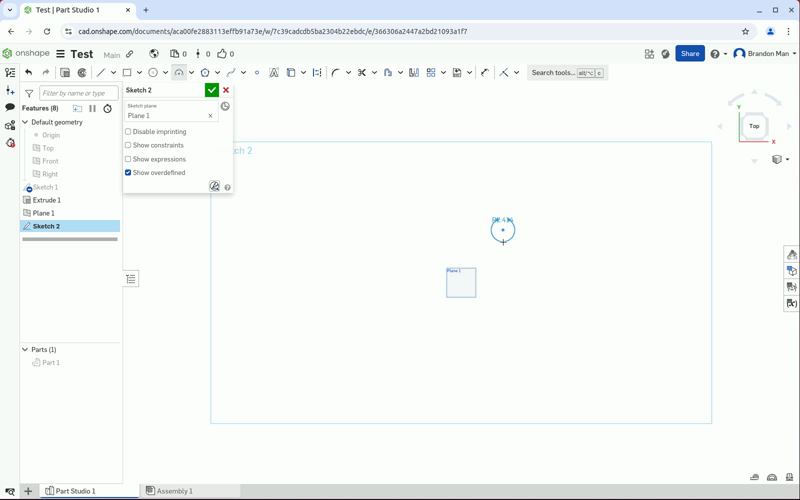
key_up(shift)
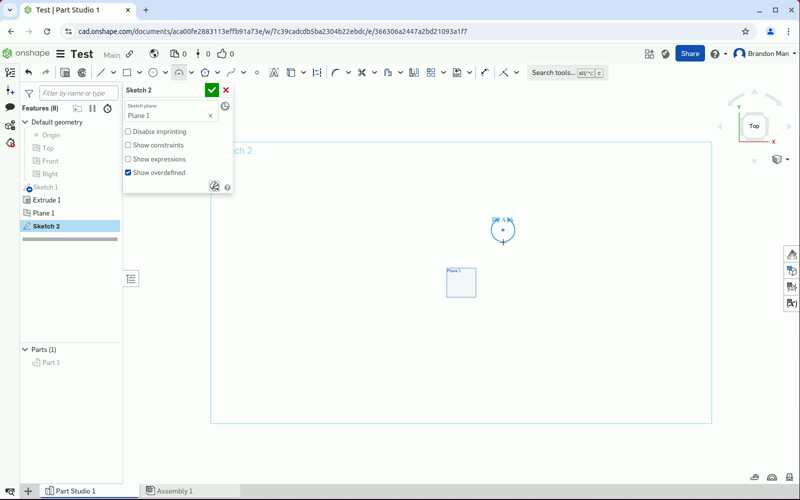
key(esc)
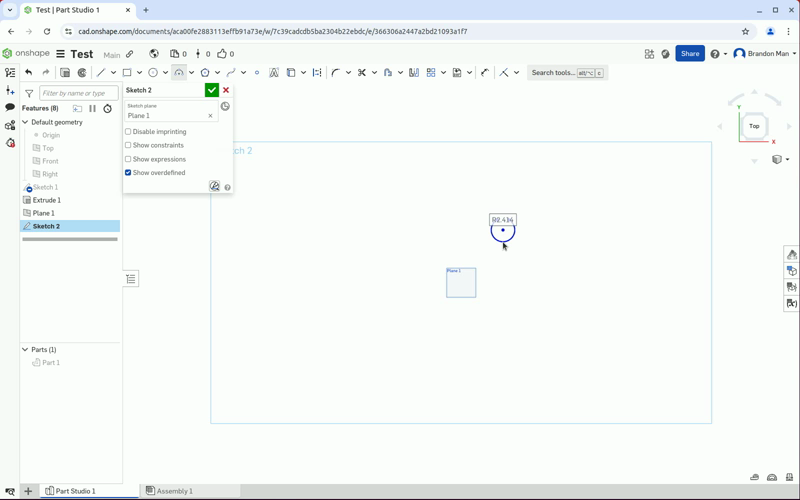
key(l)
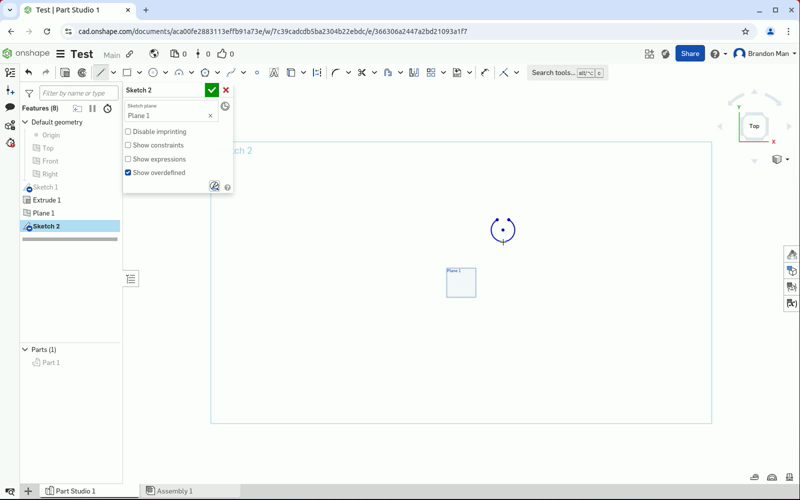
mouse_move(508, 219)
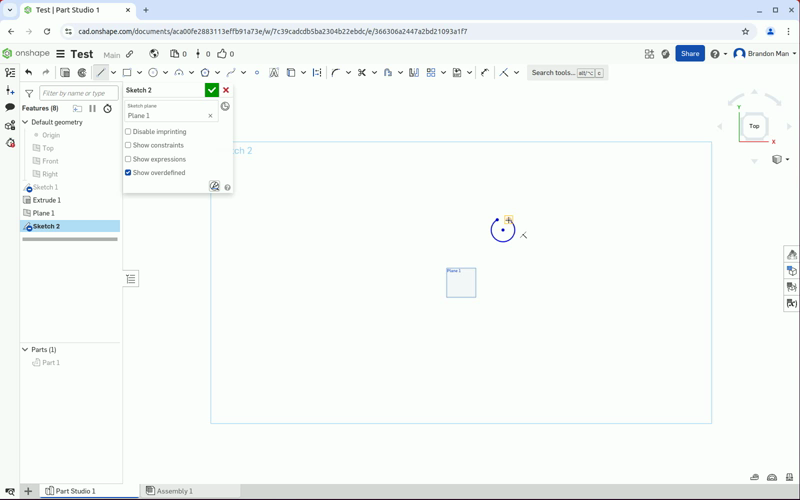
click(508, 219)
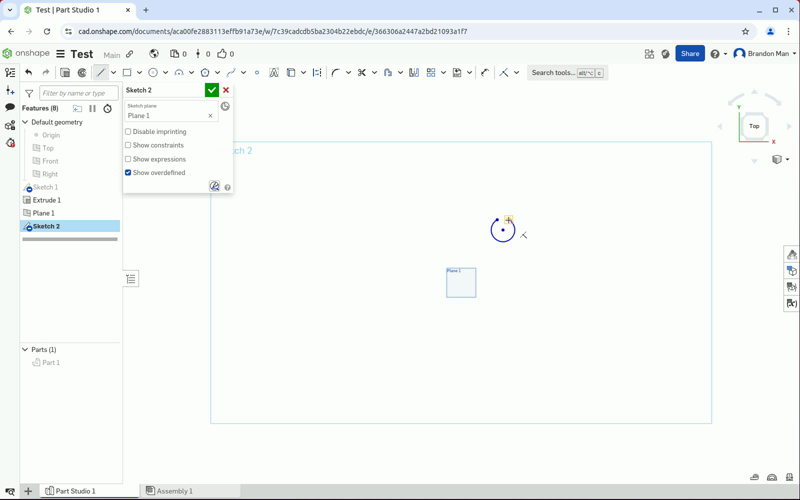
key_down(shift)
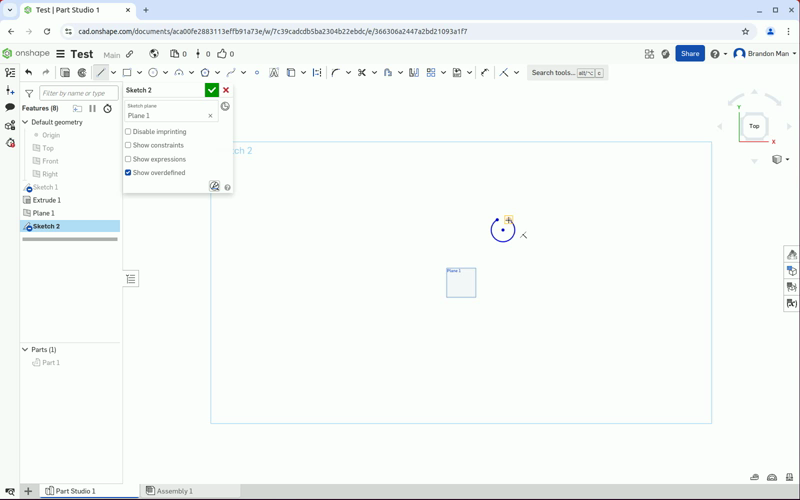
mouse_move(538, 219)
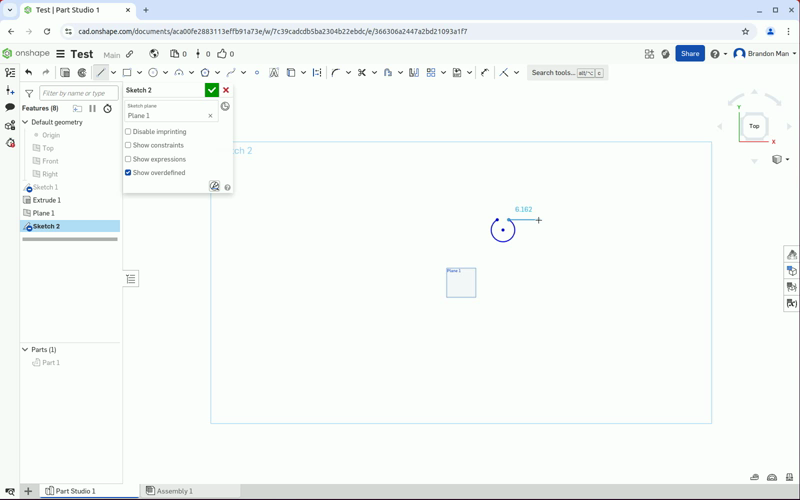
mouse_move(508, 206)
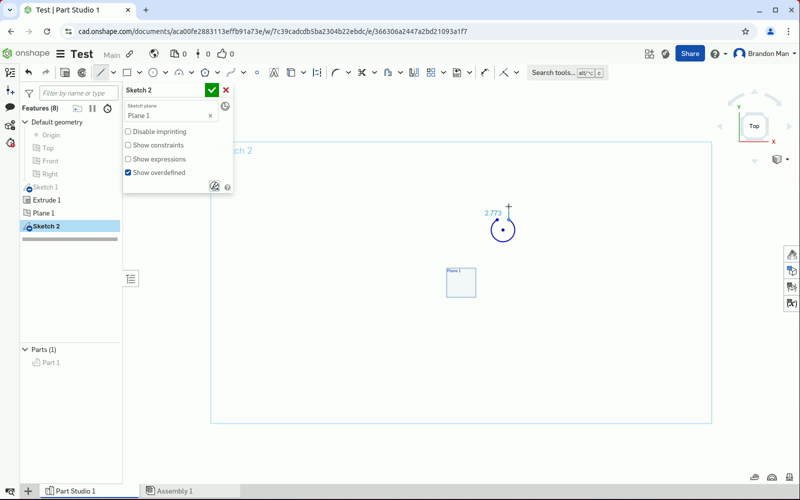
click(508, 206)
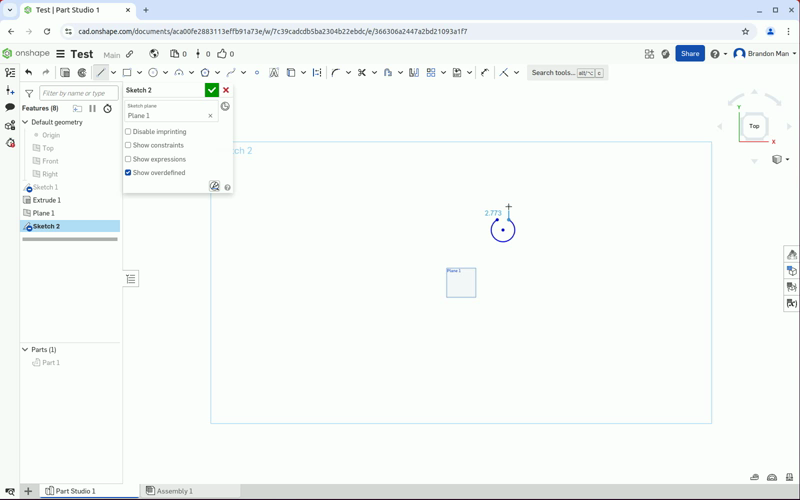
key_up(shift)
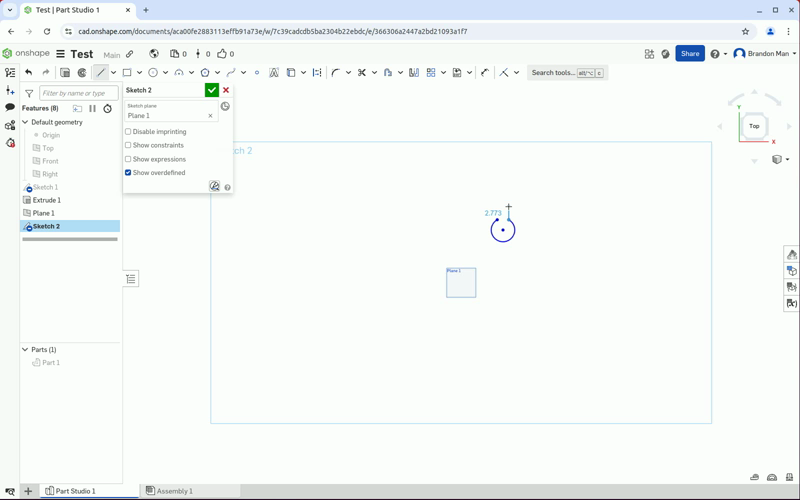
key(esc)
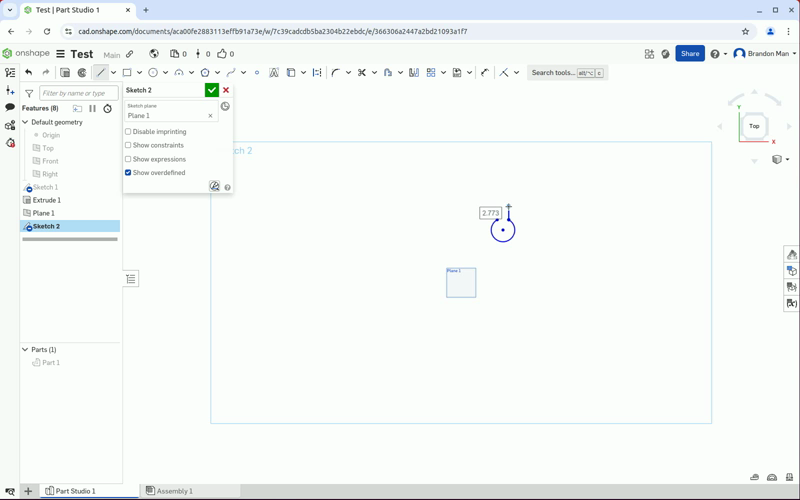
key(a)
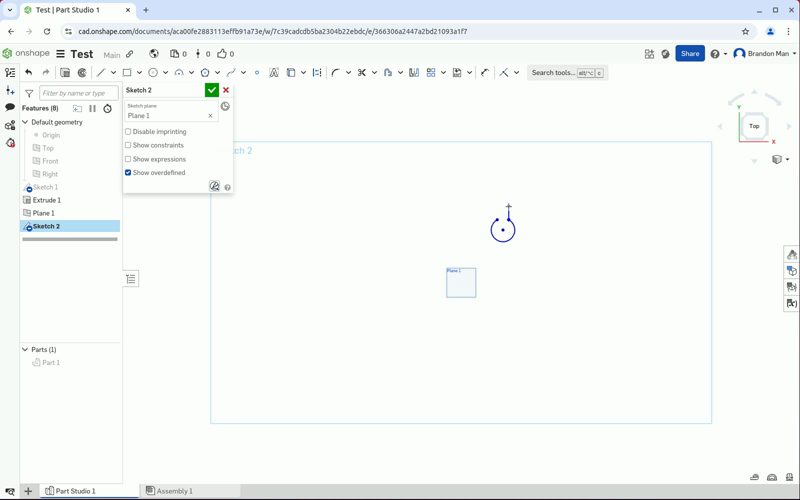
mouse_move(508, 206)
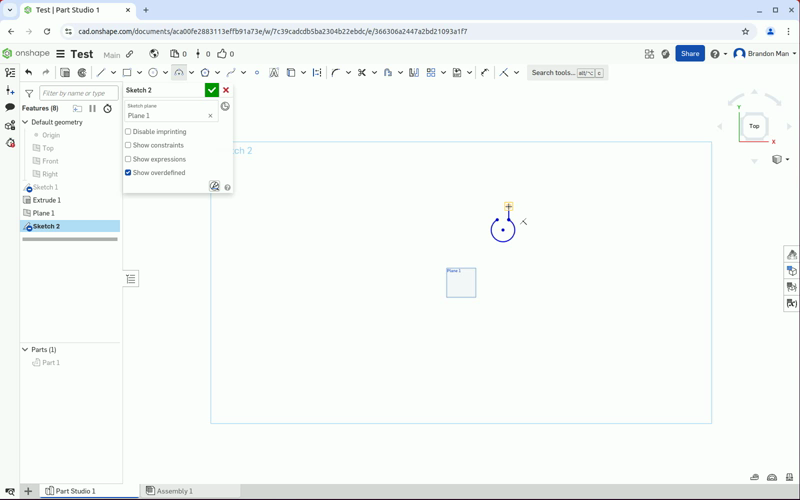
click(508, 206)
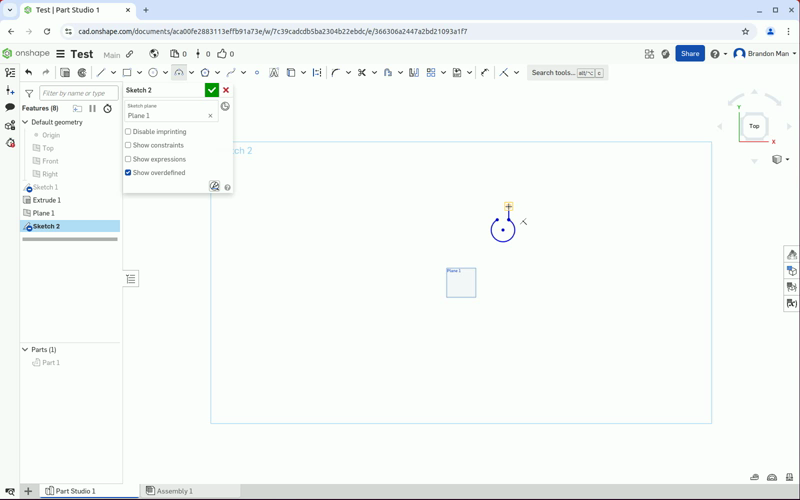
key_down(shift)
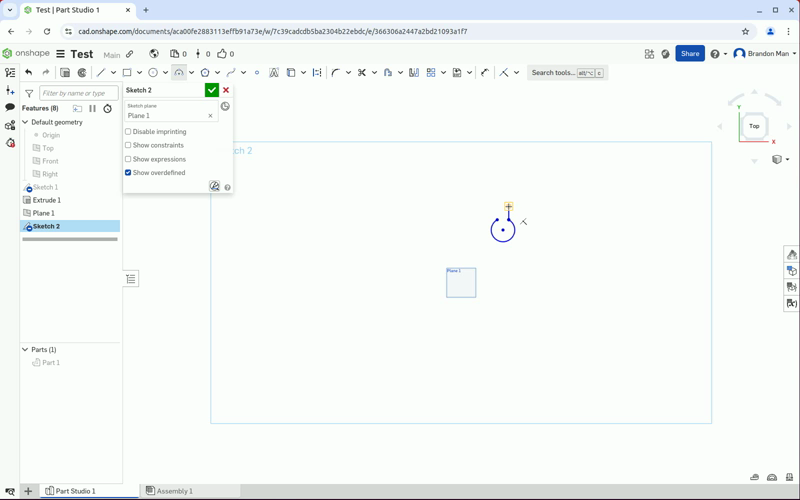
mouse_move(497, 206)
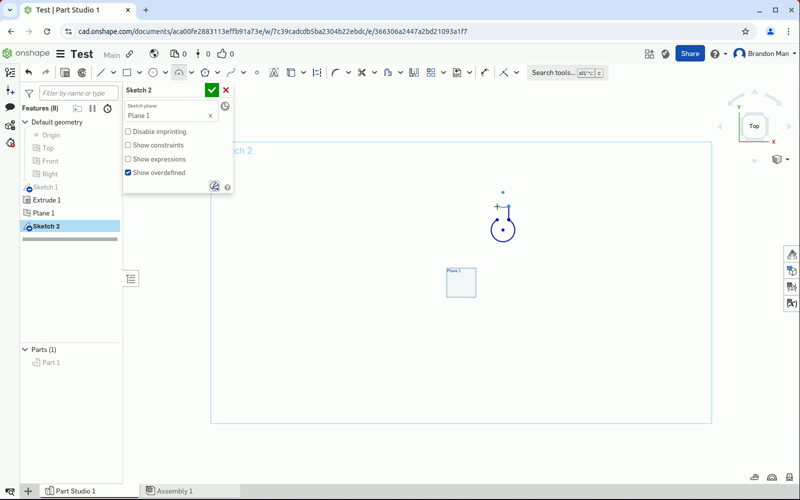
click(497, 206)
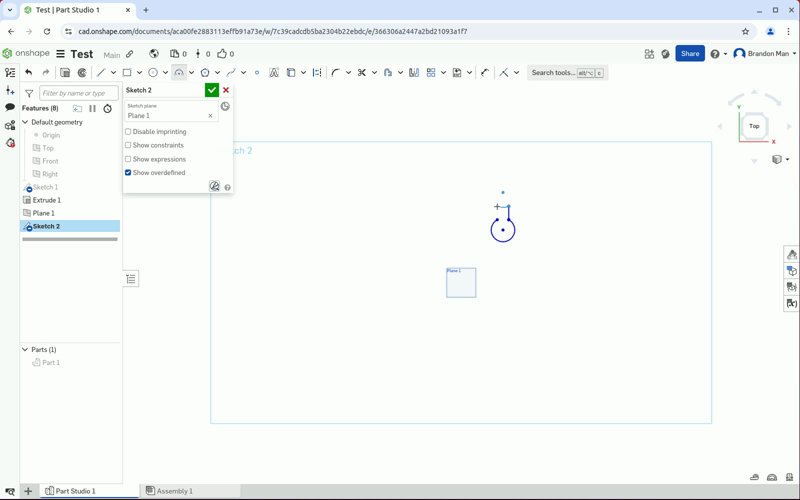
mouse_move(503, 200)
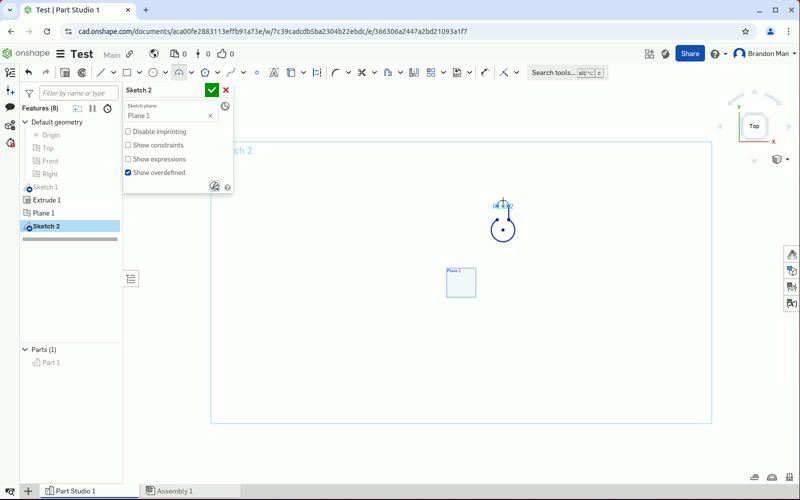
click(503, 200)
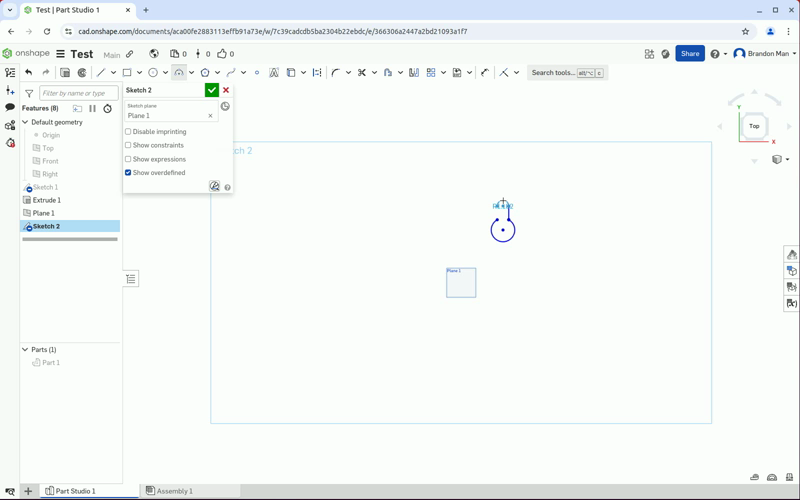
key_up(shift)
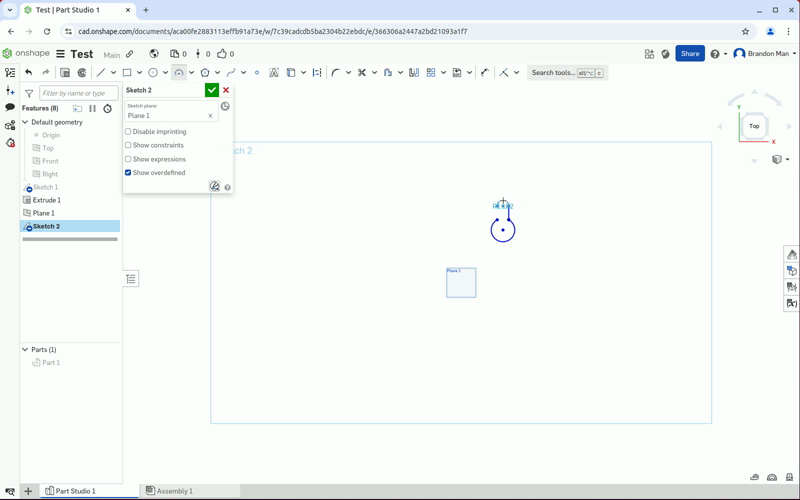
key(esc)
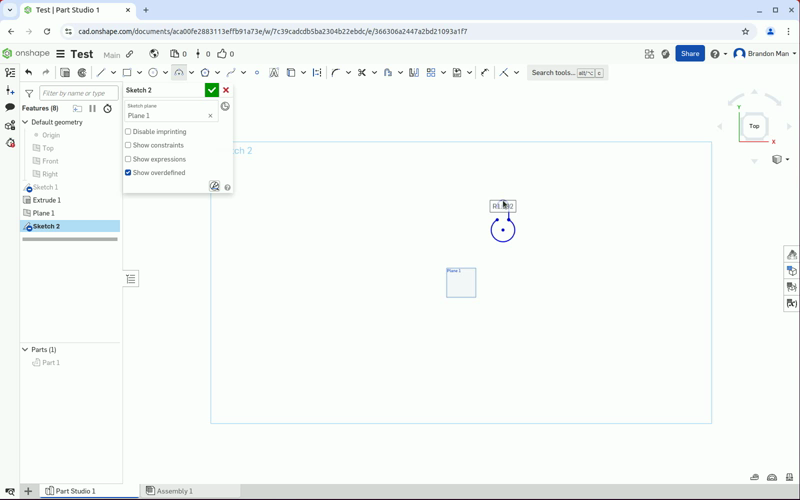
key(l)
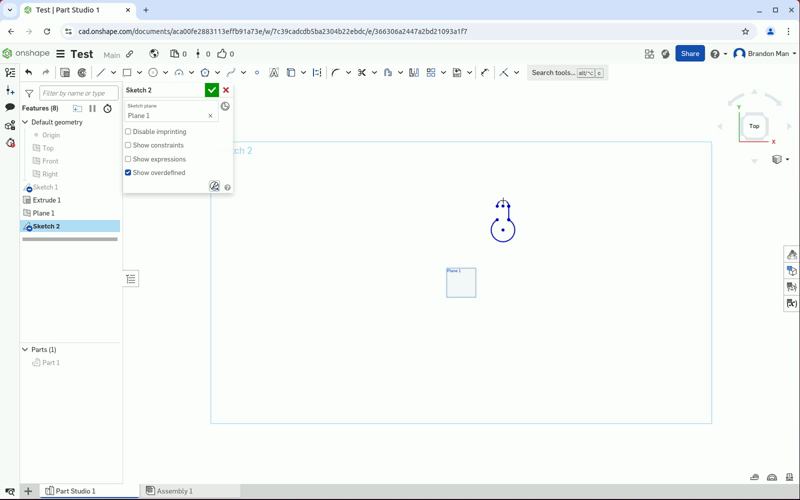
mouse_move(497, 206)
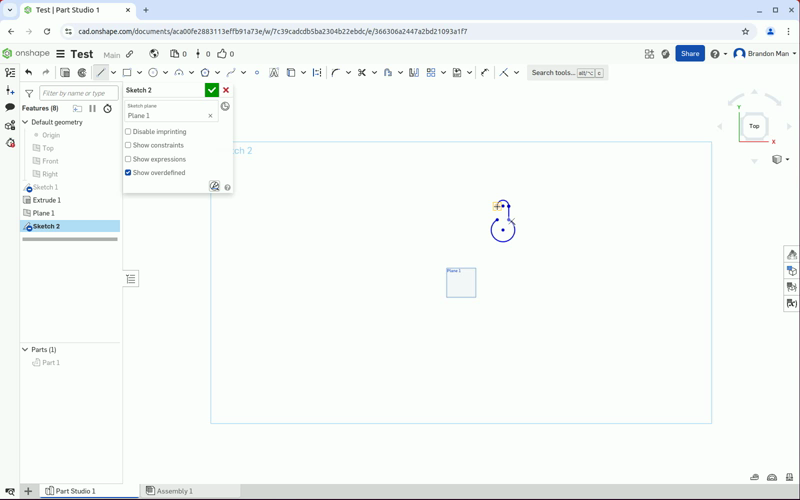
click(497, 206)
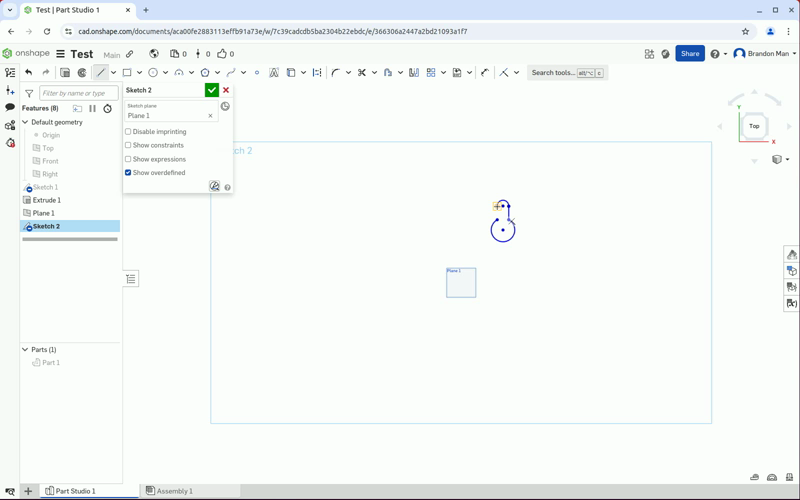
mouse_move(527, 206)
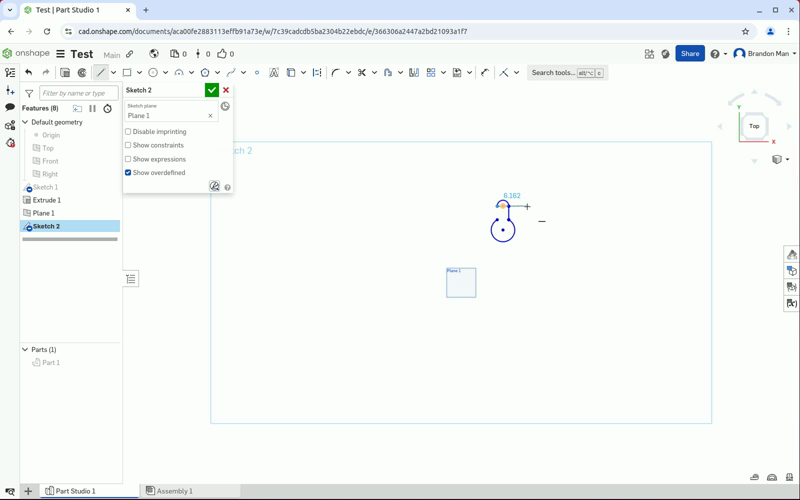
key_down(shift)
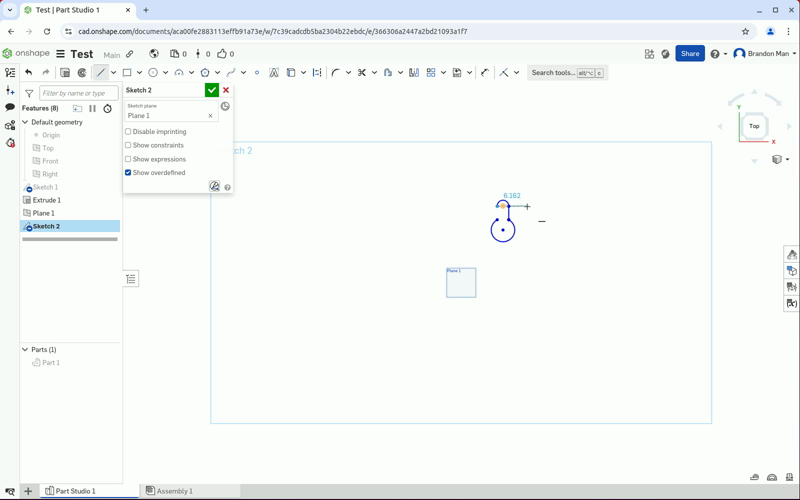
mouse_move(497, 219)
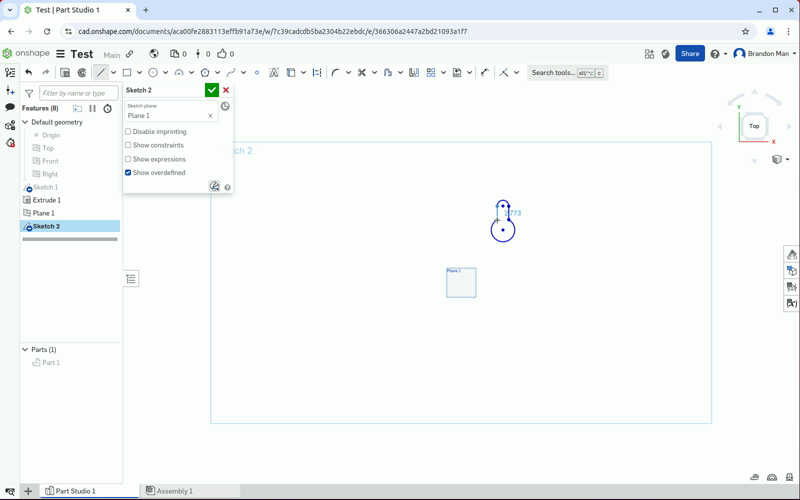
key_up(shift)
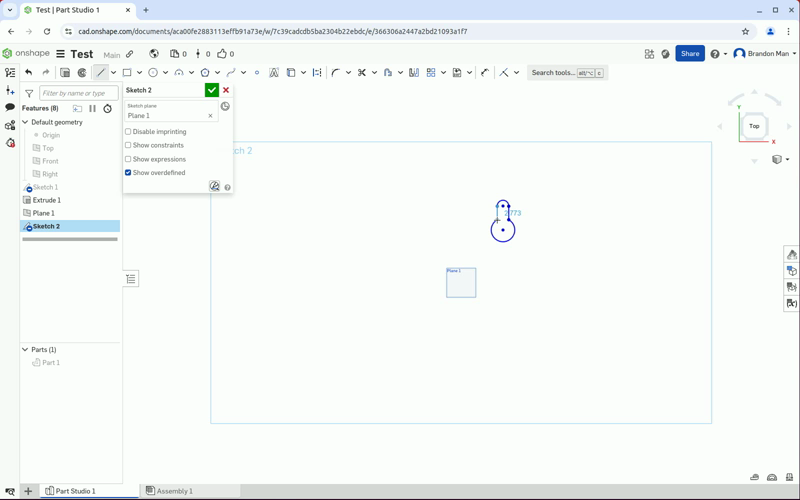
click(497, 219)
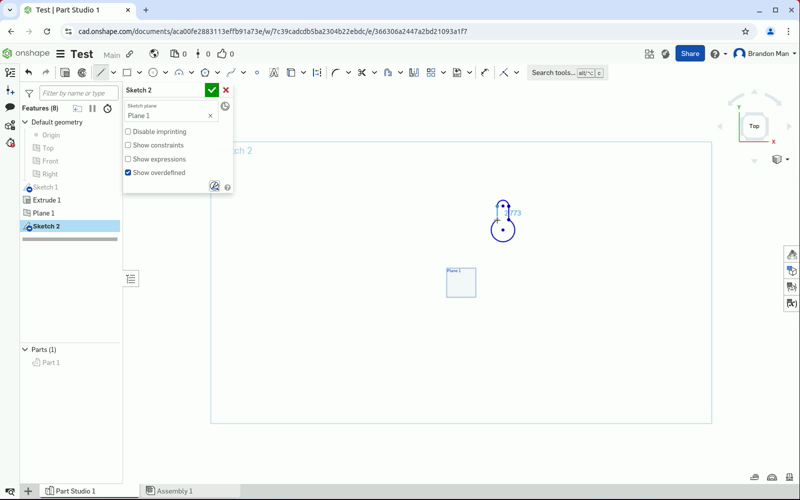
key(esc)
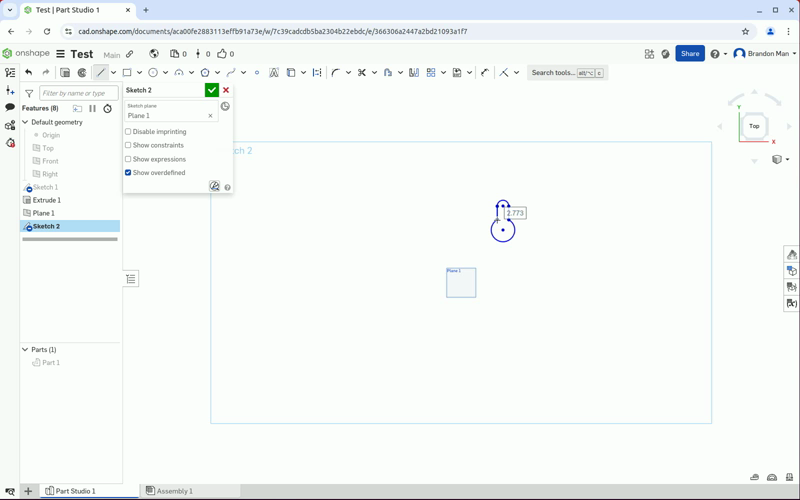
mouse_move(497, 231)
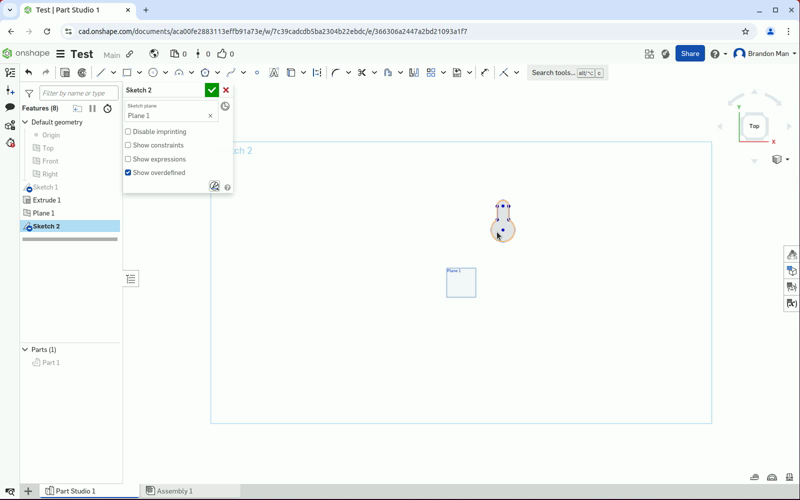
scroll(6)
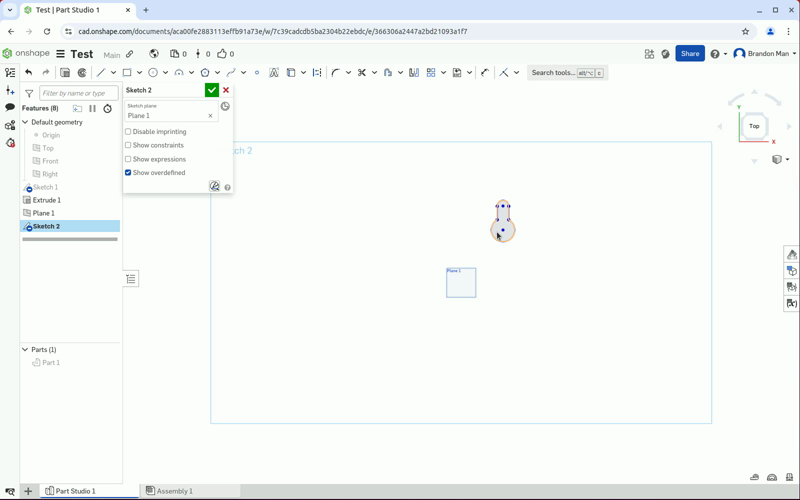
scroll(6)
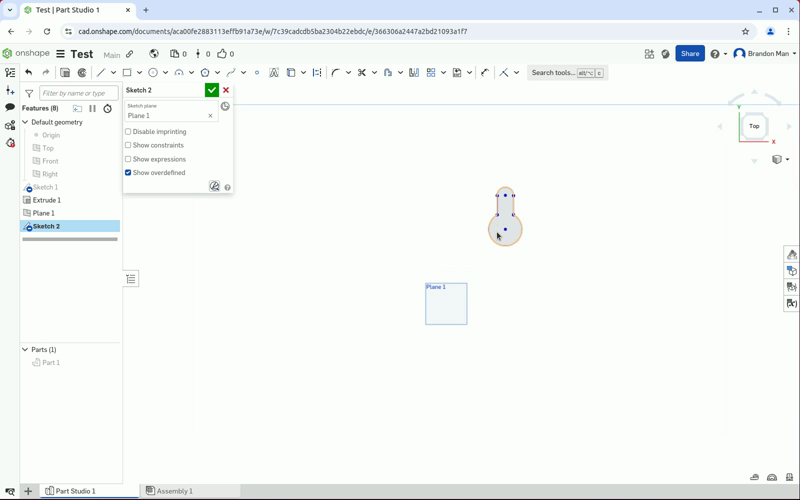
scroll(6)
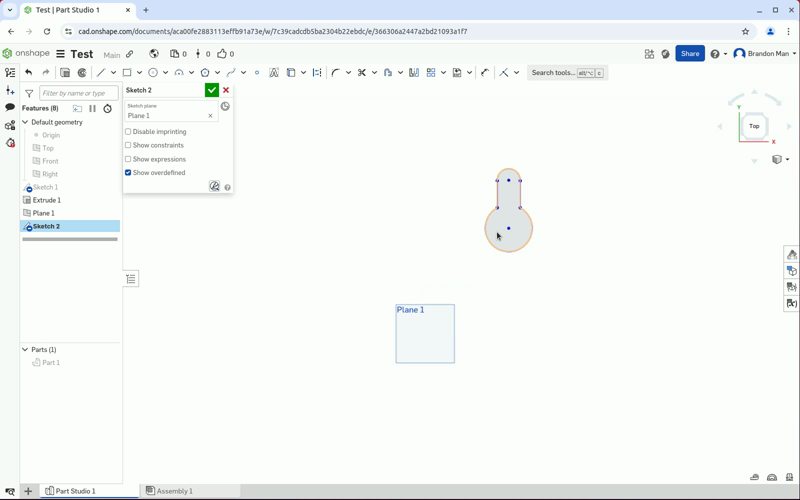
scroll(6)
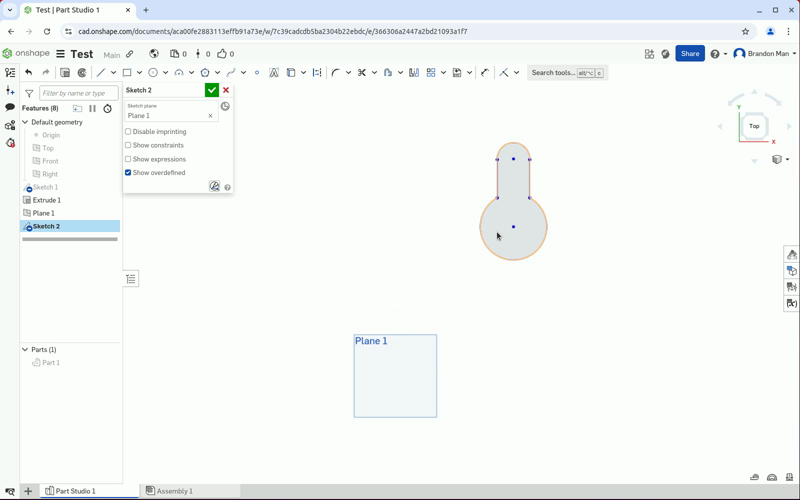
scroll(6)
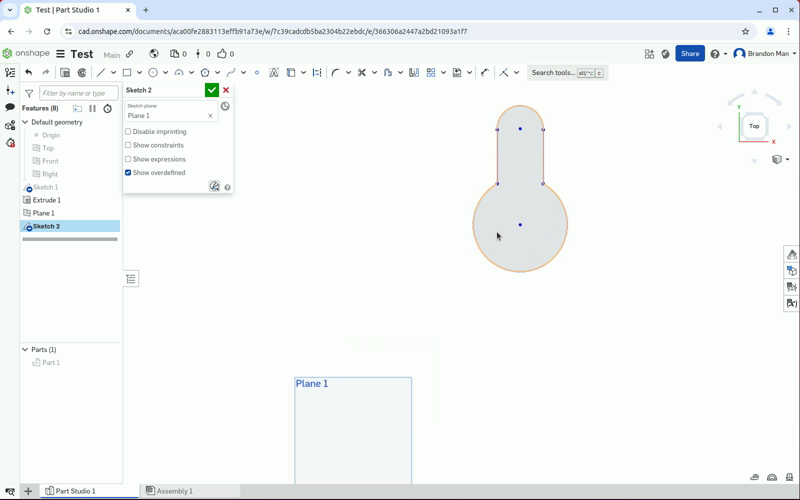
scroll(6)
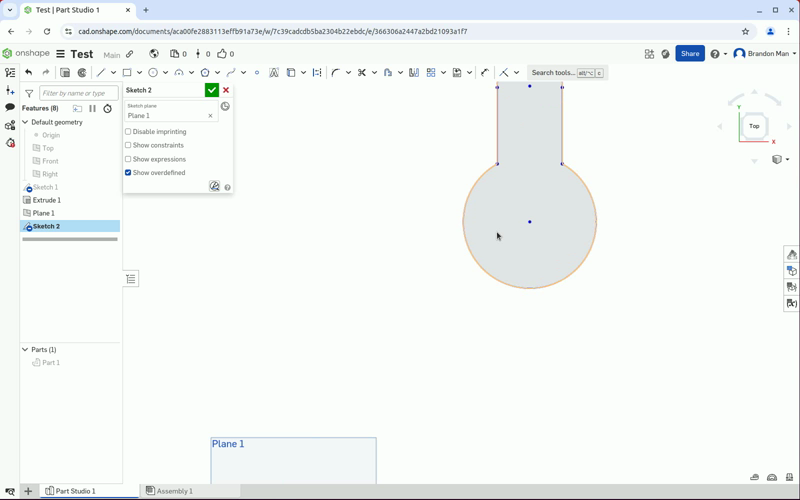
scroll(6)
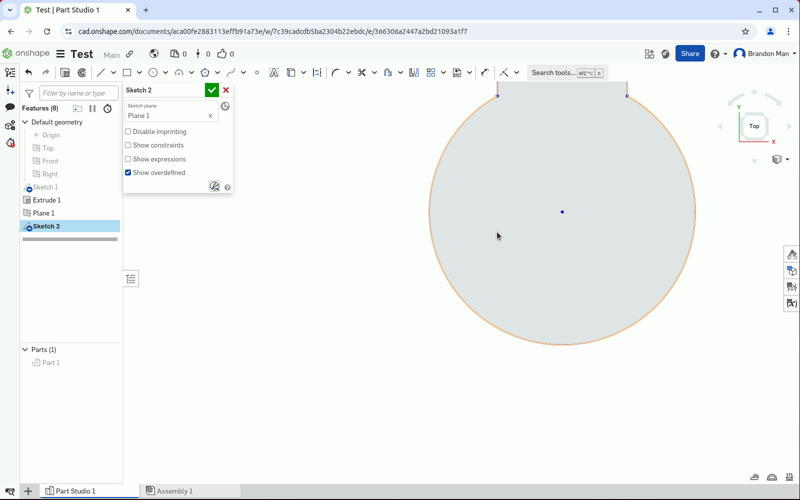
click(497, 231)
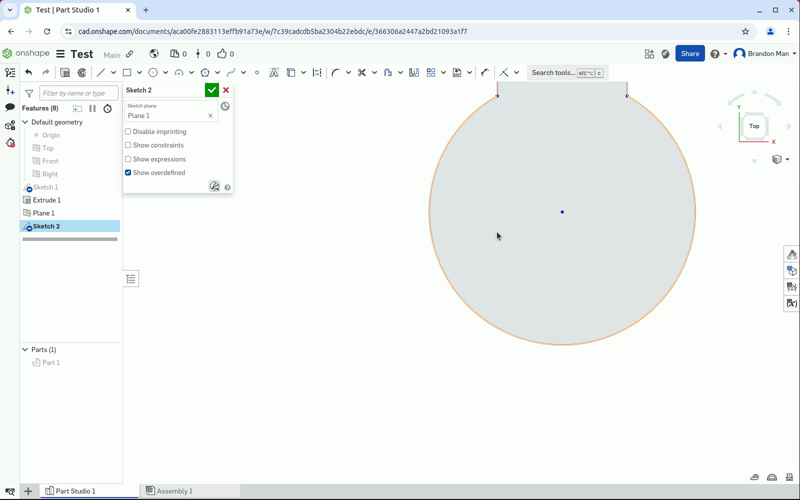
scroll(-6)
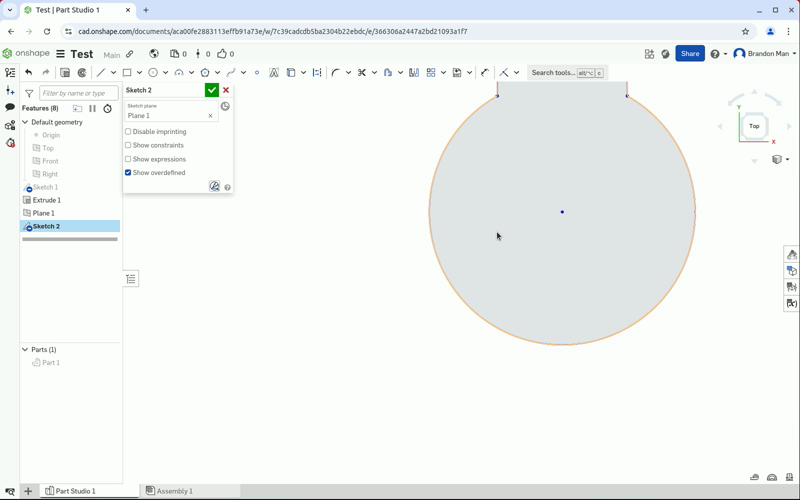
scroll(-6)
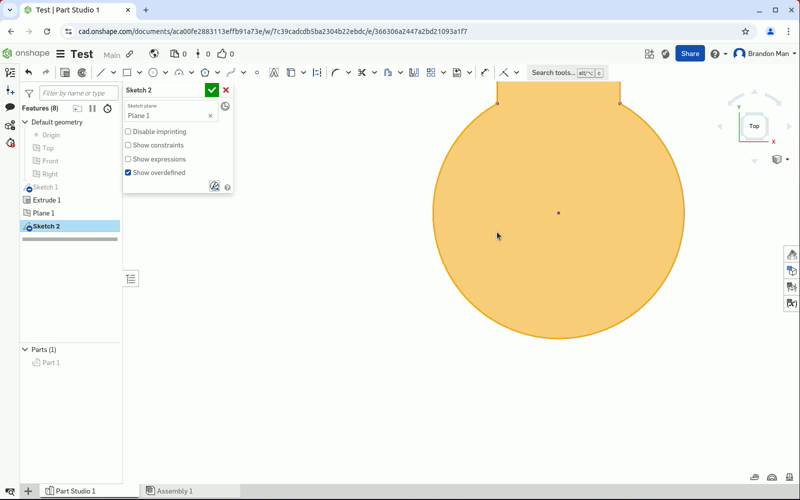
scroll(-6)
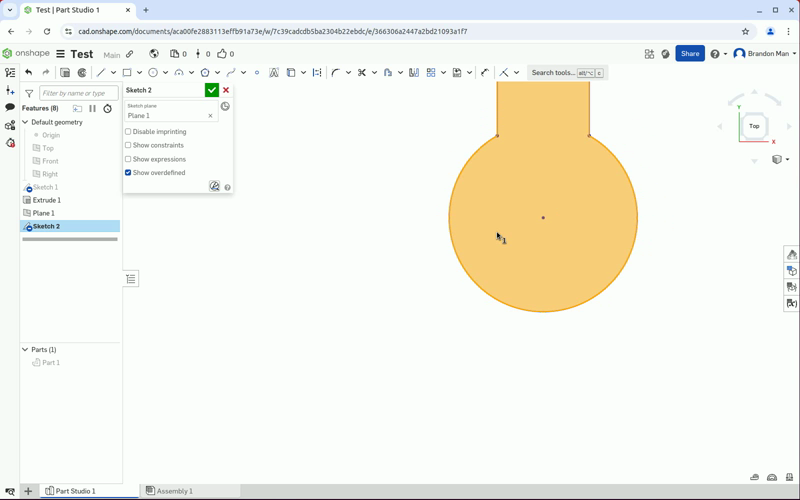
scroll(-6)
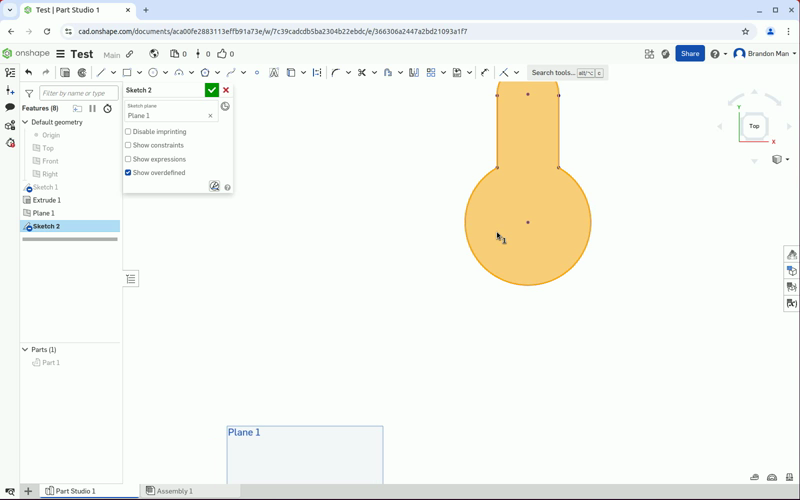
scroll(-6)
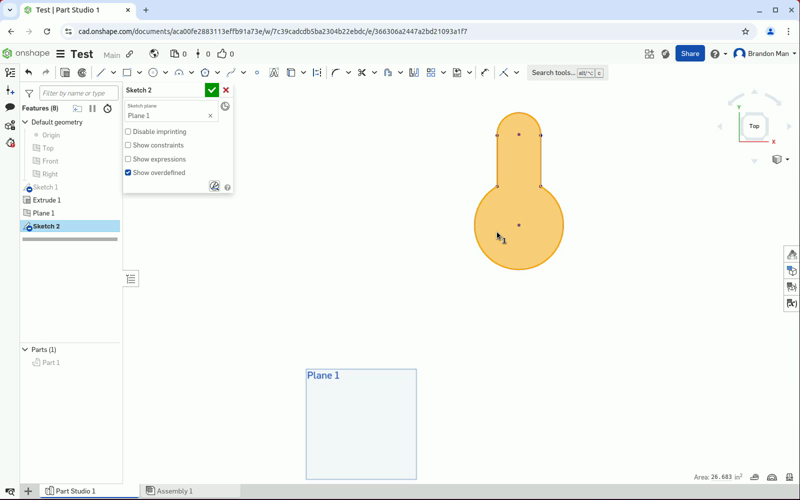
scroll(-6)
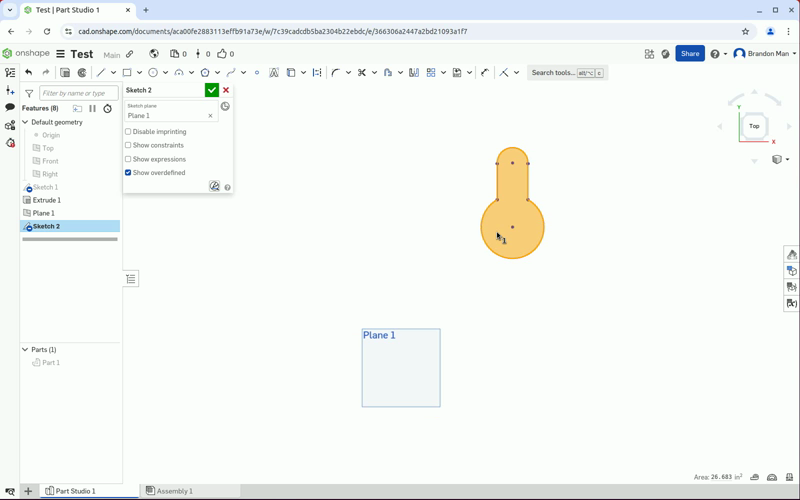
scroll(-6)
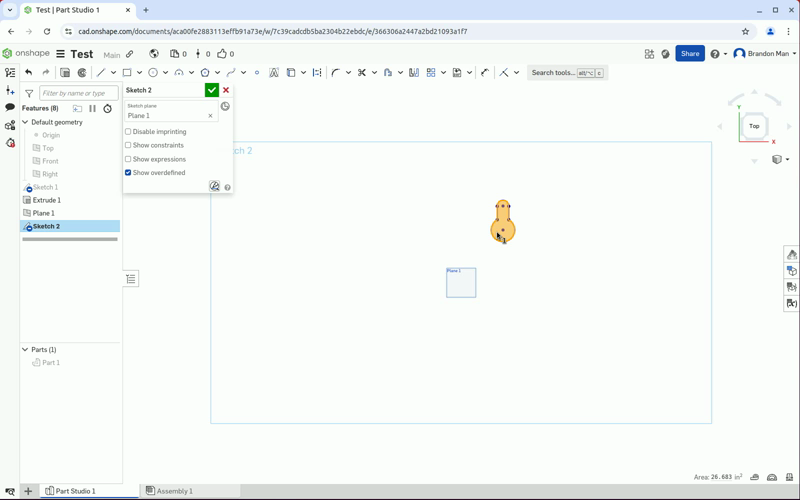
mouse_move(73, 352)
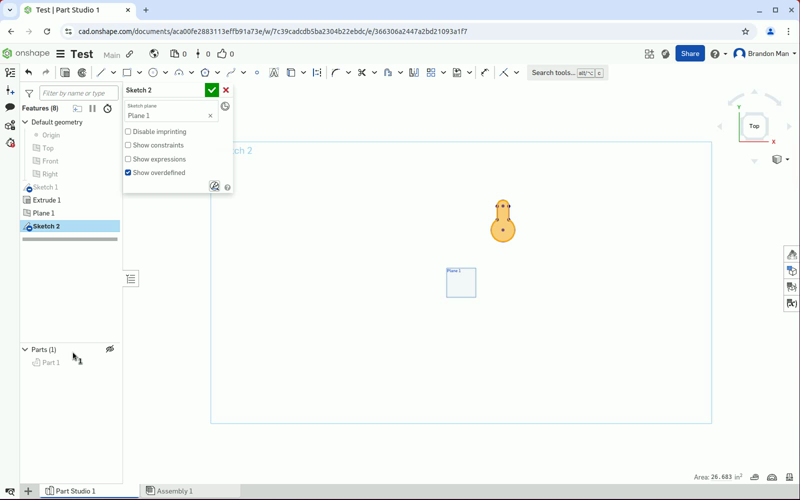
key(shift+y)
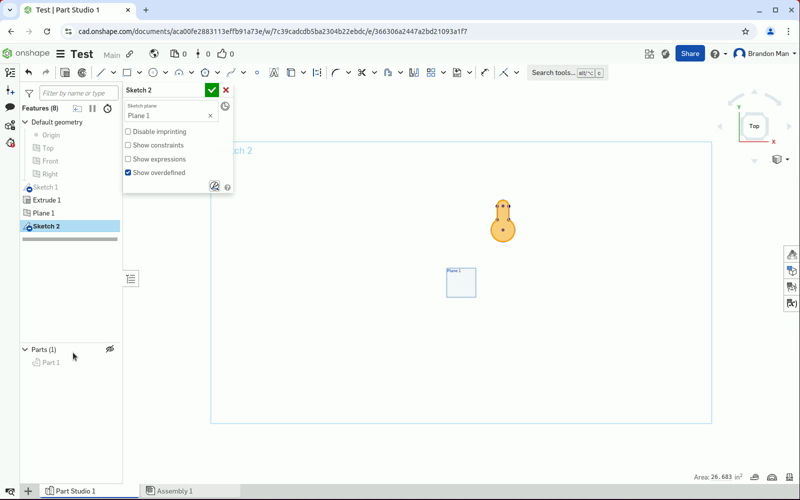
key(shift+e)
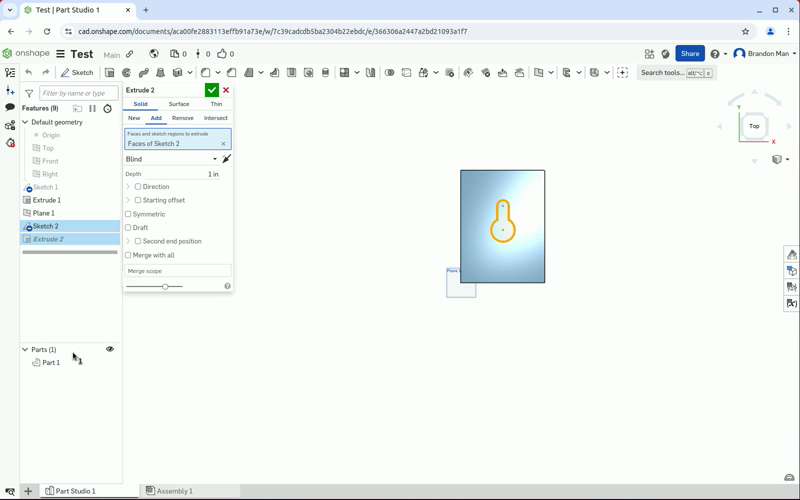
mouse_move(143, 106)
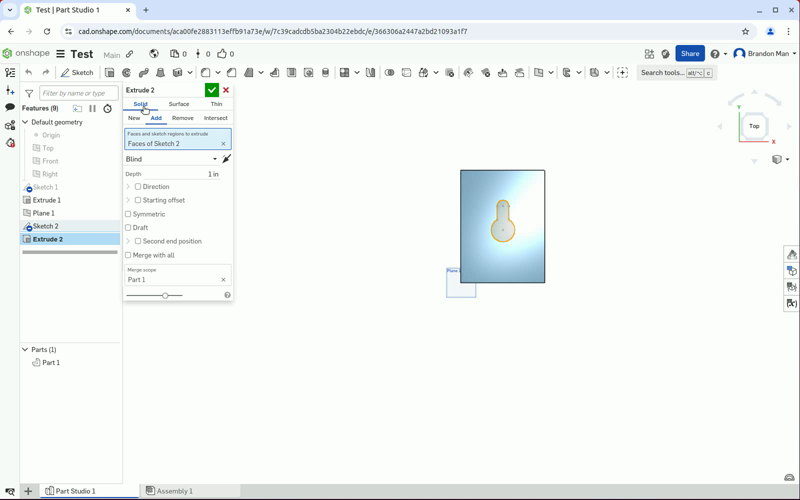
click(143, 106)
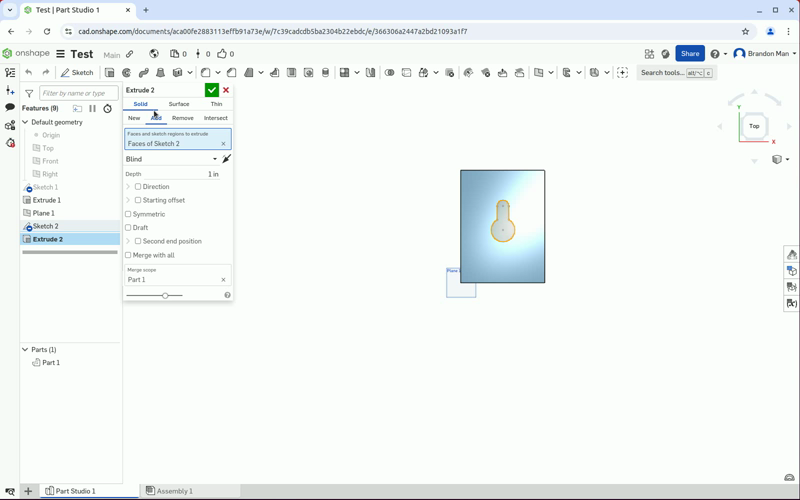
mouse_move(186, 120)
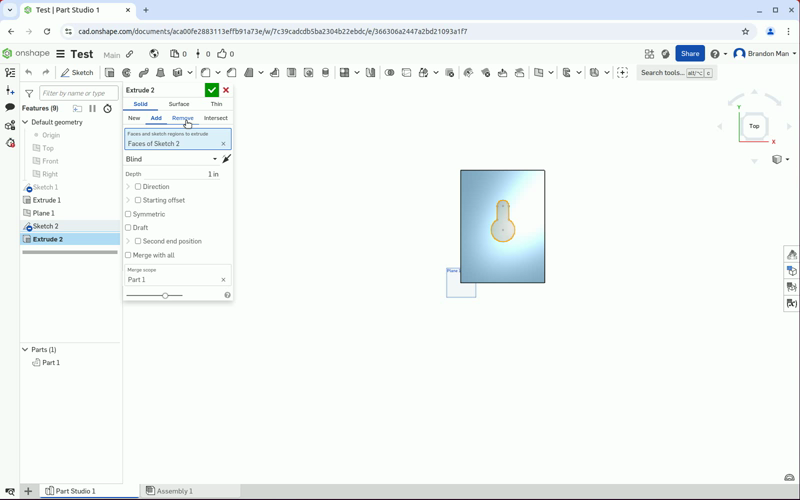
click(186, 120)
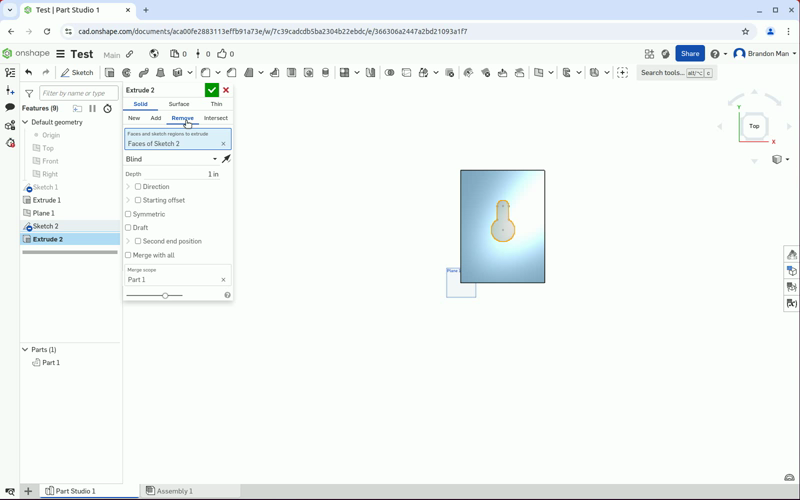
key(tab, 4)
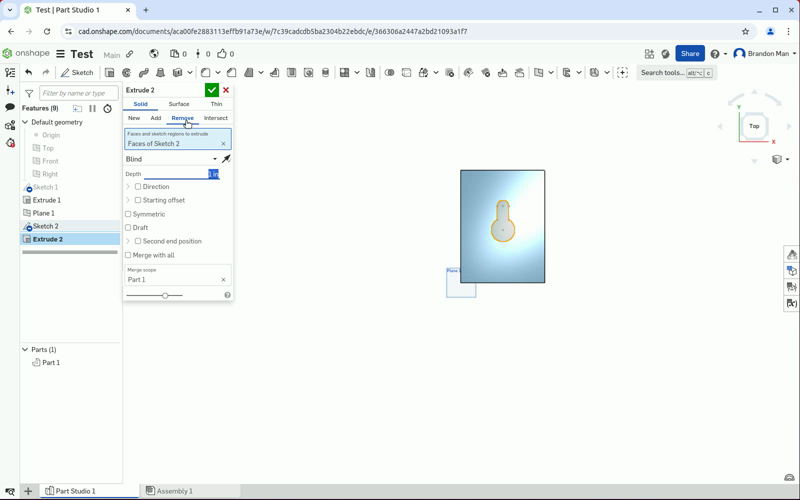
text(8.666)
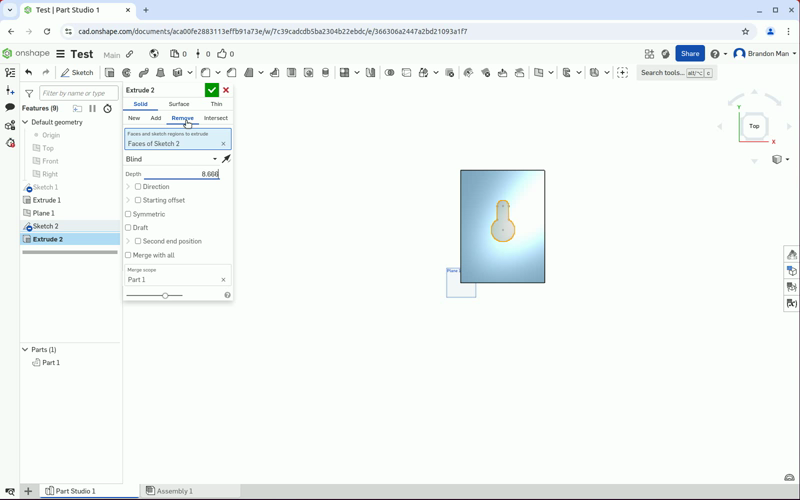
key(tab, 6)
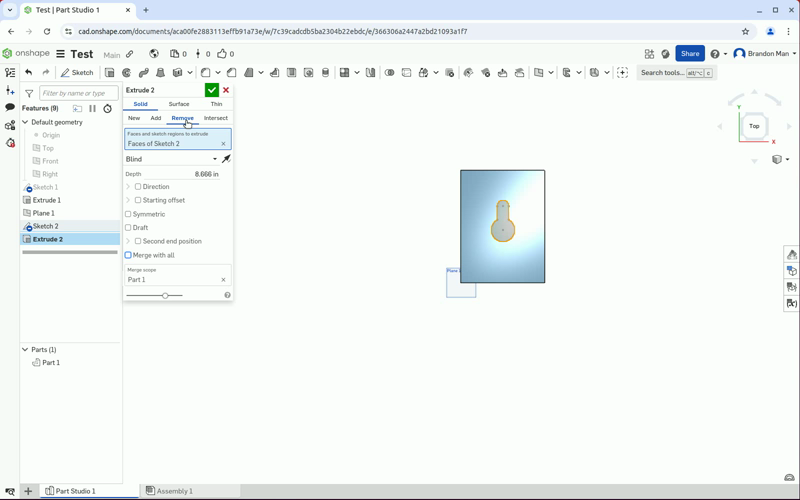
key(space)
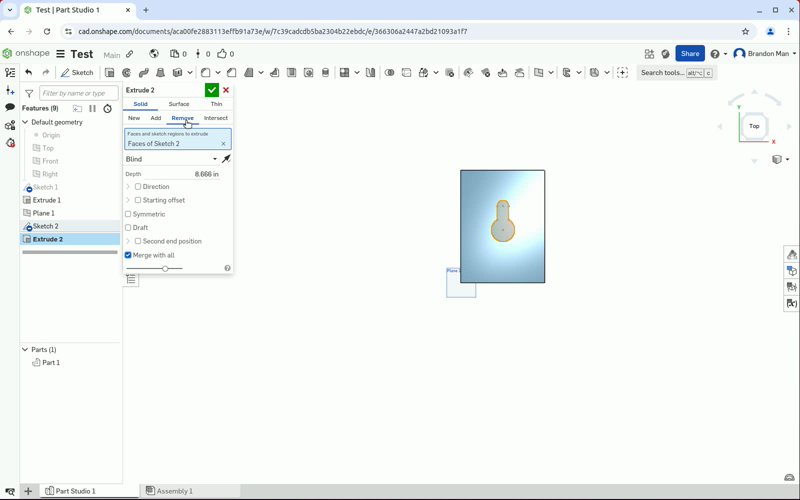
key(enter)
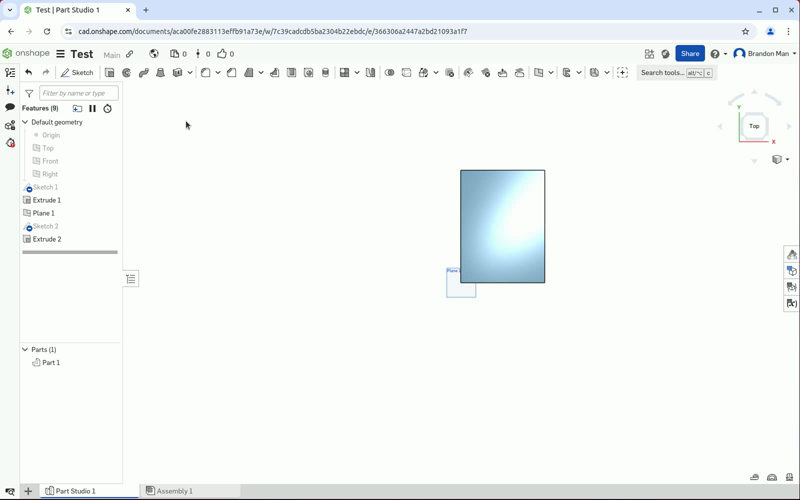
key(shift+h)
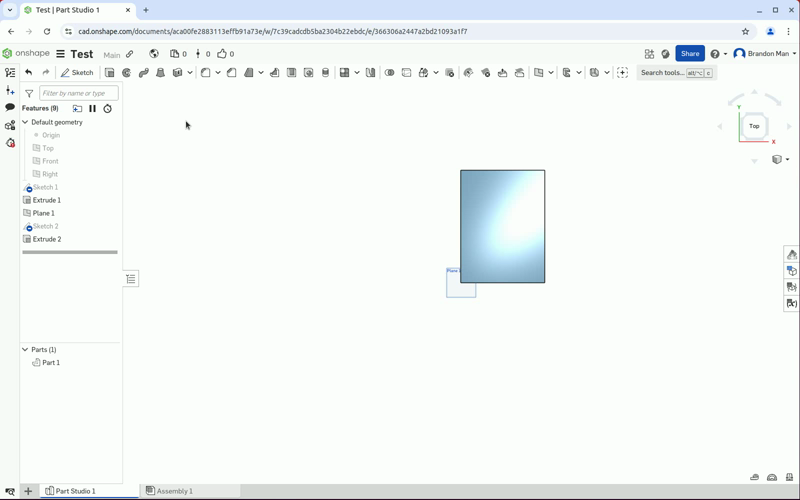
key(shift+h)
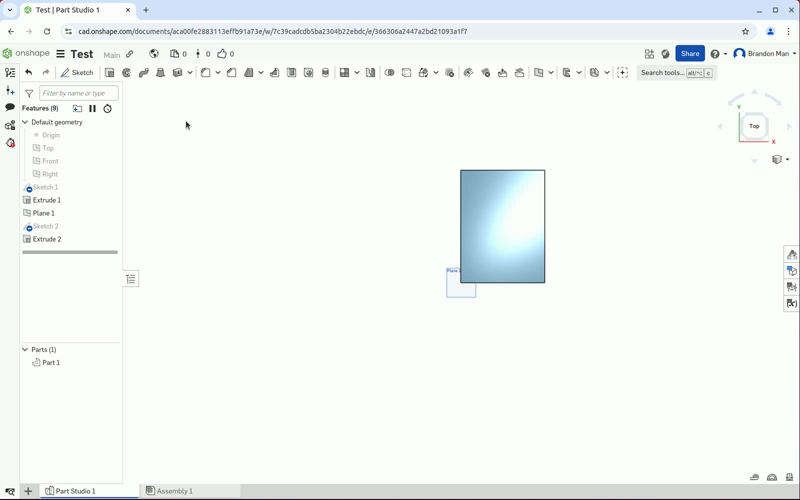
mouse_move(73, 189)
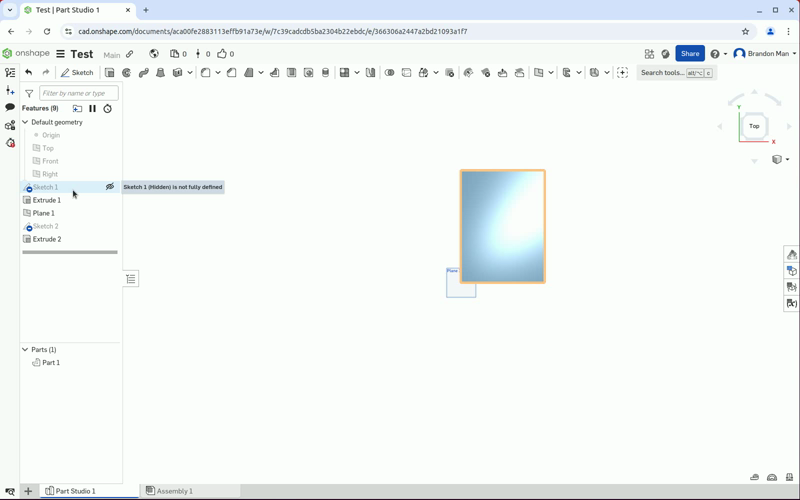
click(73, 189)
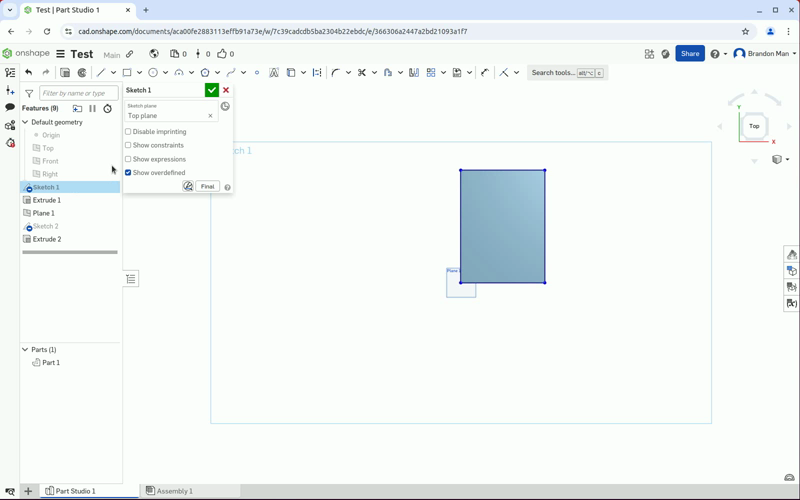
mouse_move(229, 92)
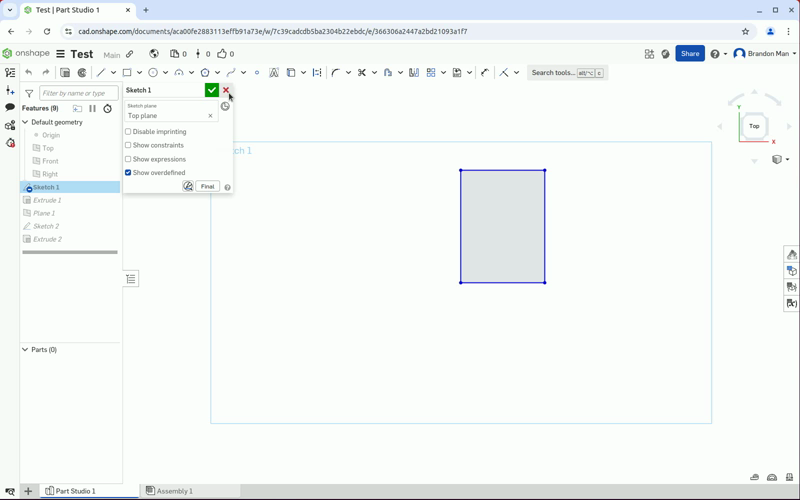
click(229, 92)
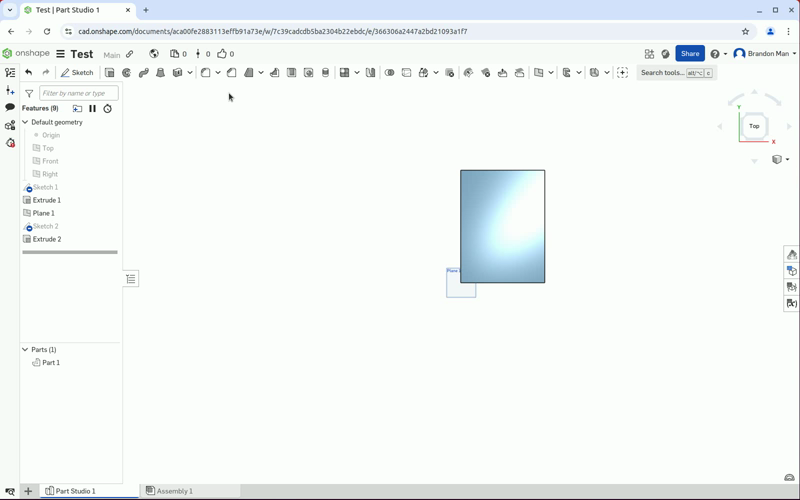
mouse_move(541, 75)
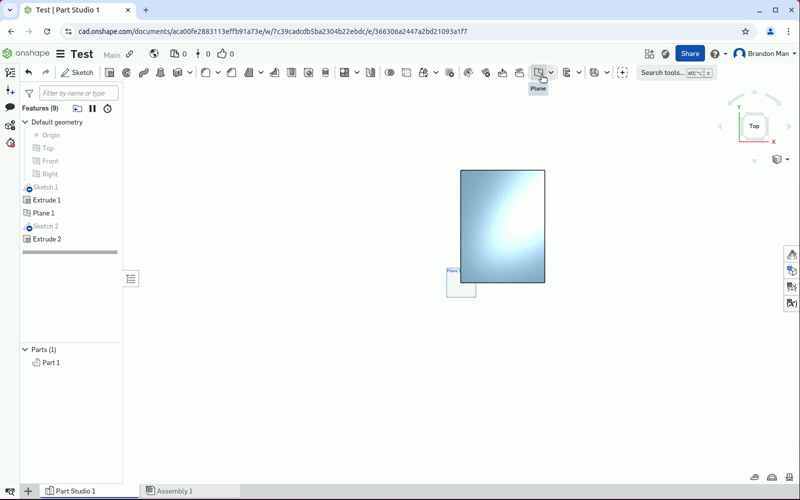
click(541, 75)
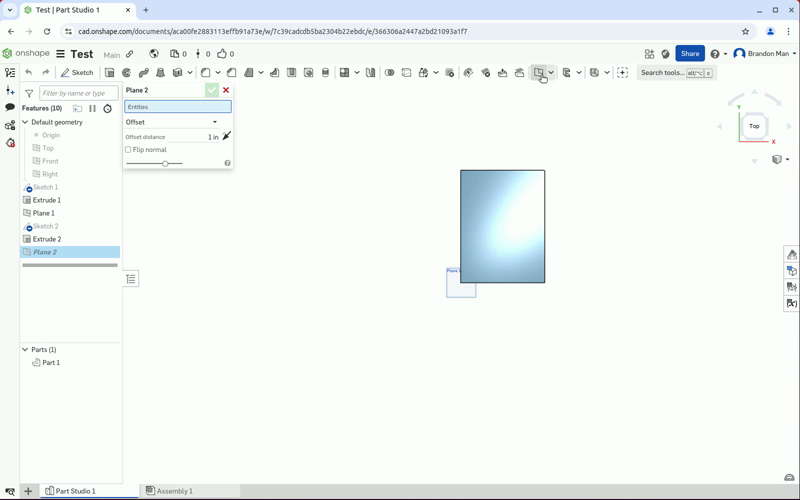
mouse_move(73, 150)
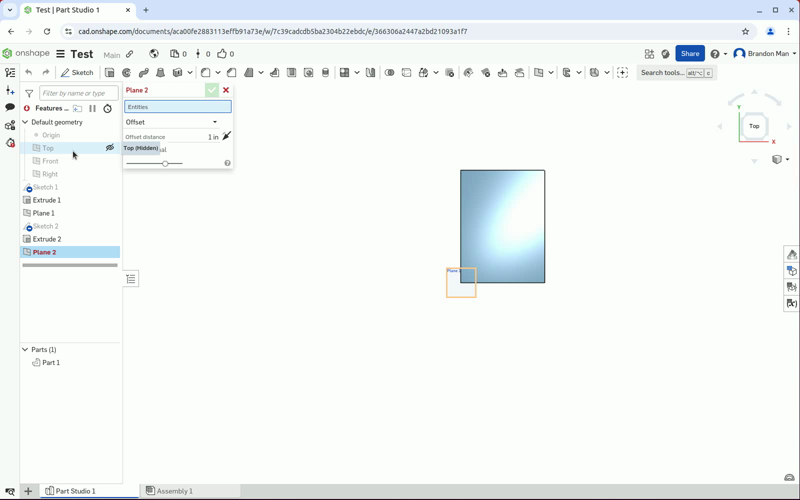
click(73, 150)
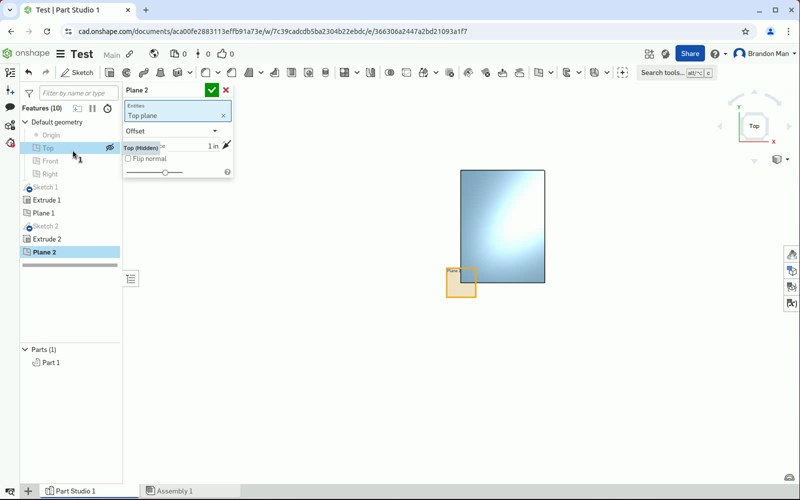
key(tab, 2)
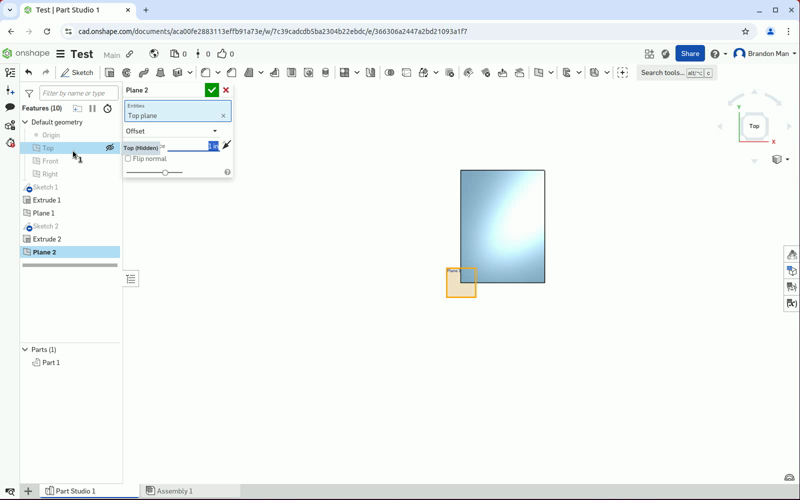
text(1.202)
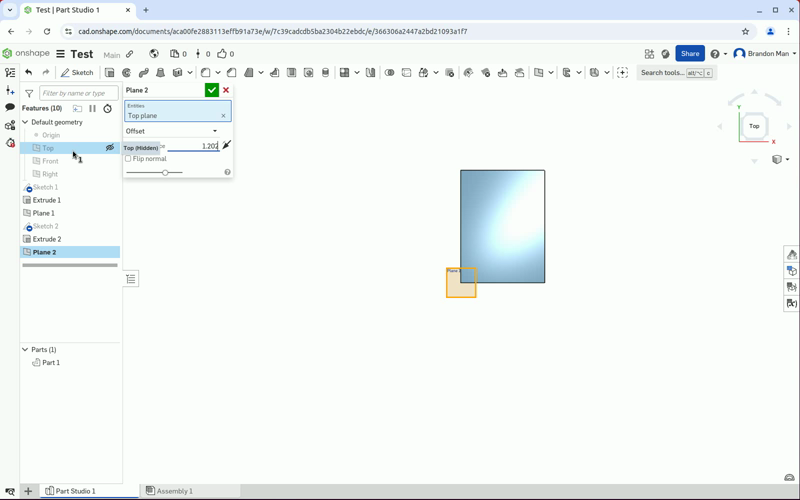
key(enter, 2)
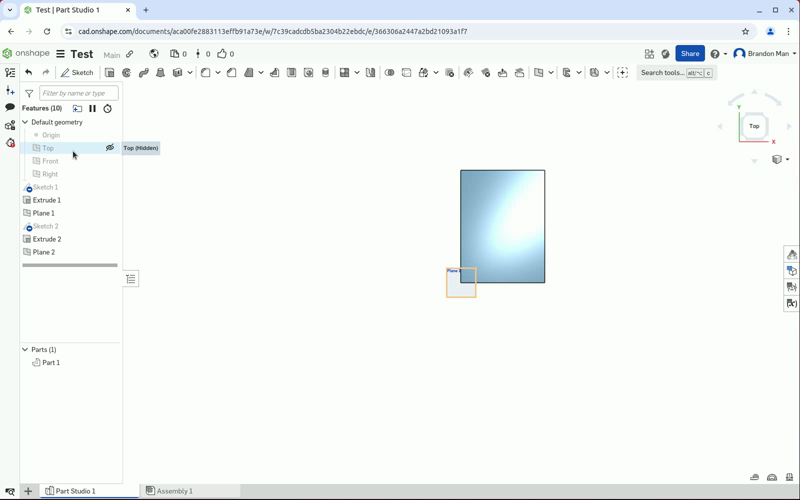
key(shift+s)
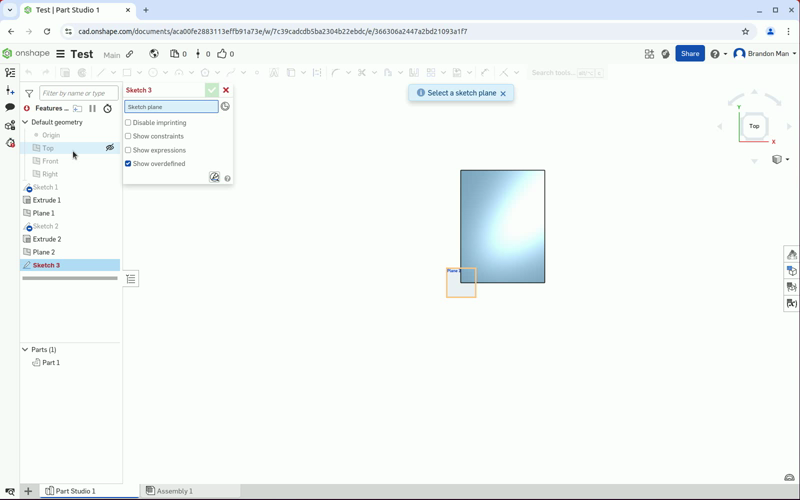
mouse_move(73, 254)
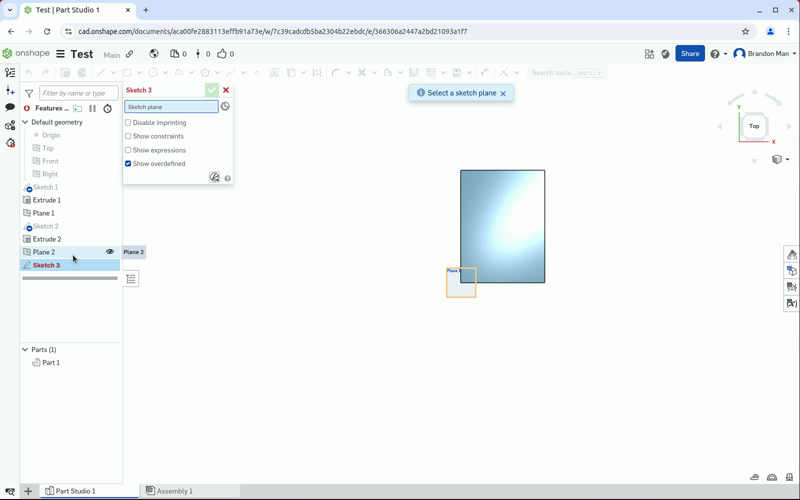
click(73, 254)
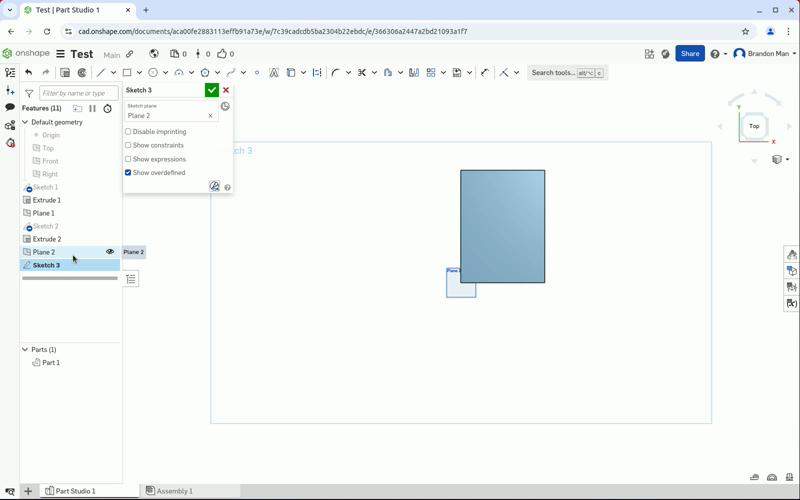
mouse_move(73, 352)
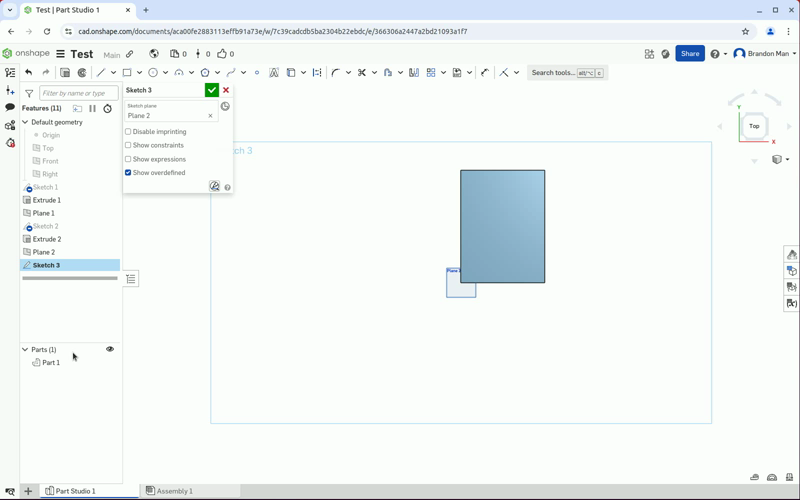
key(y)
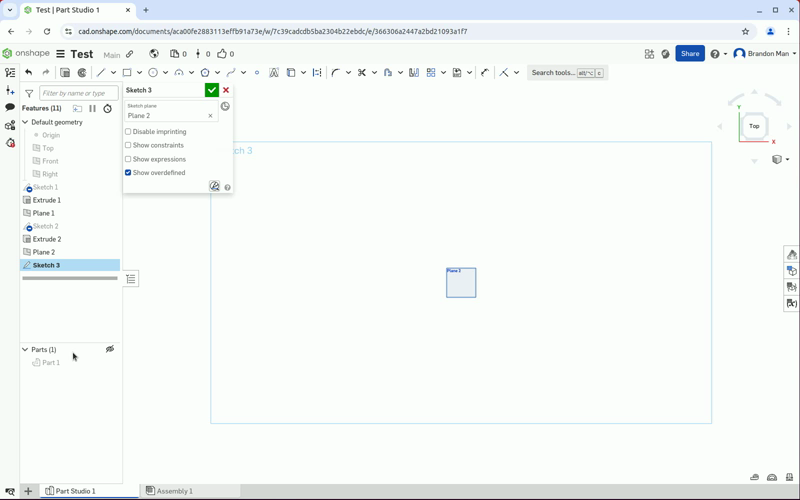
key(l)
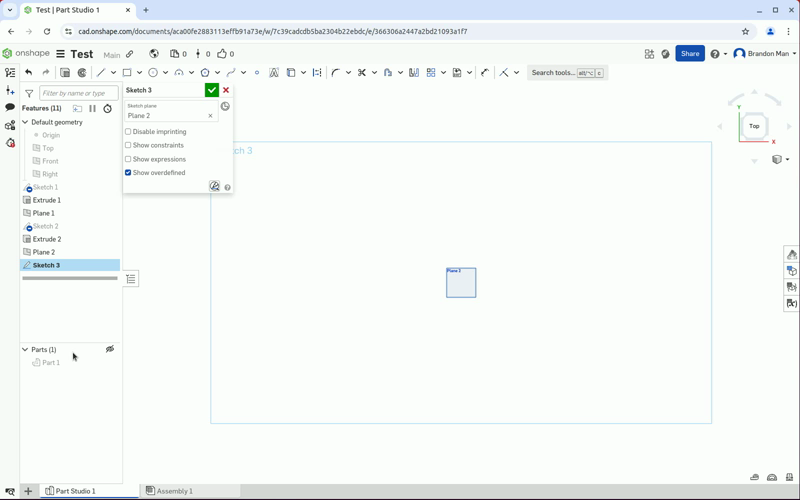
key_down(shift)
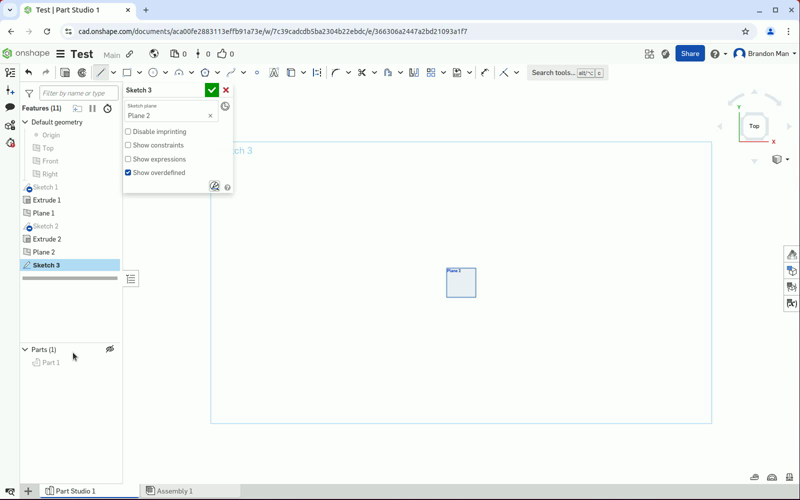
mouse_move(480, 250)
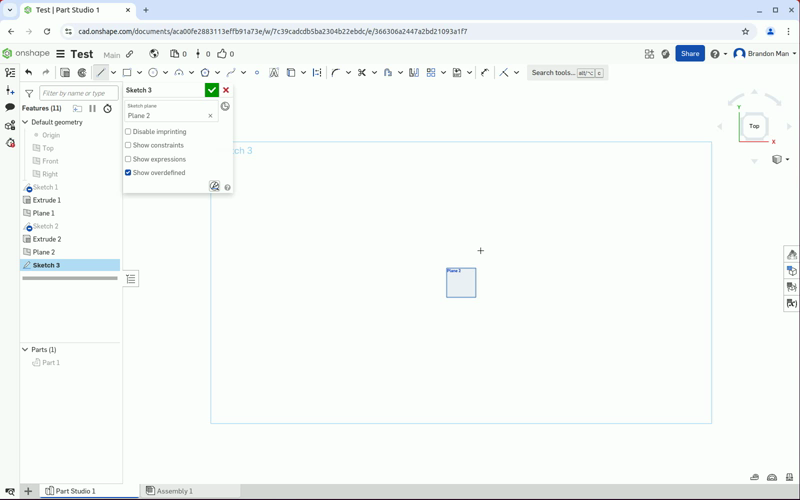
click(480, 250)
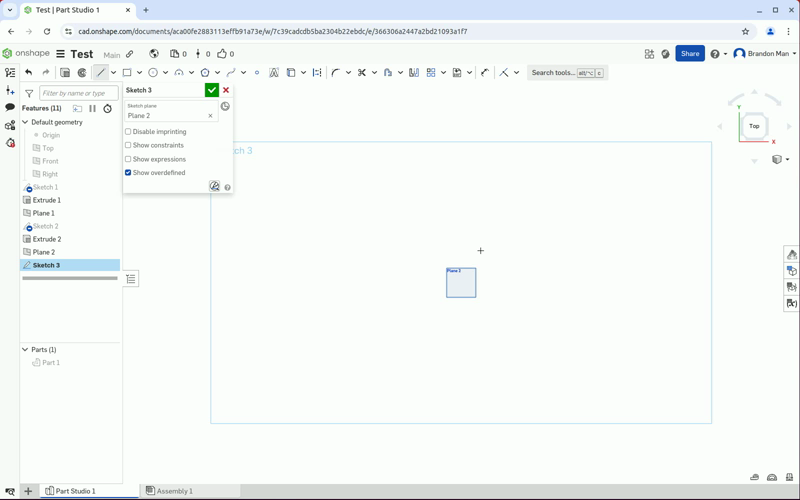
key_up(shift)
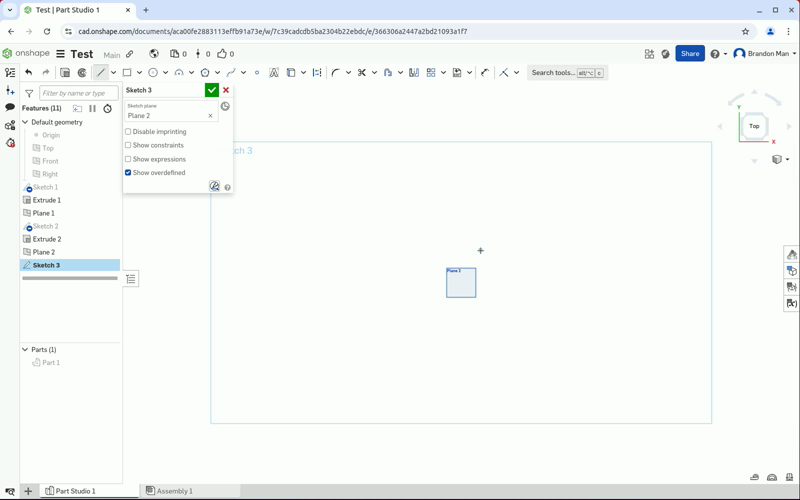
key_down(shift)
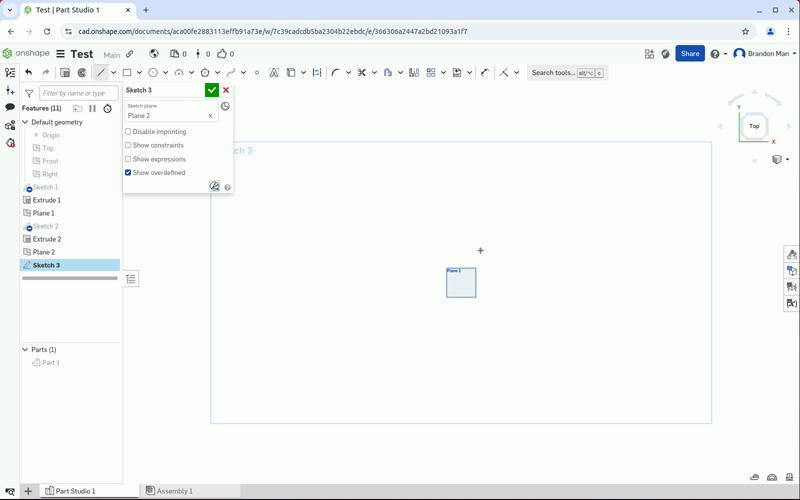
mouse_move(510, 250)
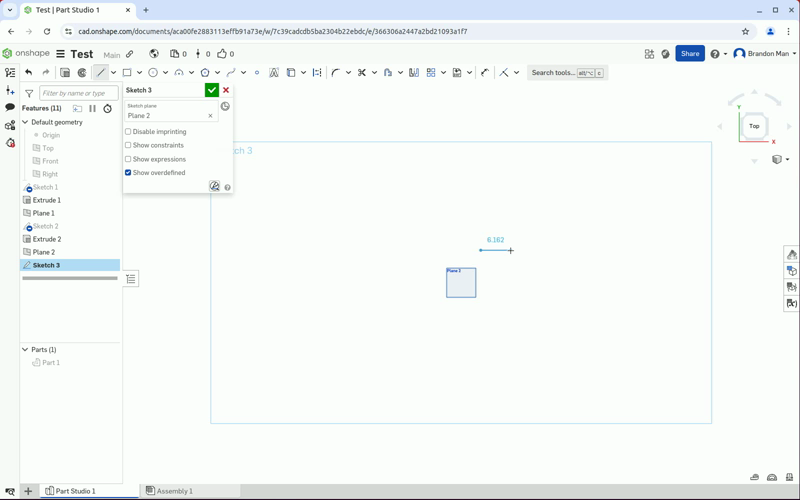
mouse_move(527, 250)
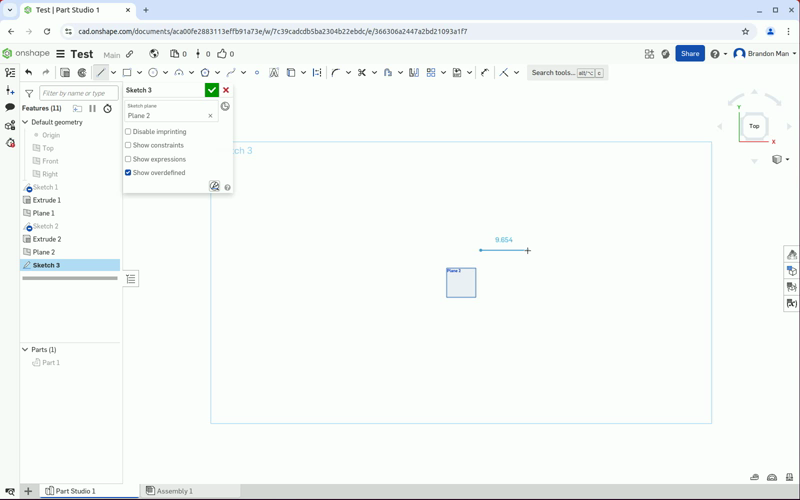
click(527, 250)
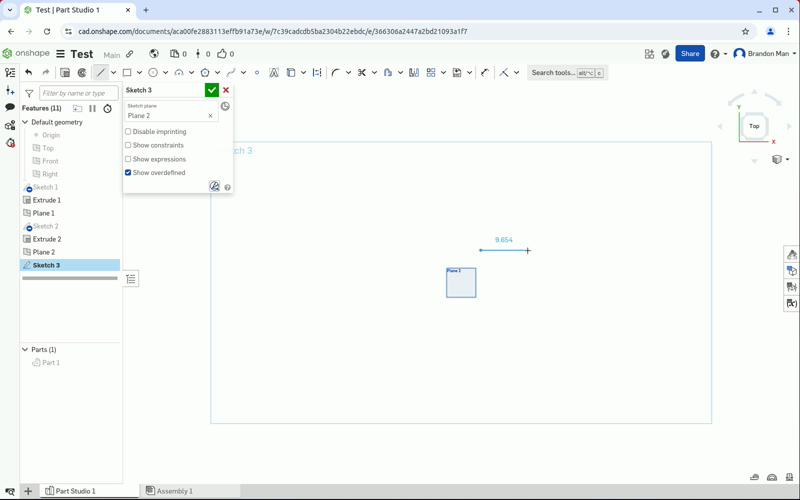
key_up(shift)
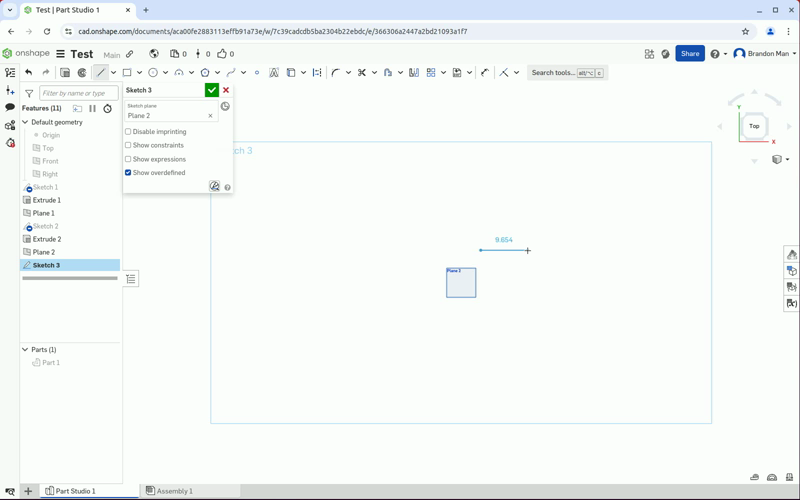
key_down(shift)
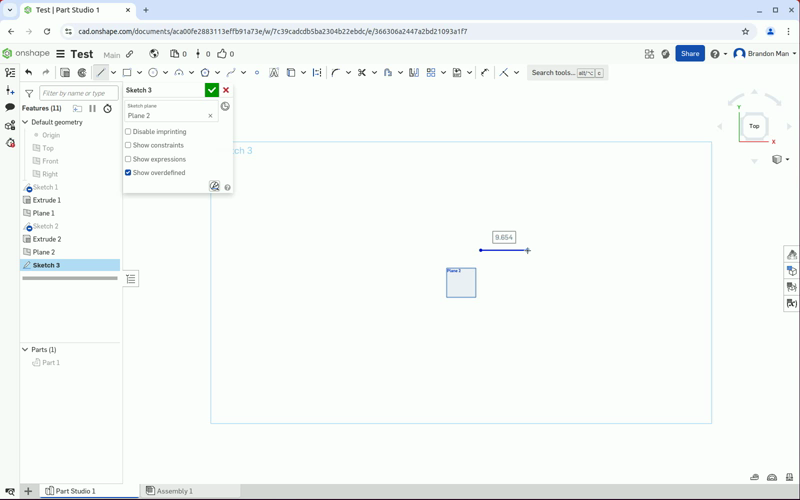
mouse_move(557, 250)
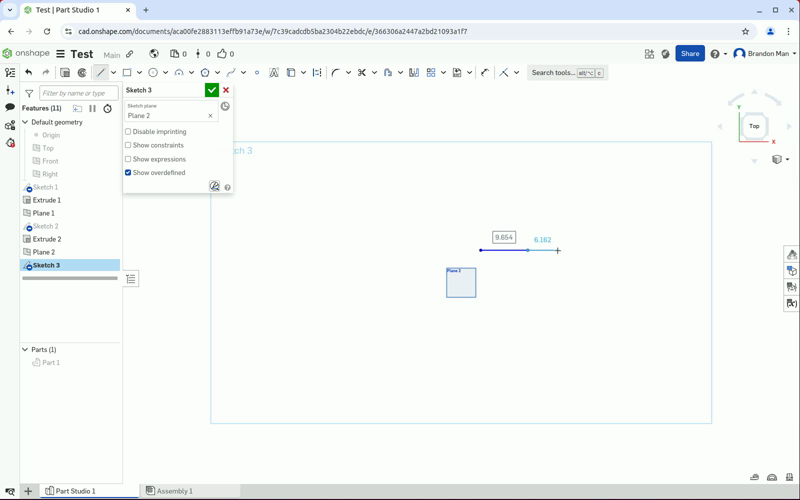
mouse_move(527, 194)
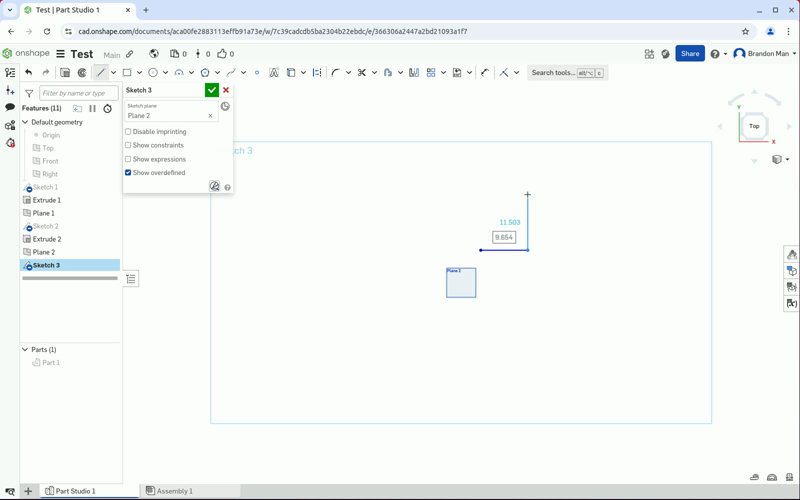
click(527, 194)
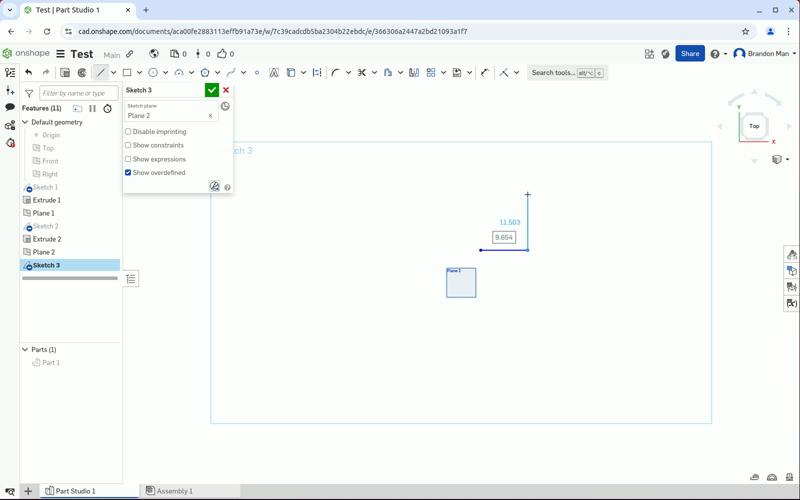
key_up(shift)
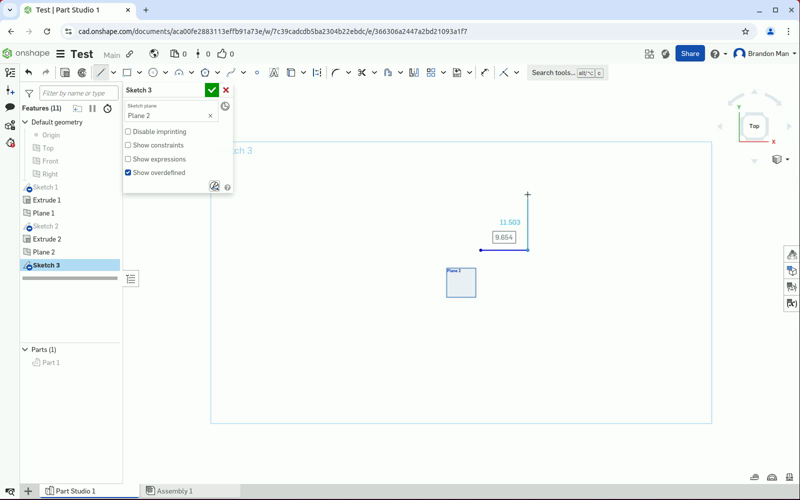
key_down(shift)
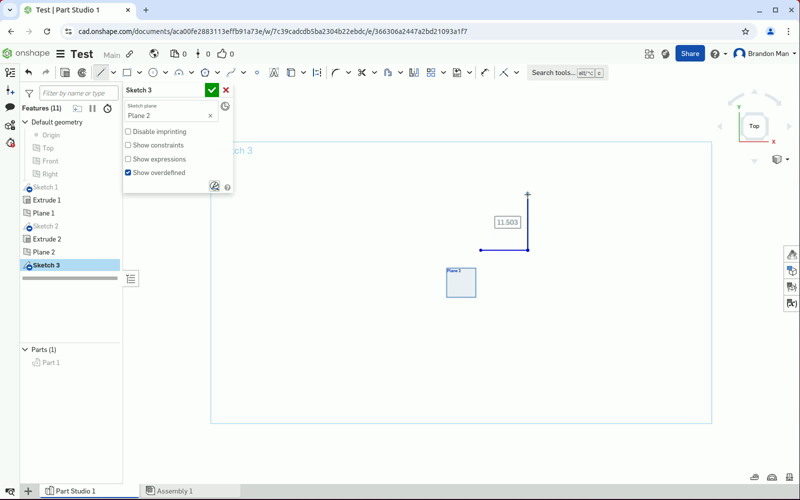
mouse_move(557, 194)
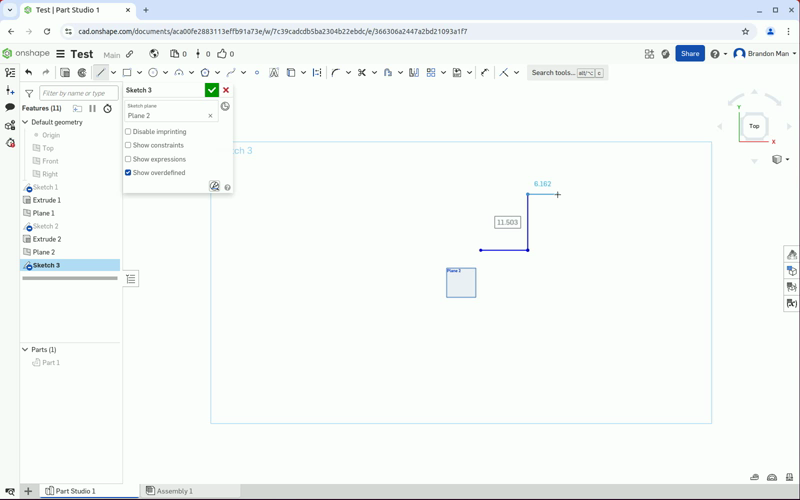
mouse_move(480, 194)
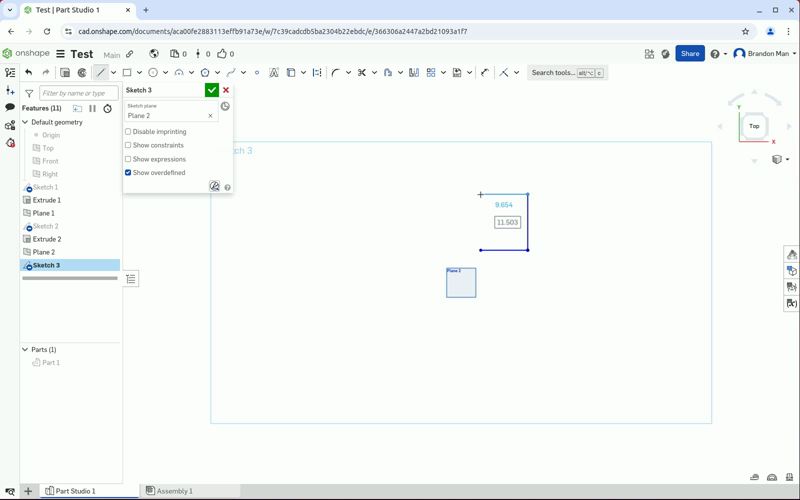
click(480, 194)
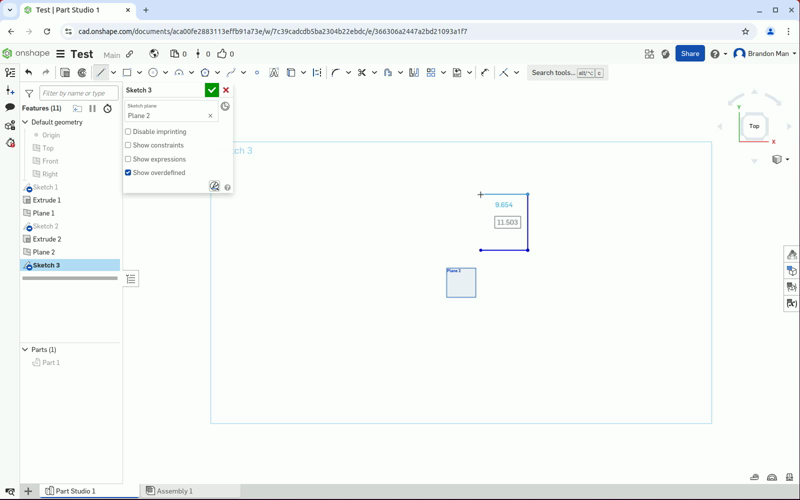
key_up(shift)
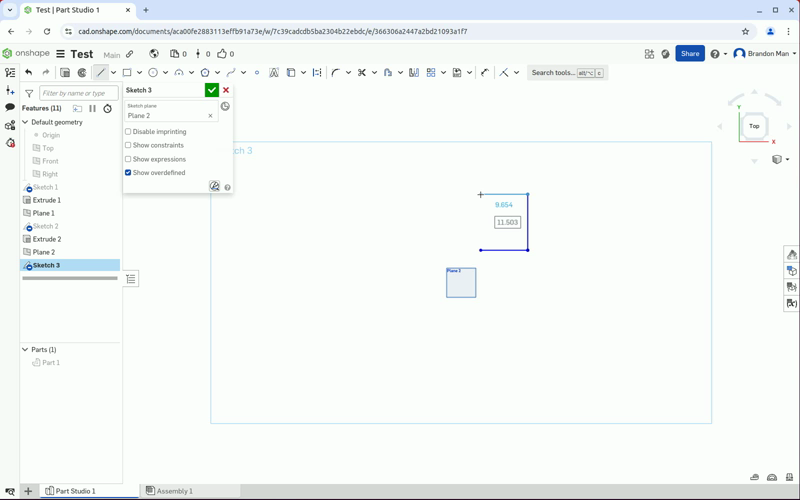
mouse_move(510, 194)
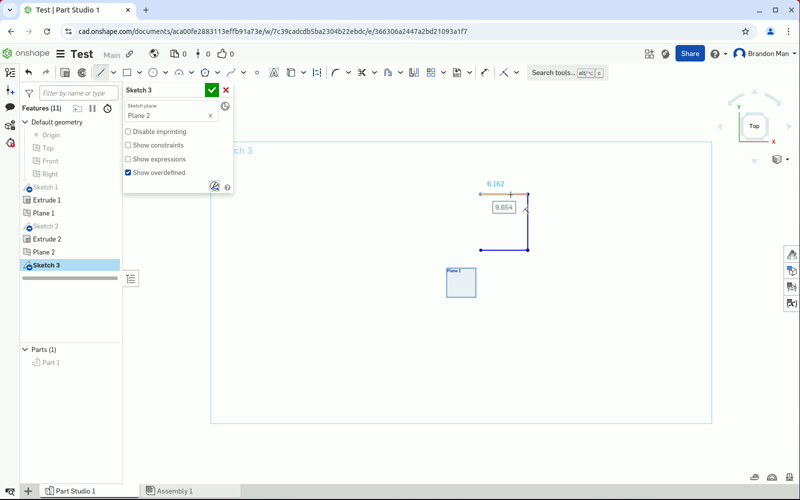
key_down(shift)
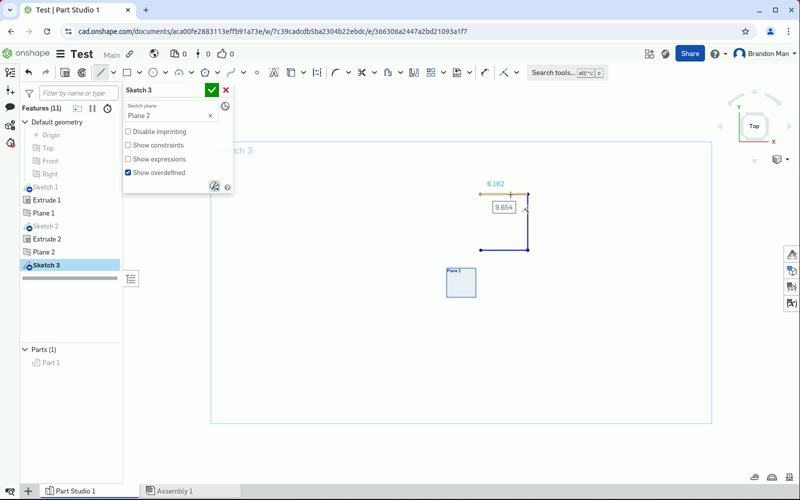
mouse_move(480, 250)
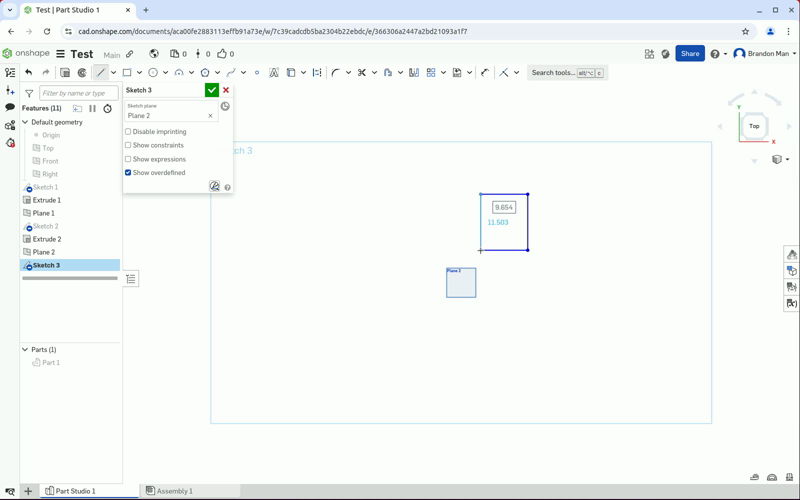
key_up(shift)
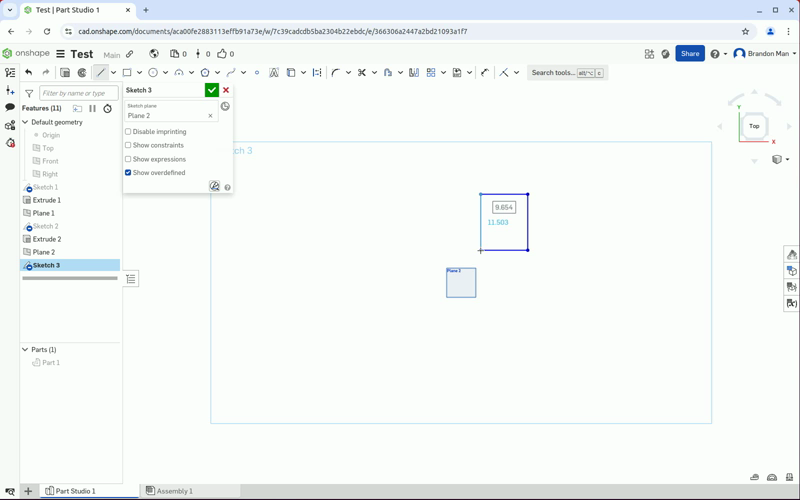
click(480, 250)
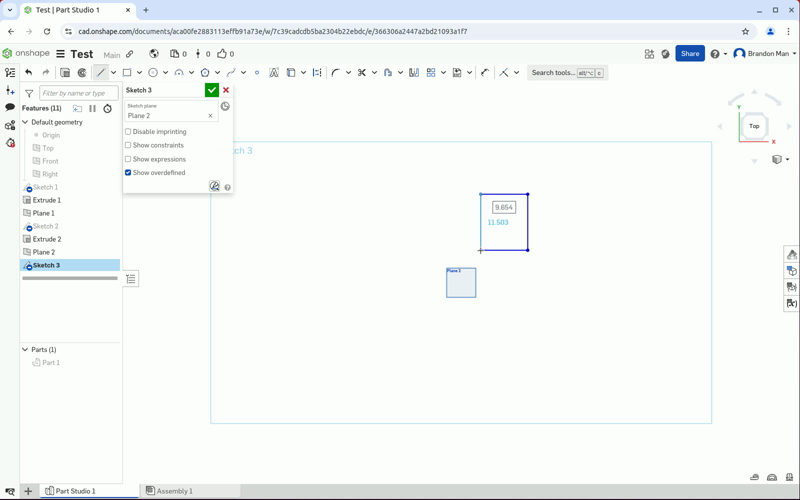
key(esc)
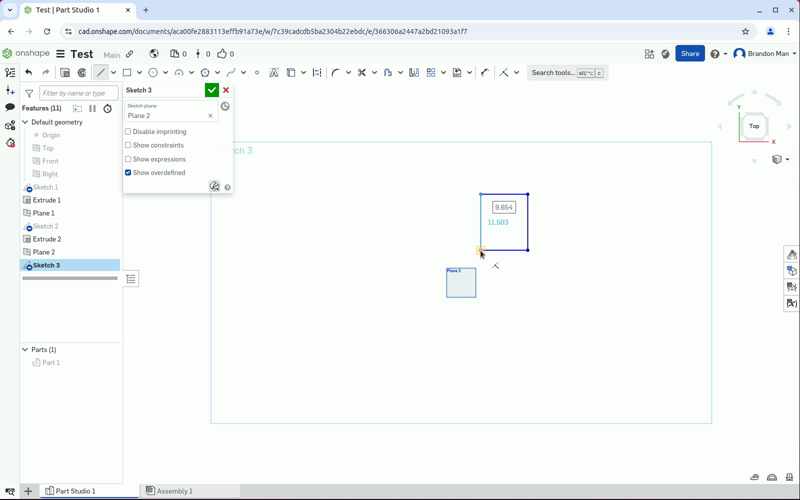
key(a)
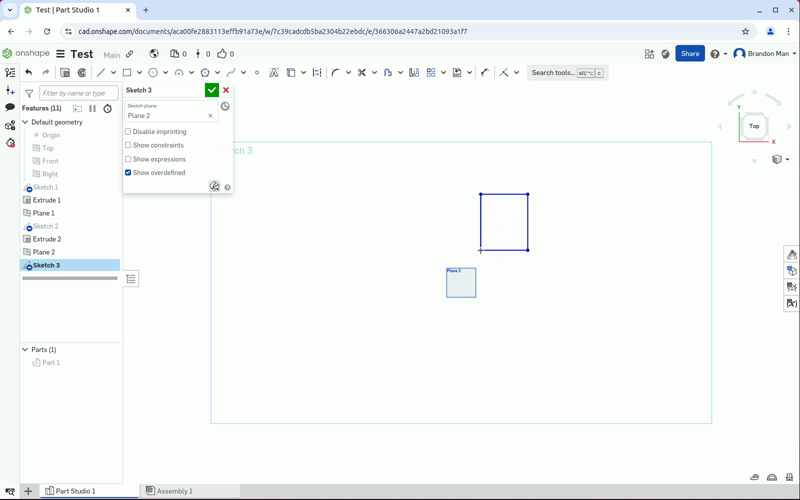
key_down(shift)
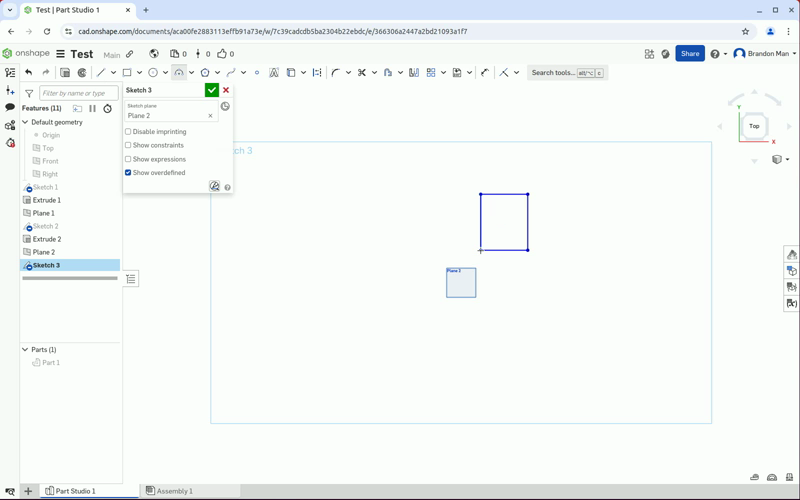
mouse_move(497, 219)
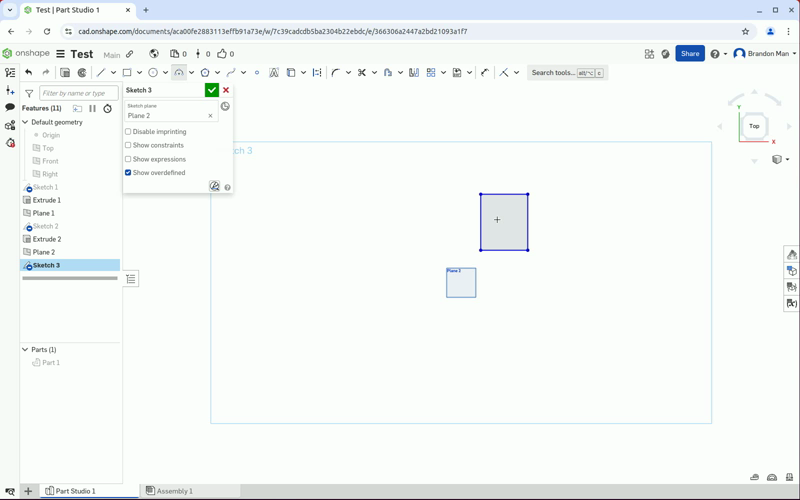
click(497, 219)
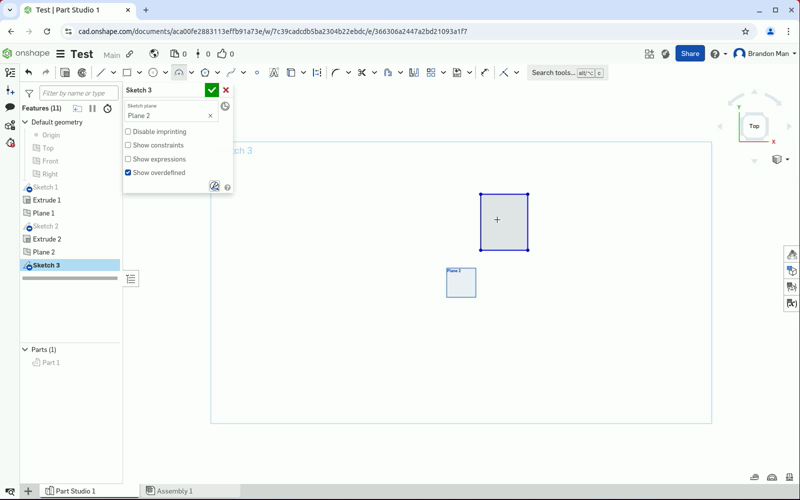
key_up(shift)
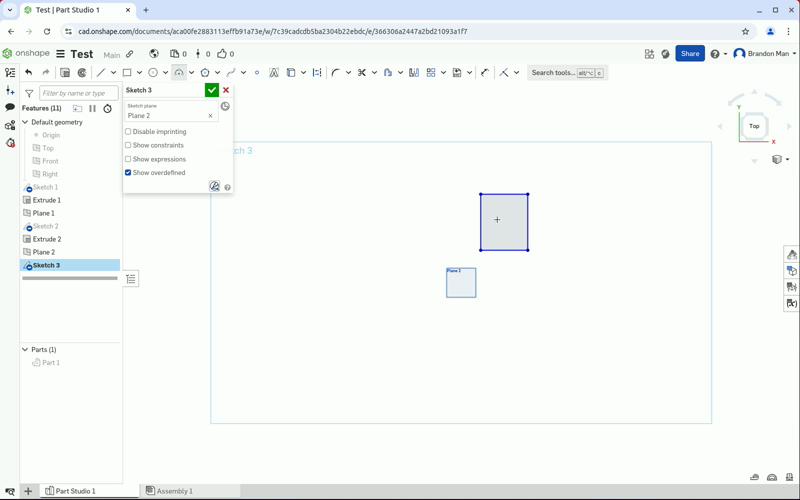
key_down(shift)
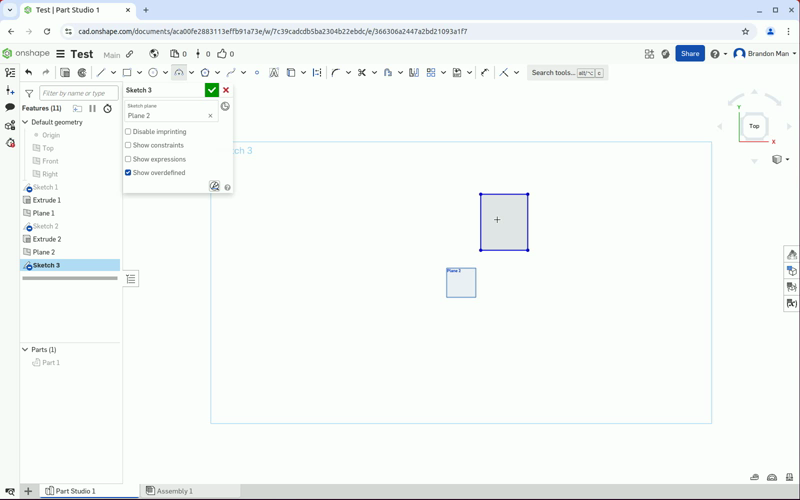
mouse_move(508, 219)
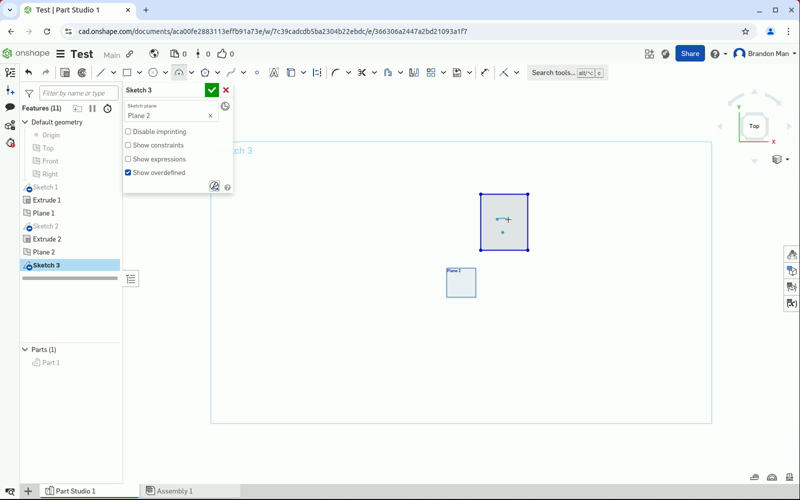
click(508, 219)
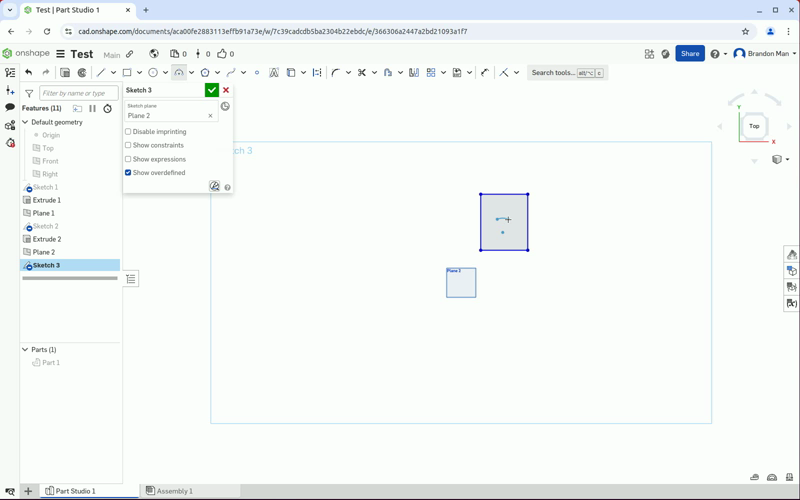
mouse_move(502, 239)
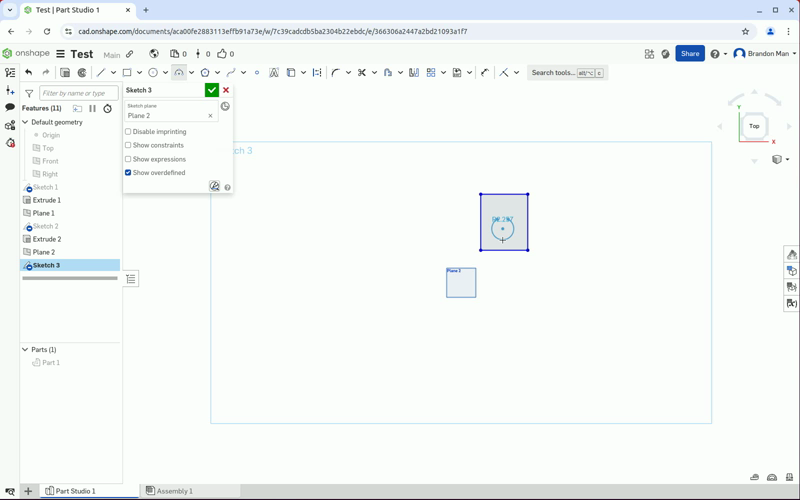
click(502, 239)
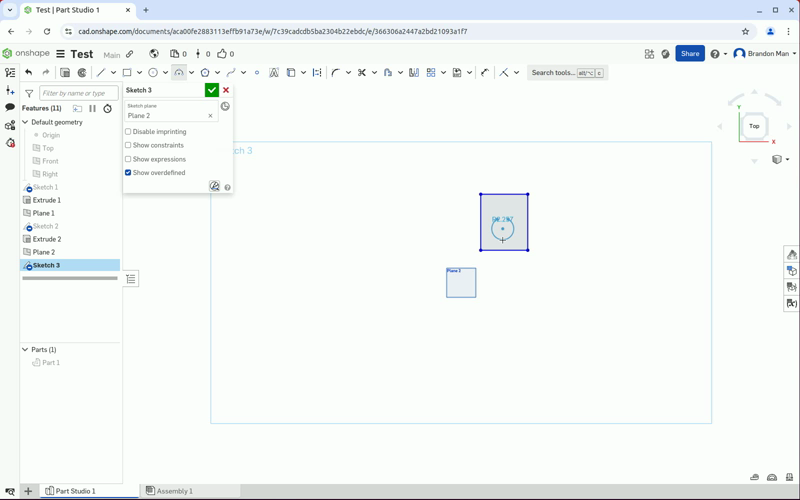
key_up(shift)
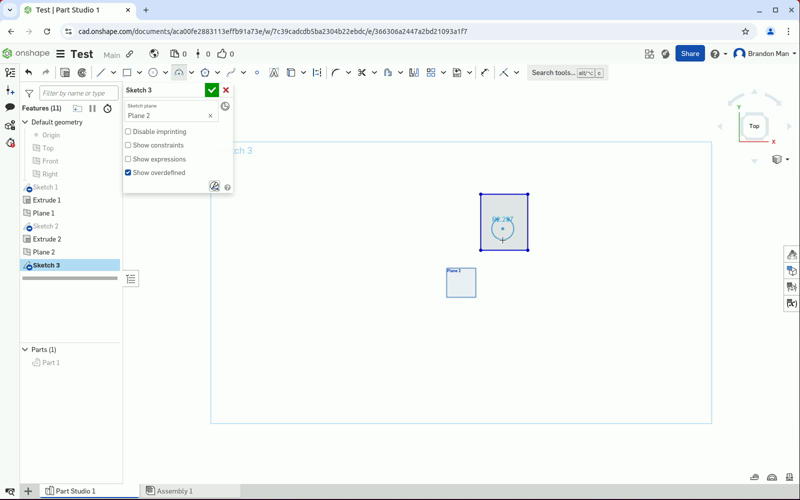
key(esc)
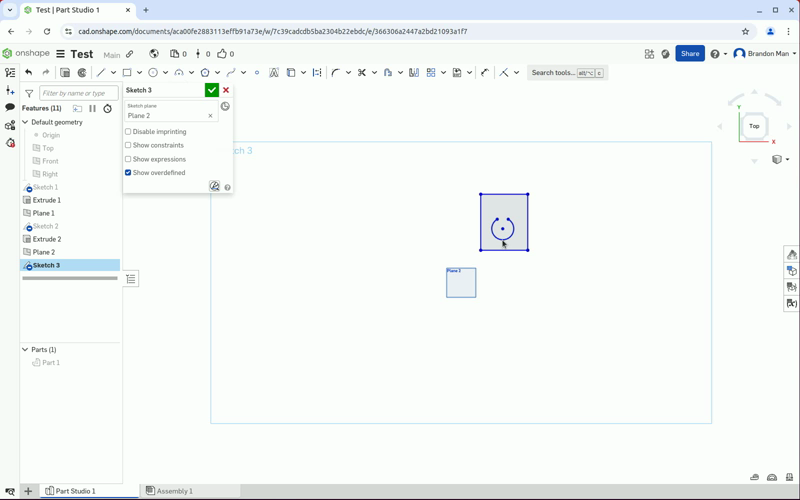
key(l)
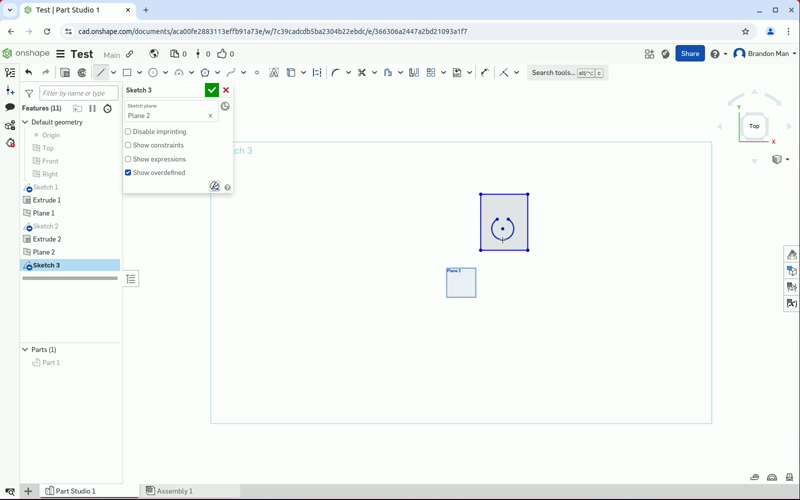
mouse_move(508, 219)
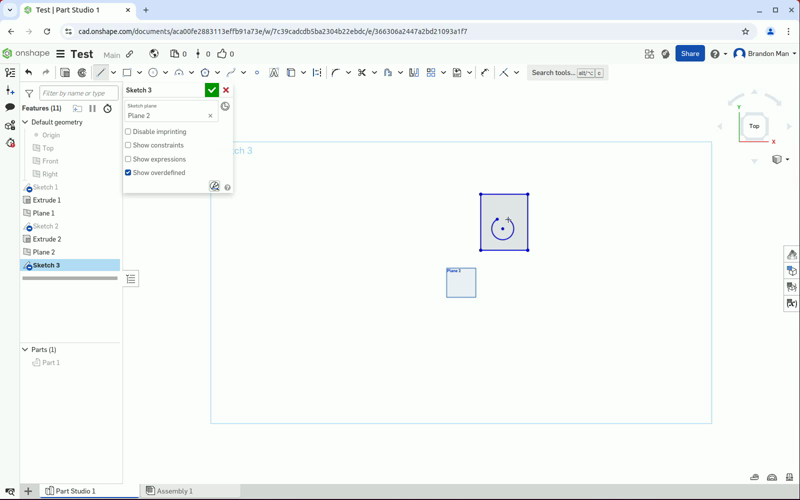
click(508, 219)
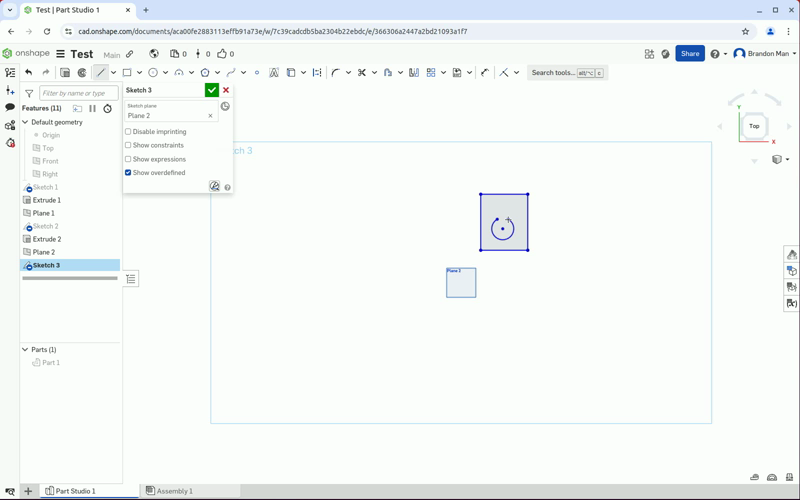
key_down(shift)
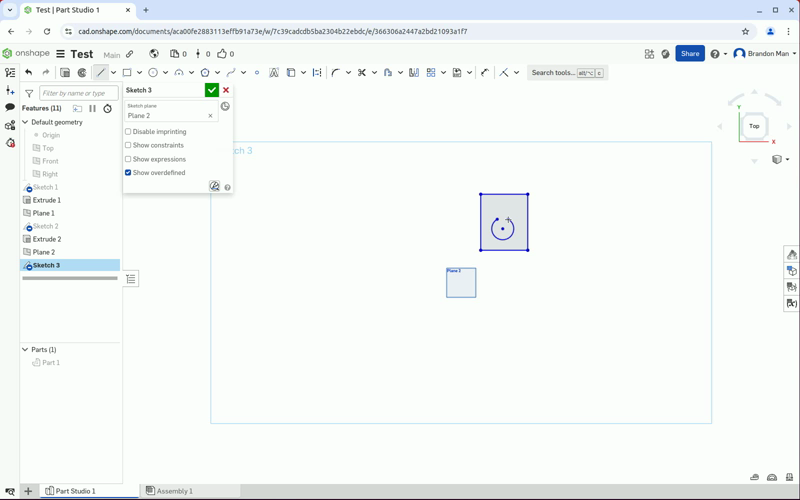
mouse_move(538, 219)
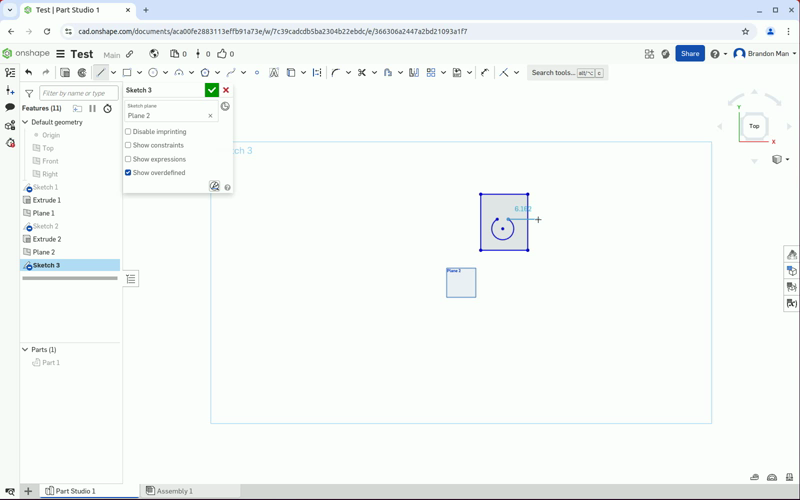
mouse_move(508, 206)
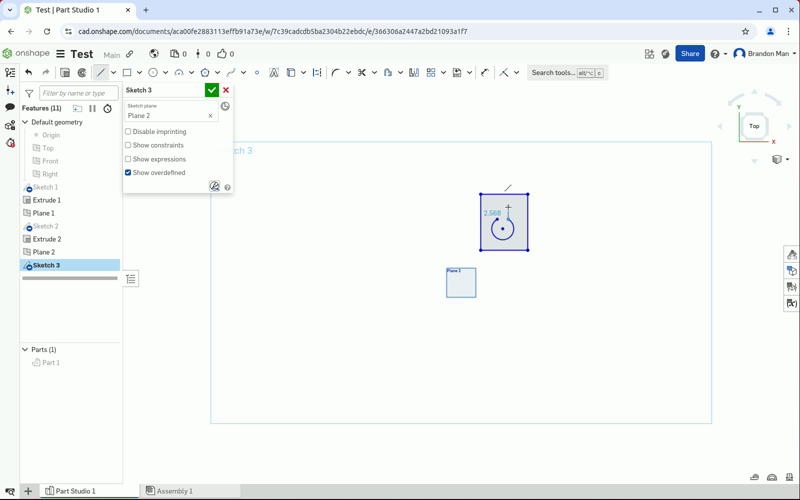
click(508, 206)
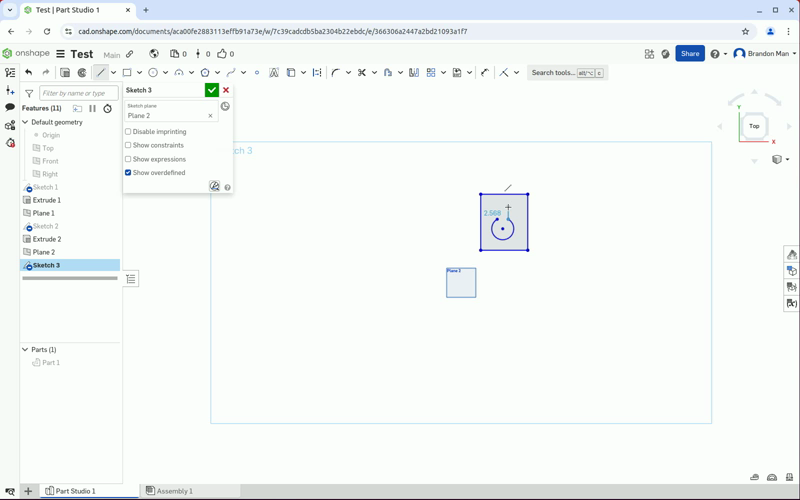
key_up(shift)
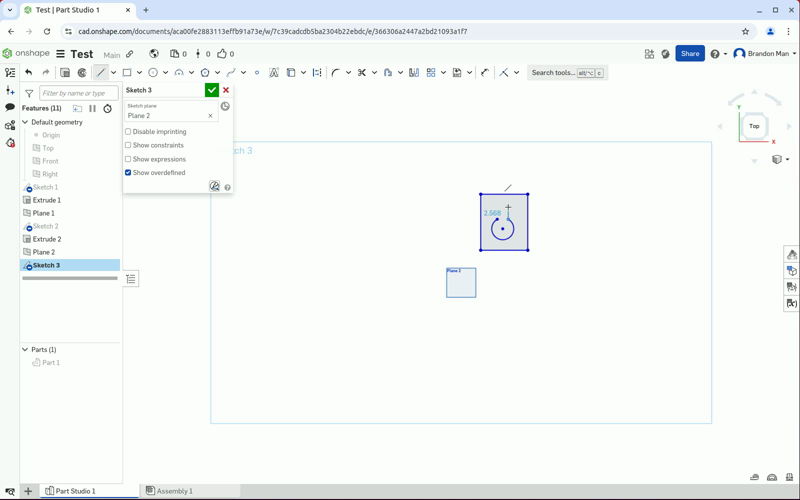
key(esc)
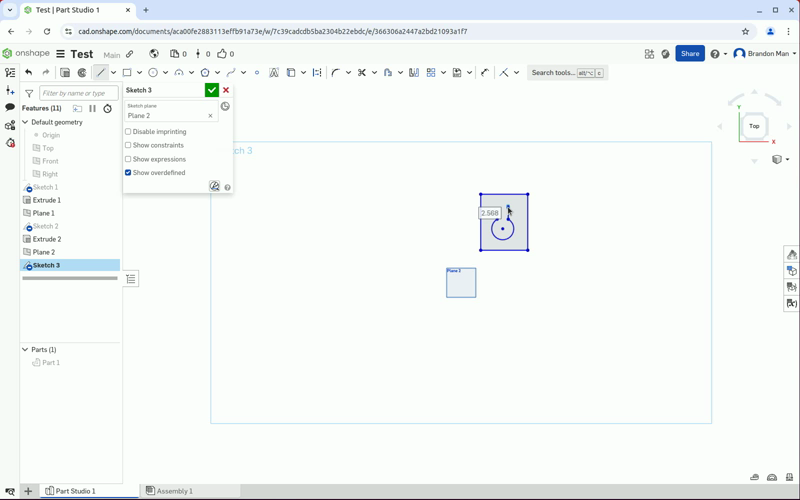
key(a)
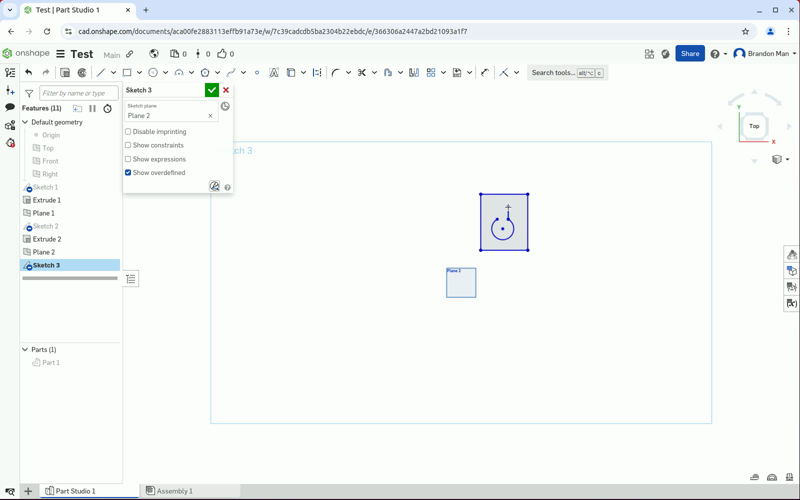
mouse_move(508, 206)
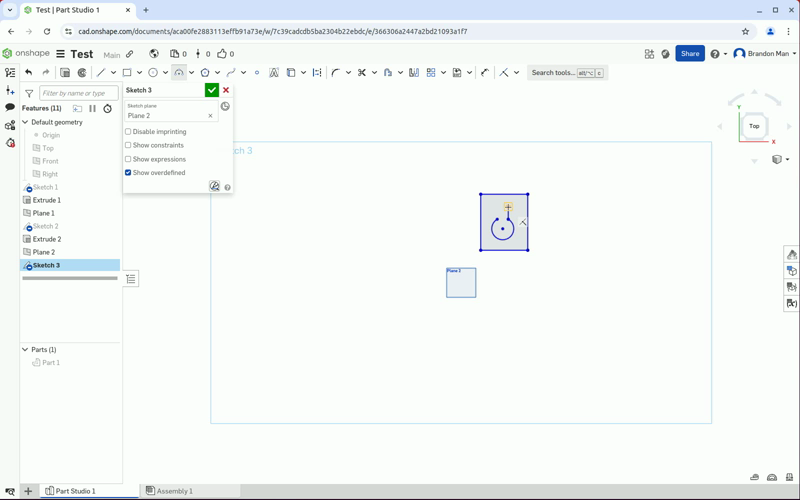
click(508, 206)
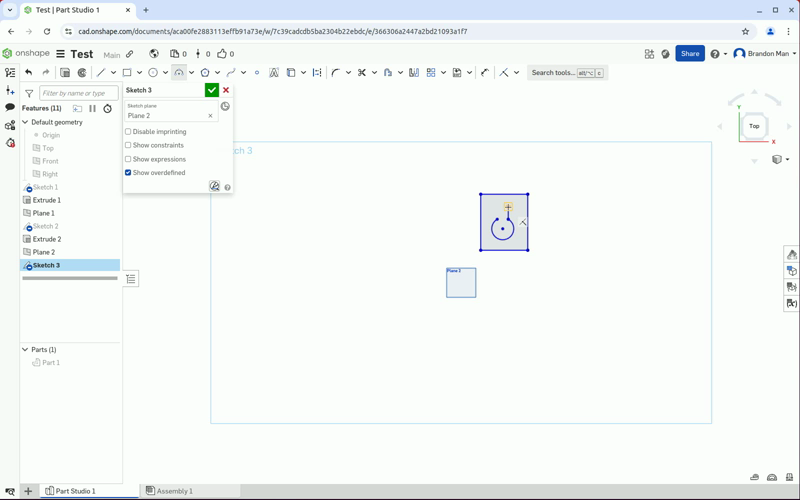
key_down(shift)
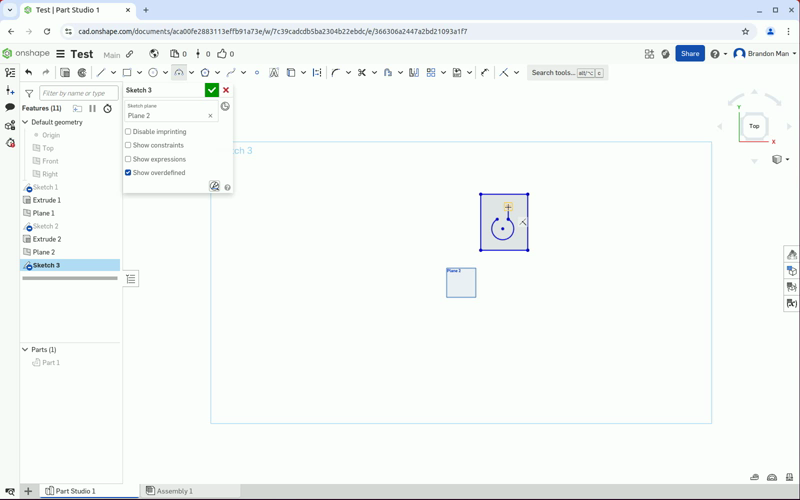
mouse_move(497, 206)
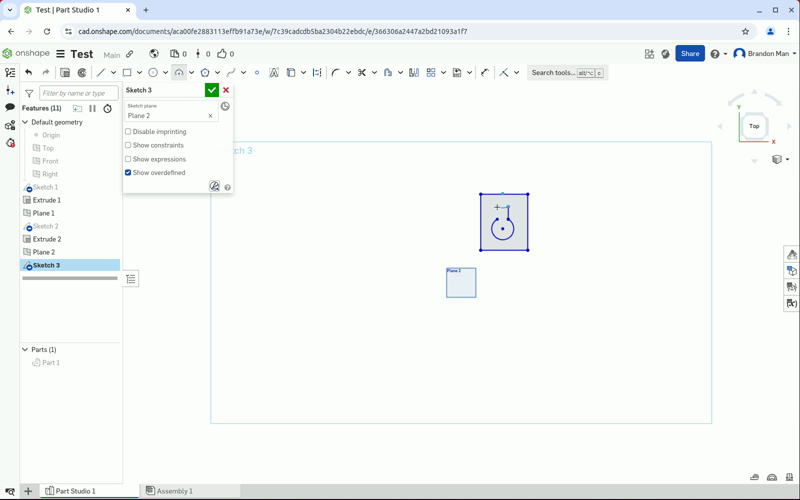
click(497, 206)
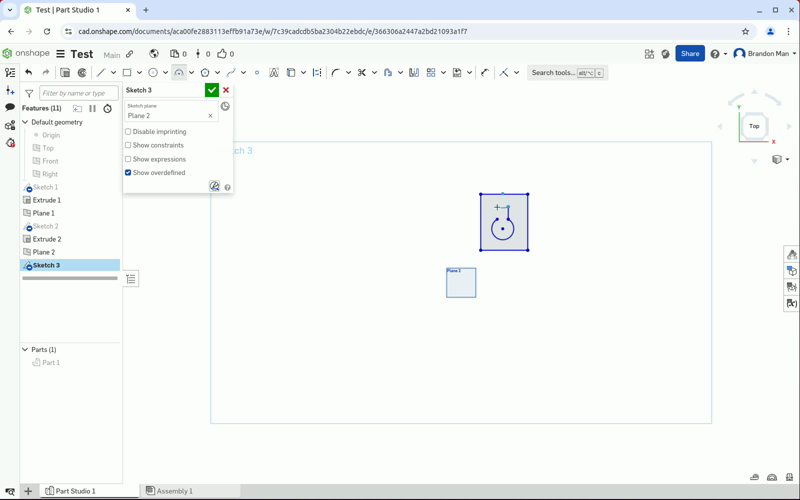
mouse_move(502, 201)
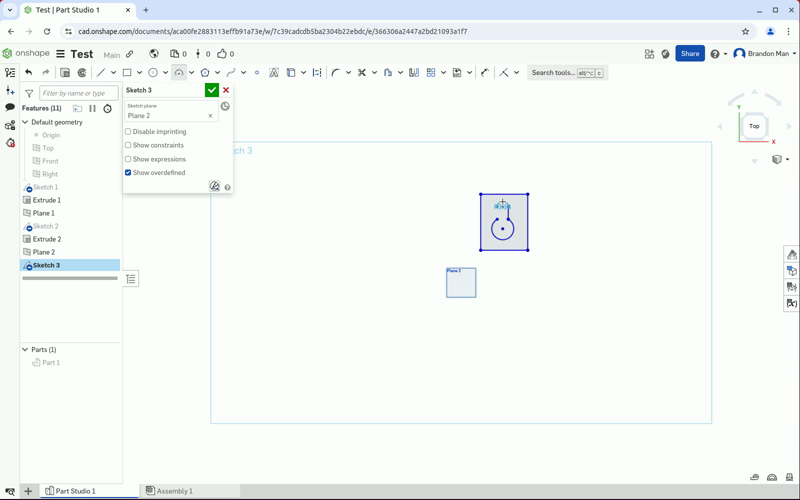
click(502, 201)
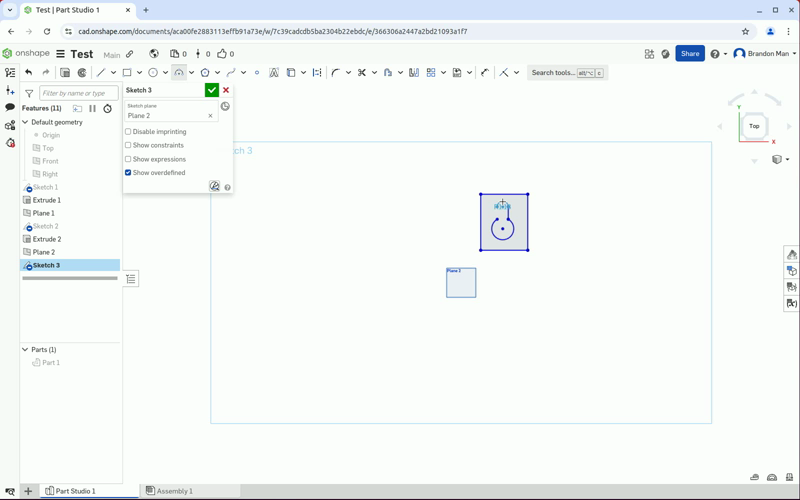
key_up(shift)
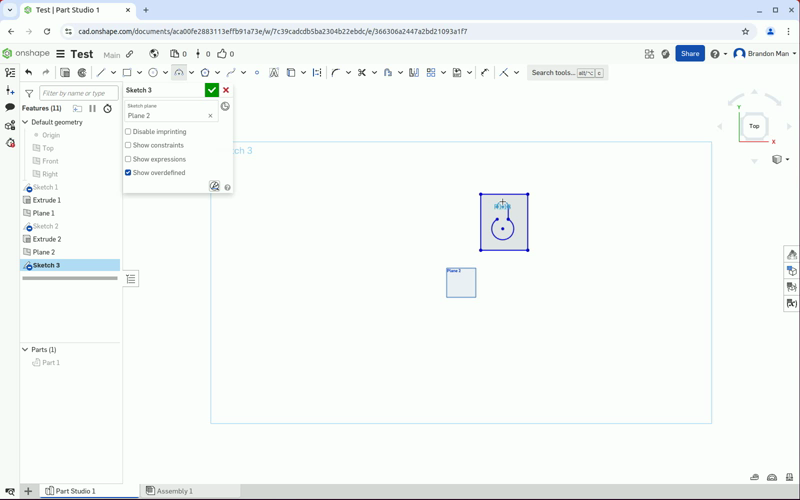
key(esc)
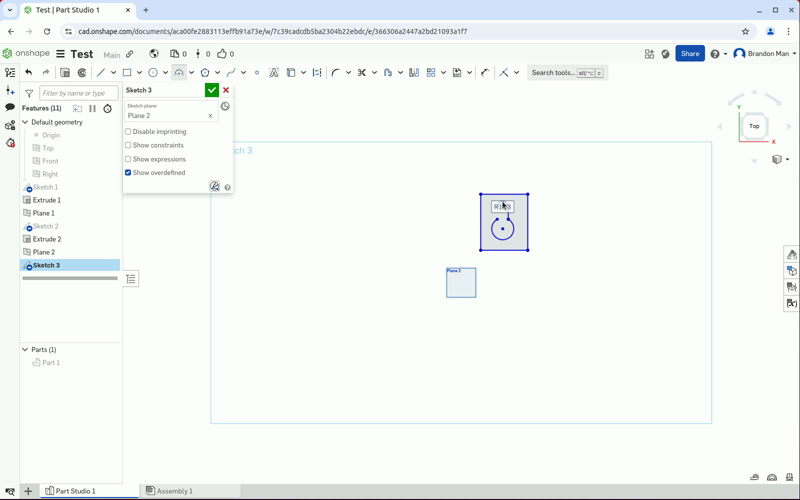
key(l)
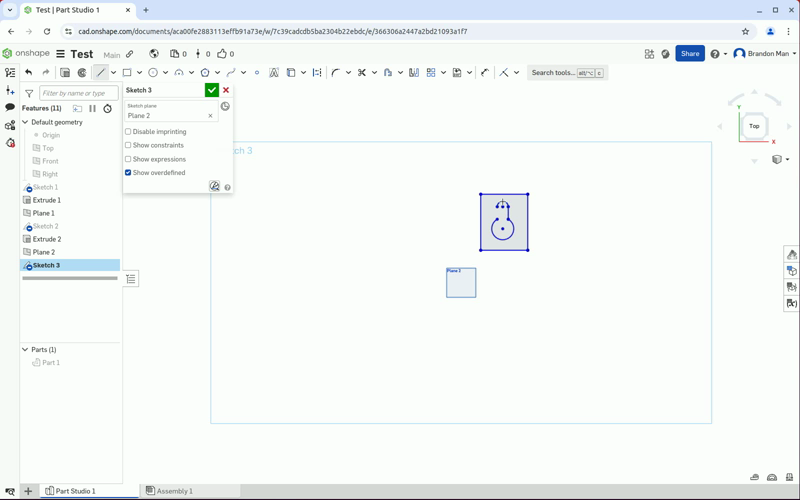
mouse_move(497, 206)
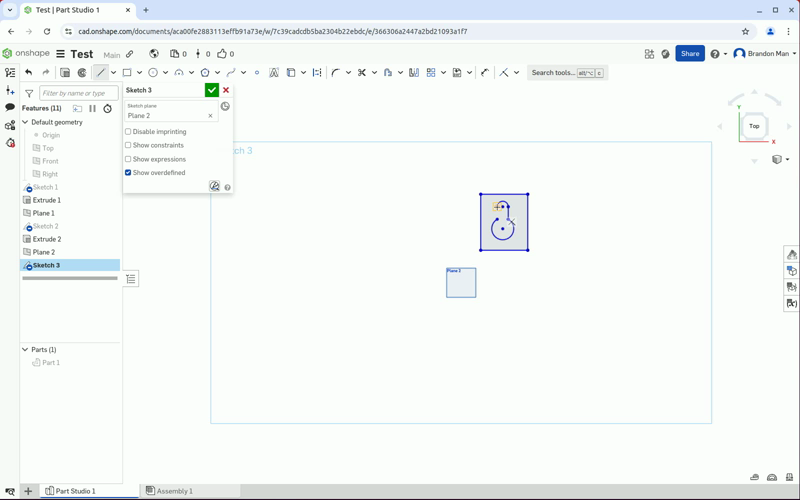
click(497, 206)
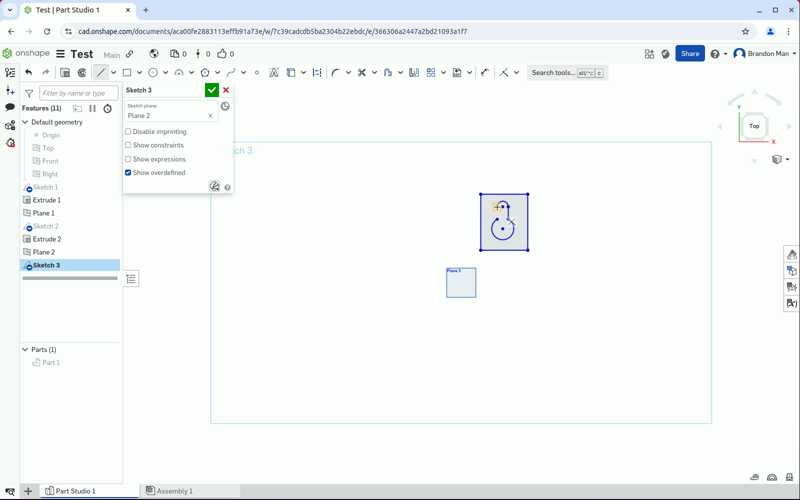
mouse_move(527, 206)
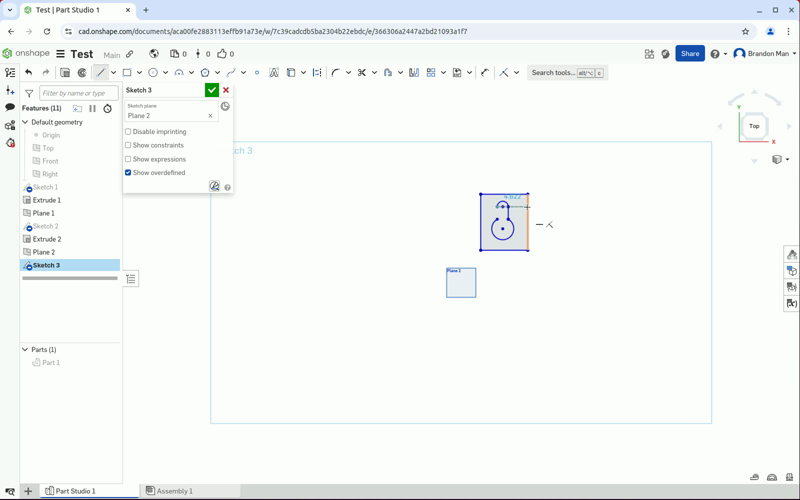
key_down(shift)
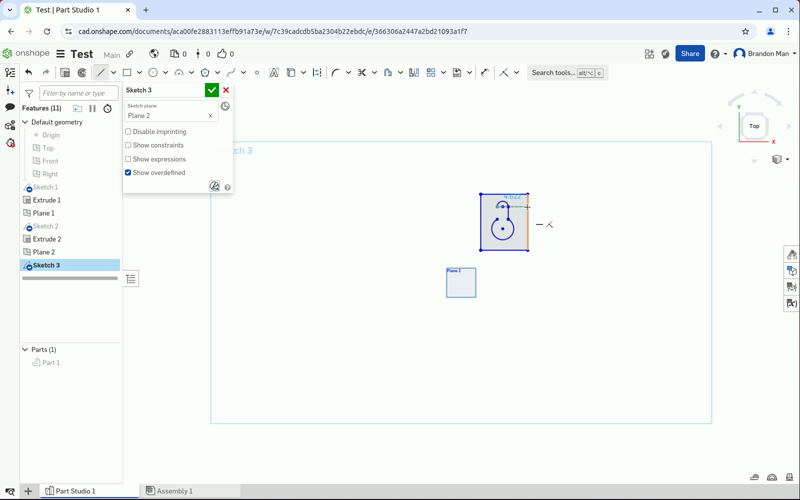
mouse_move(497, 219)
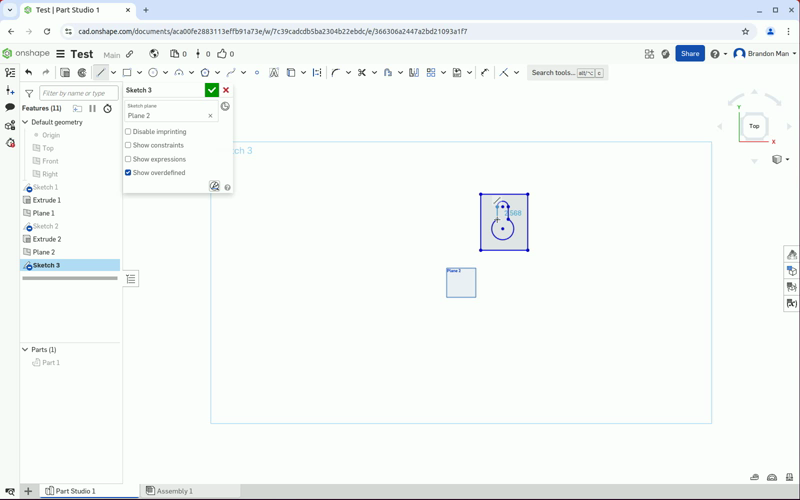
key_up(shift)
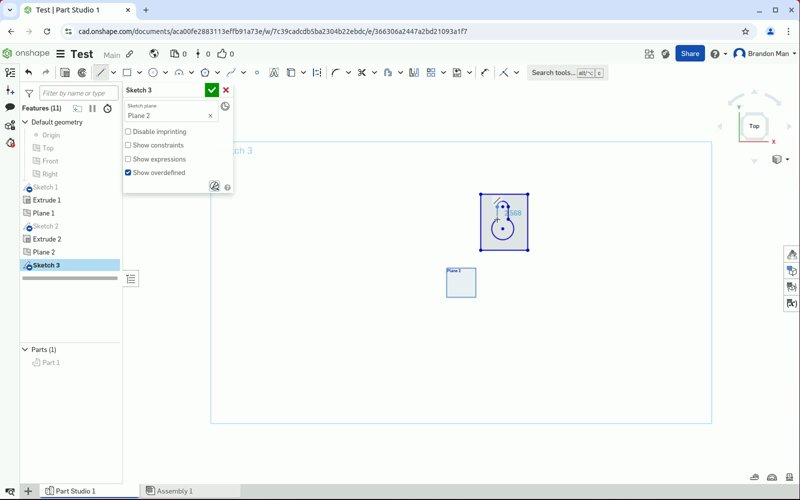
click(497, 219)
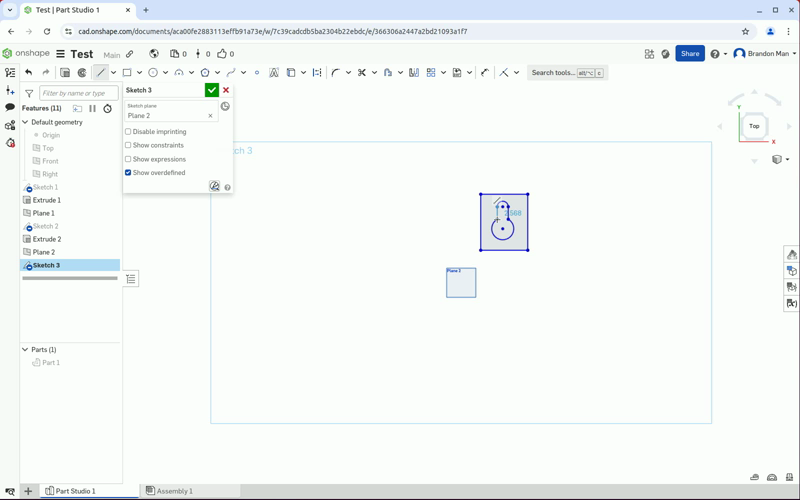
key(esc)
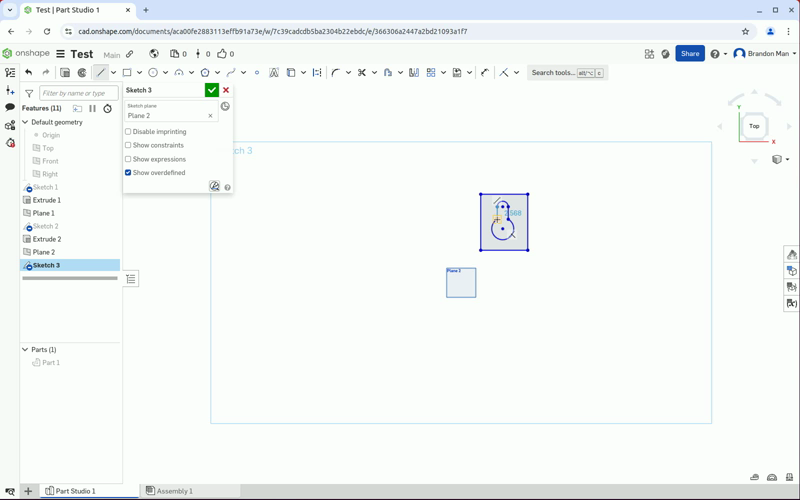
mouse_move(521, 227)
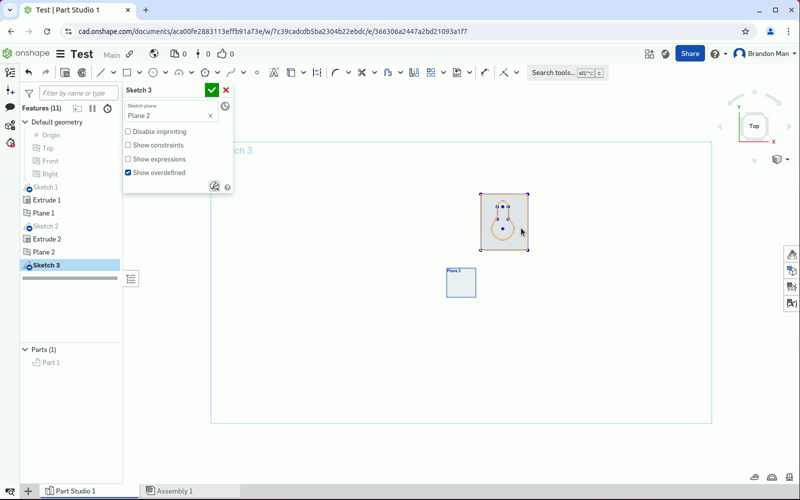
click(521, 227)
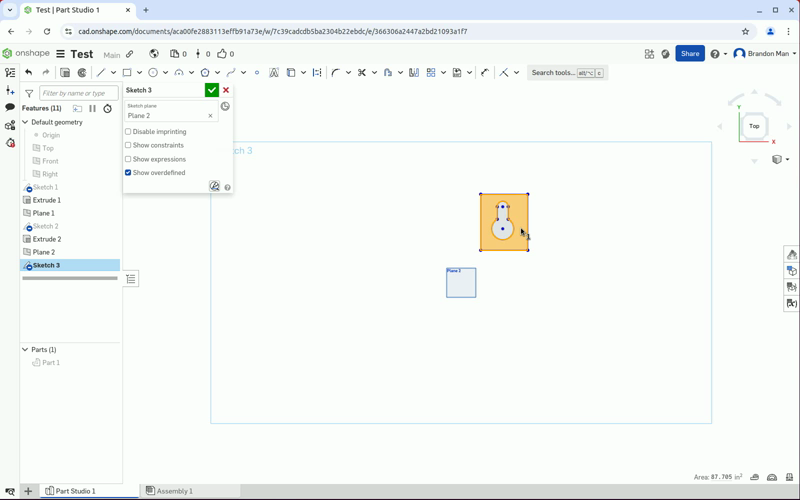
mouse_move(73, 352)
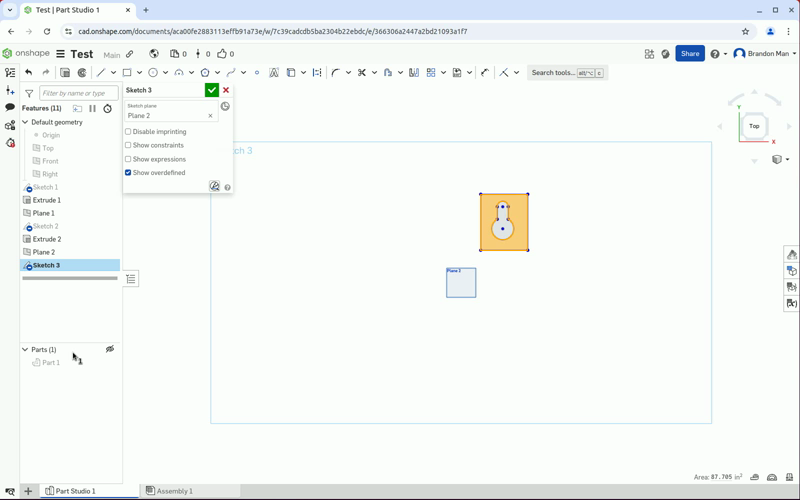
key(shift+y)
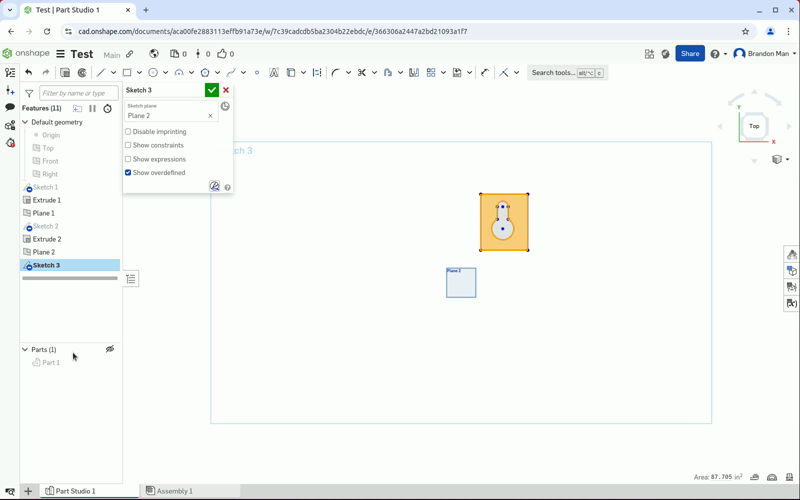
key(shift+e)
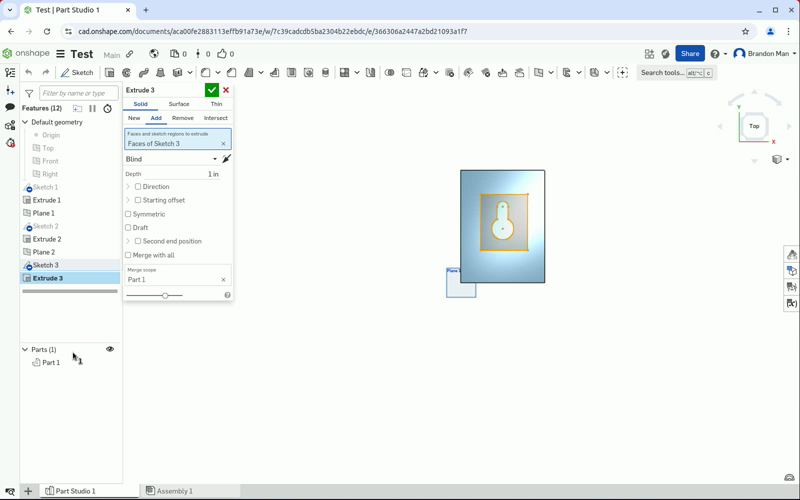
mouse_move(143, 106)
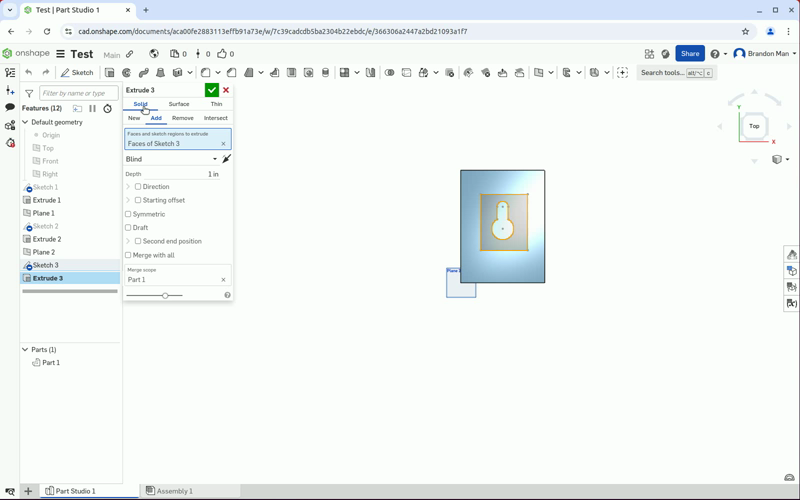
click(143, 106)
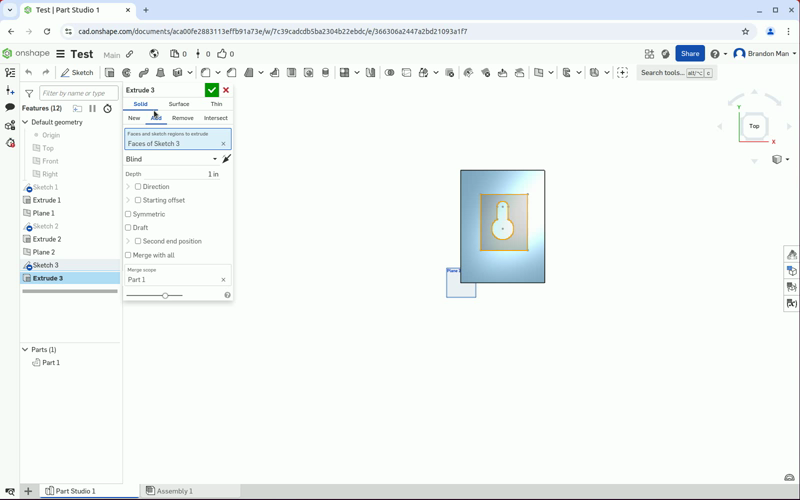
mouse_move(186, 120)
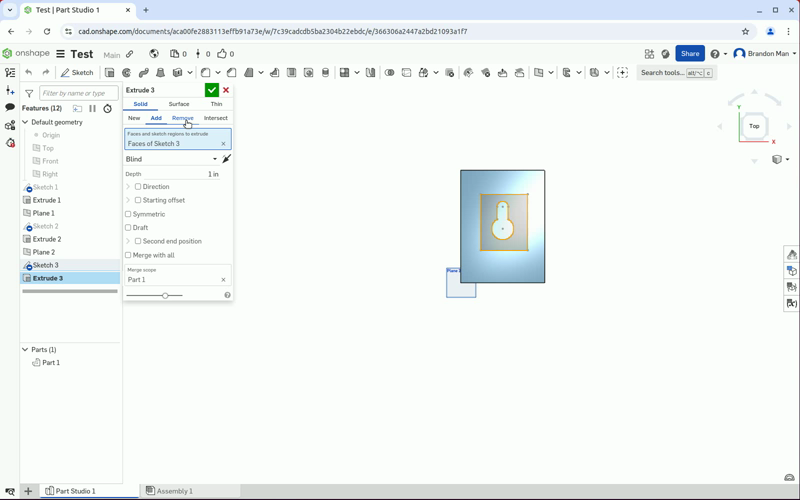
click(186, 120)
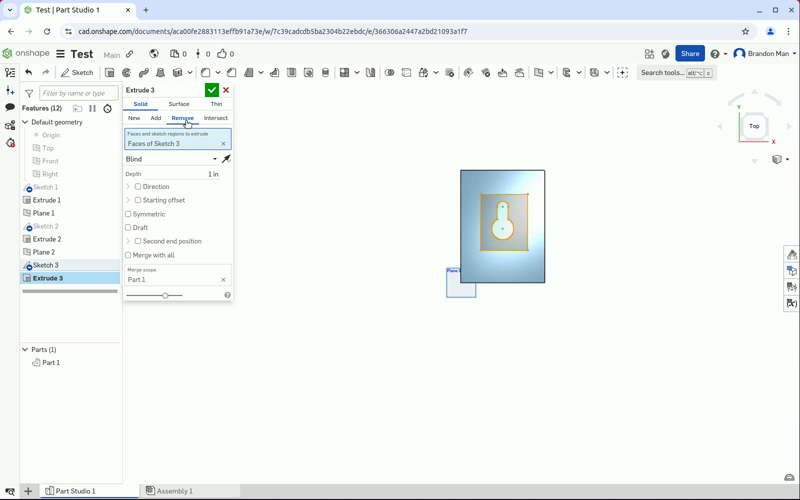
key(tab, 4)
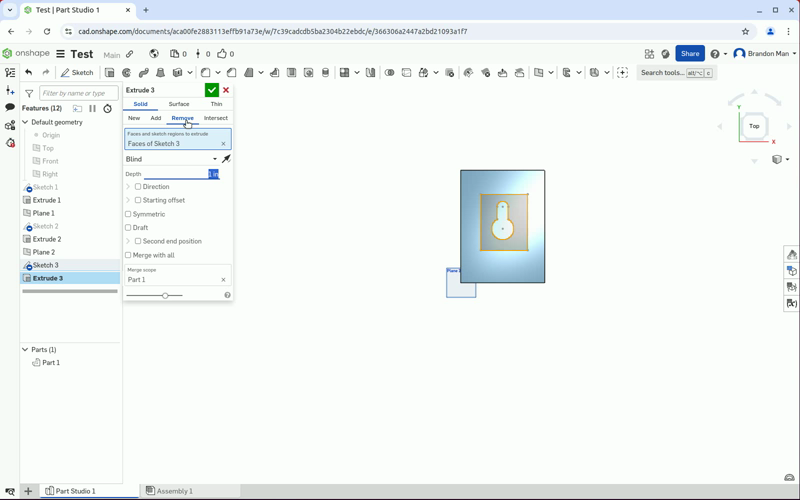
text(-5.777)
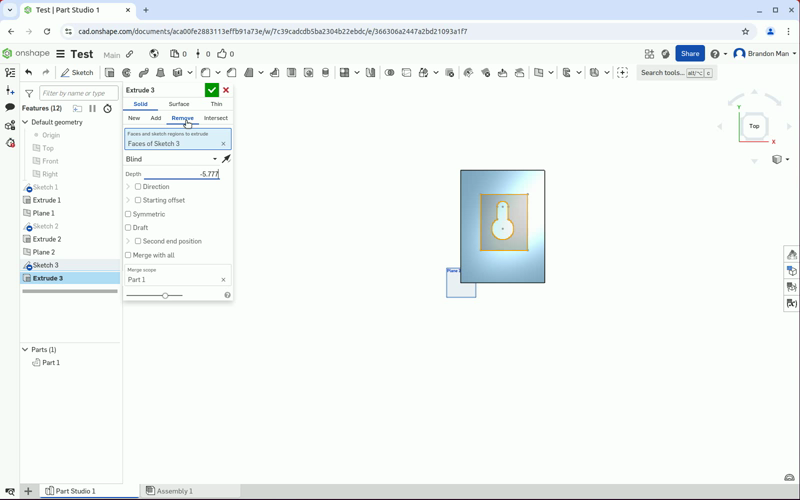
key(tab, 6)
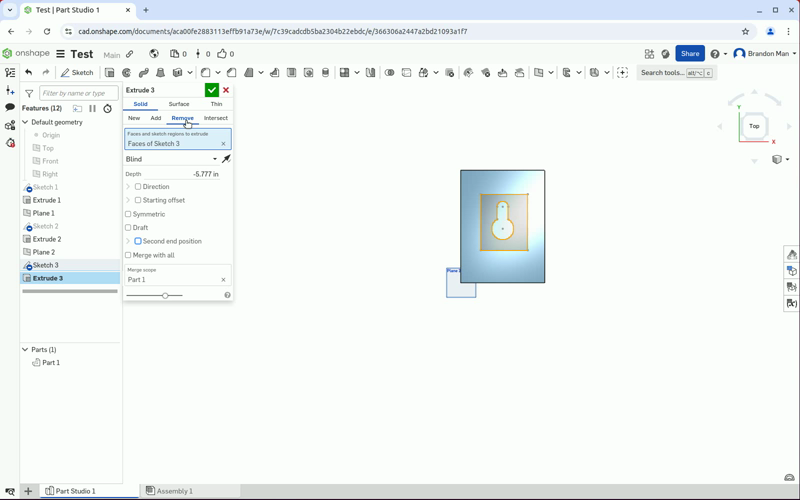
key(space)
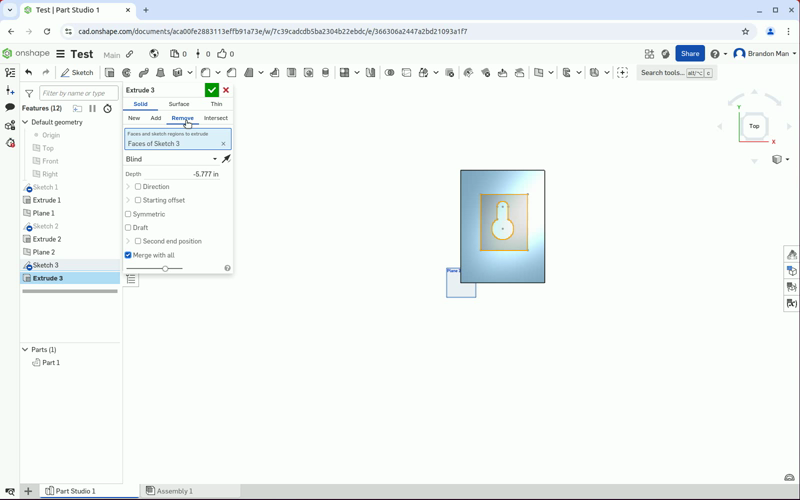
key(enter)
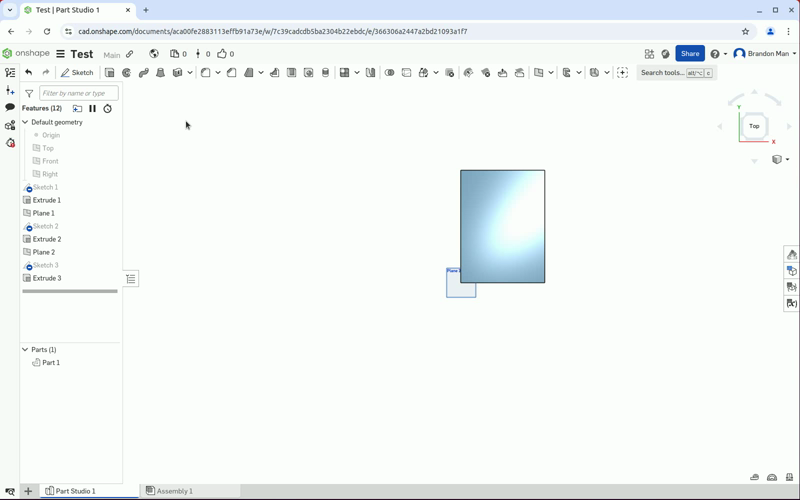
key(shift+h)
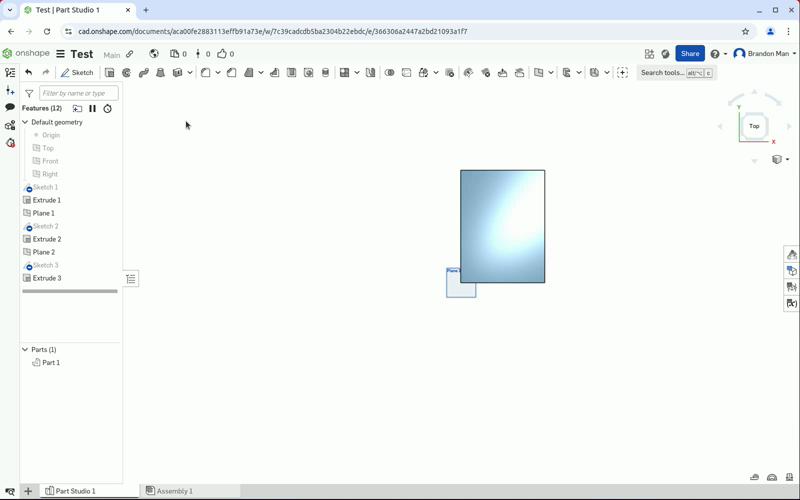
key(shift+h)
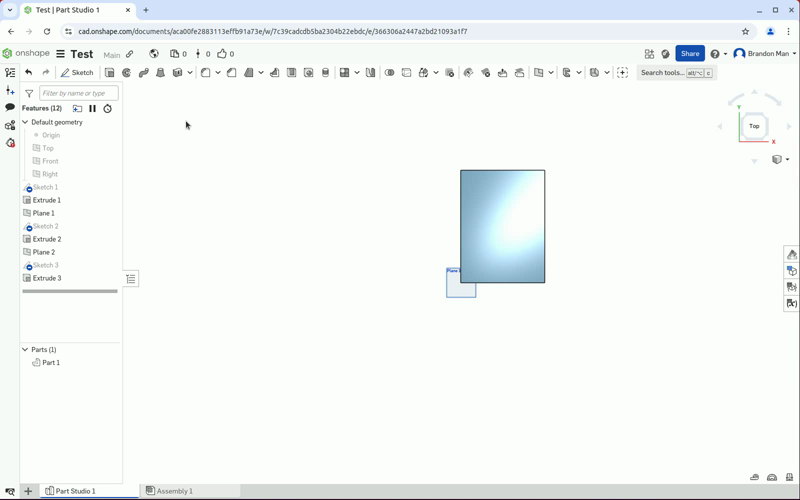
mouse_move(73, 189)
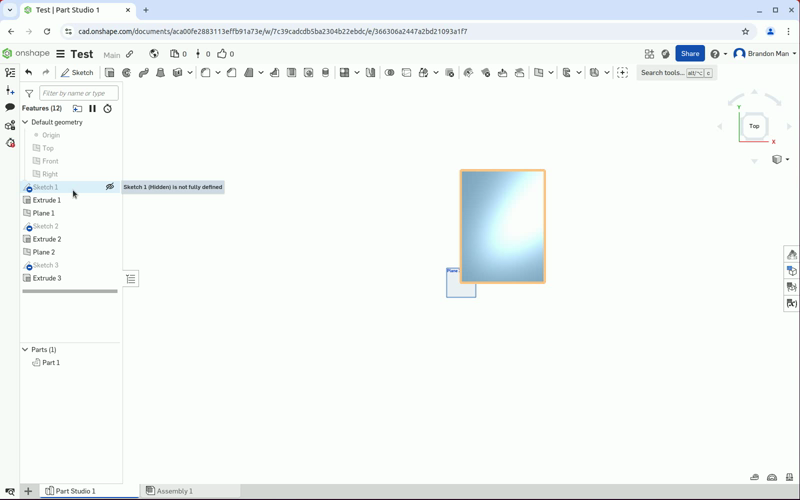
click(73, 189)
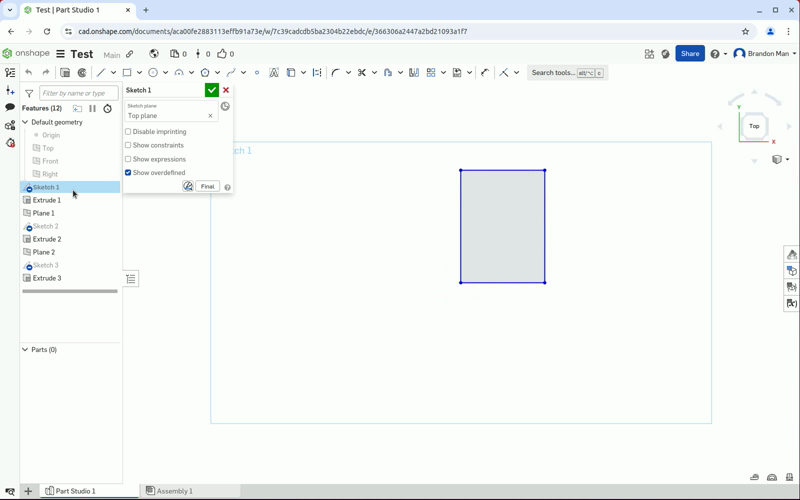
mouse_move(229, 92)
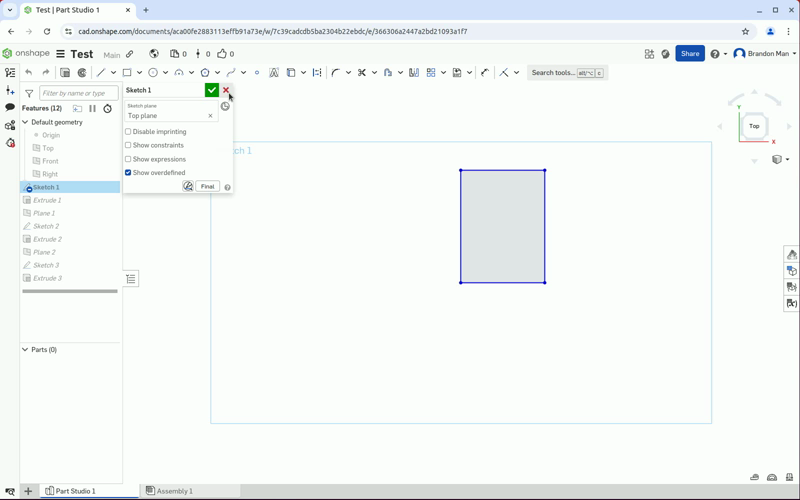
click(229, 92)
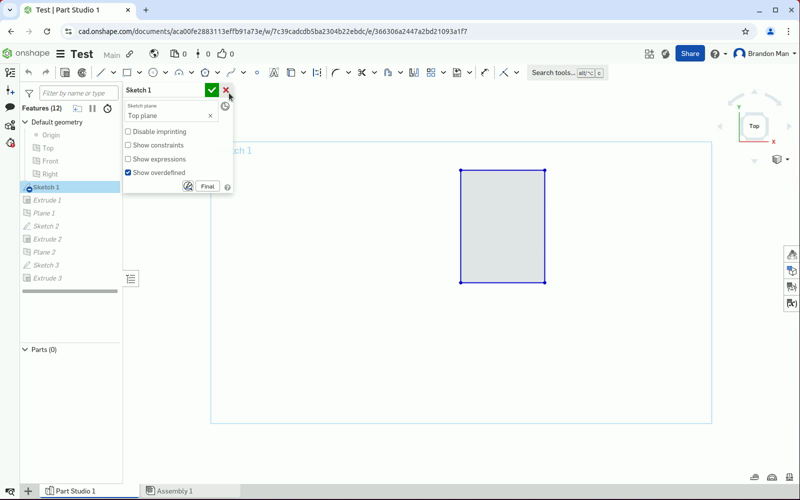
key(shift+s)
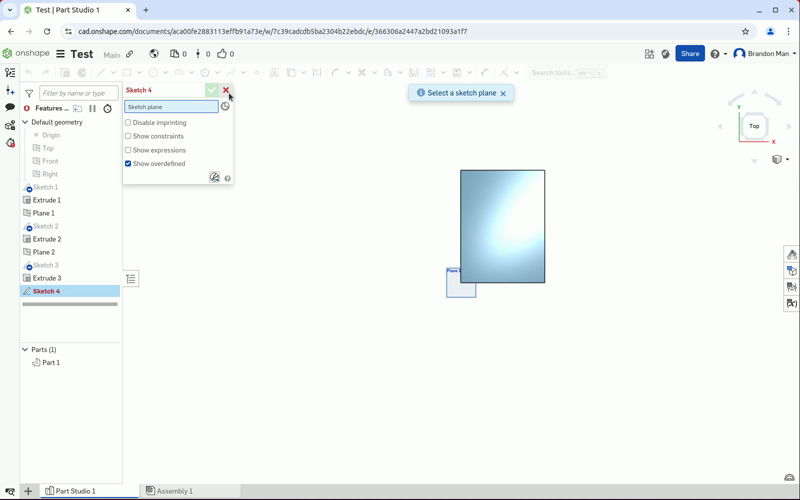
mouse_move(73, 254)
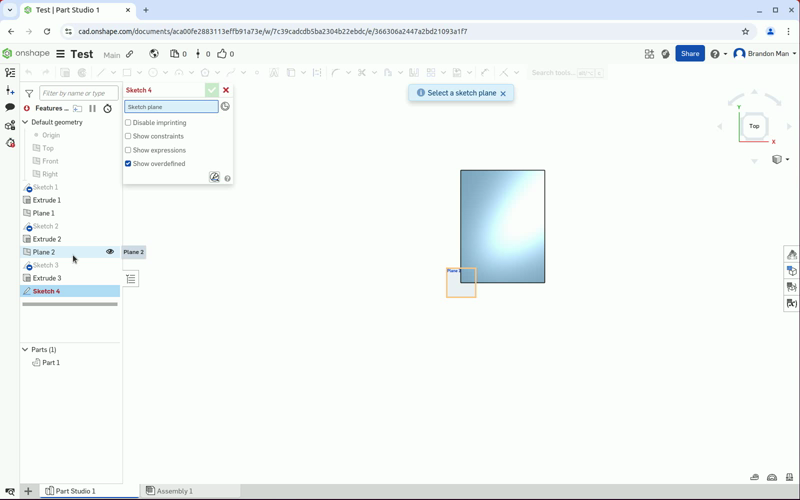
click(73, 254)
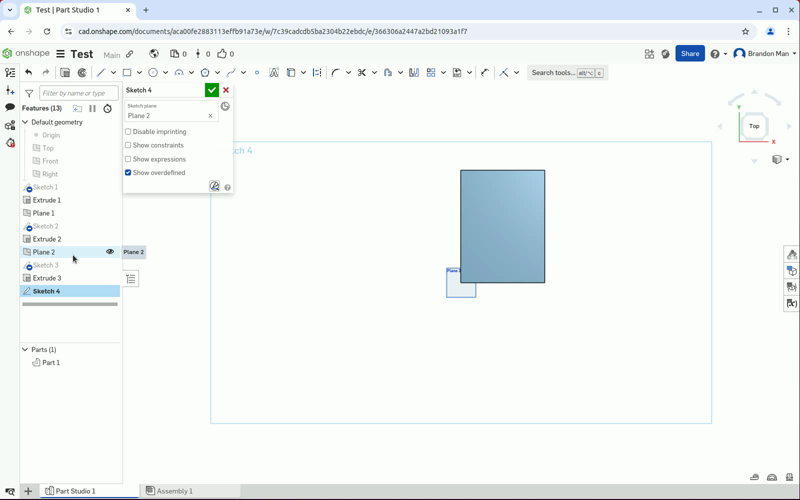
mouse_move(73, 352)
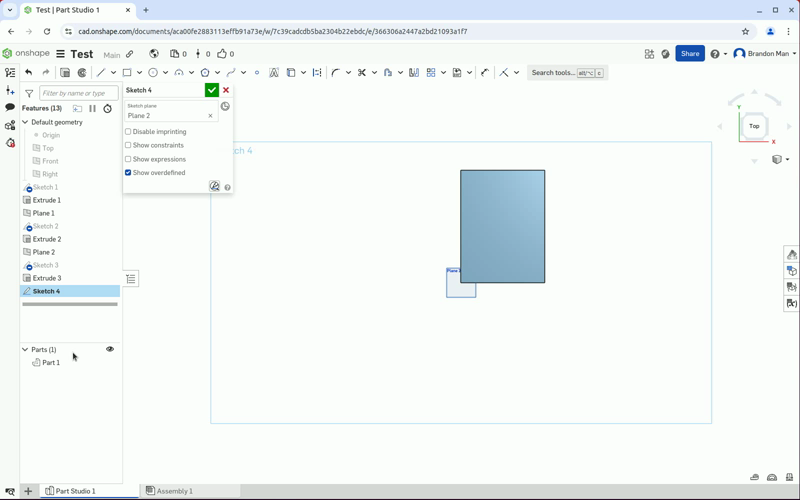
key(y)
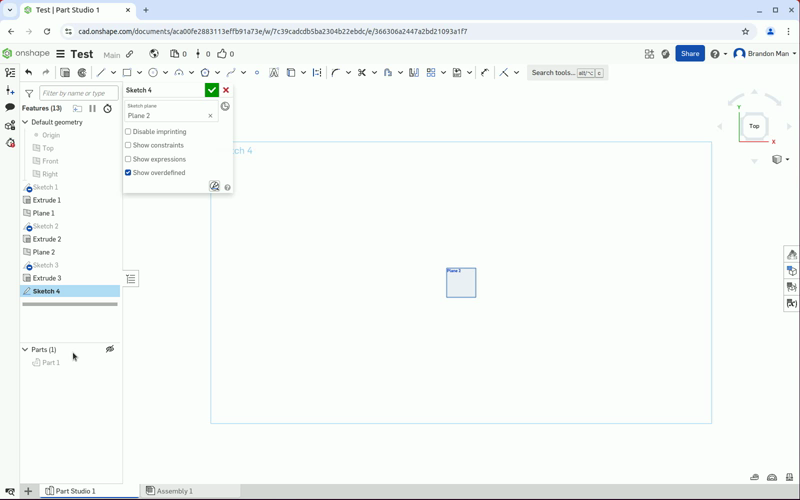
key(a)
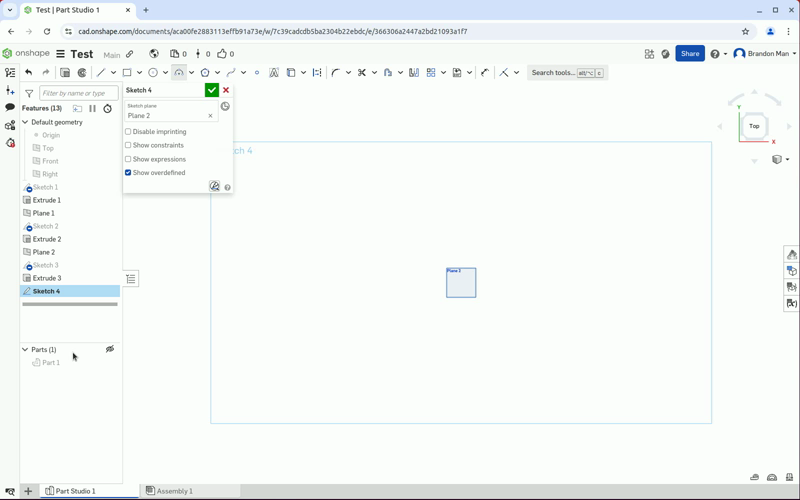
key_down(shift)
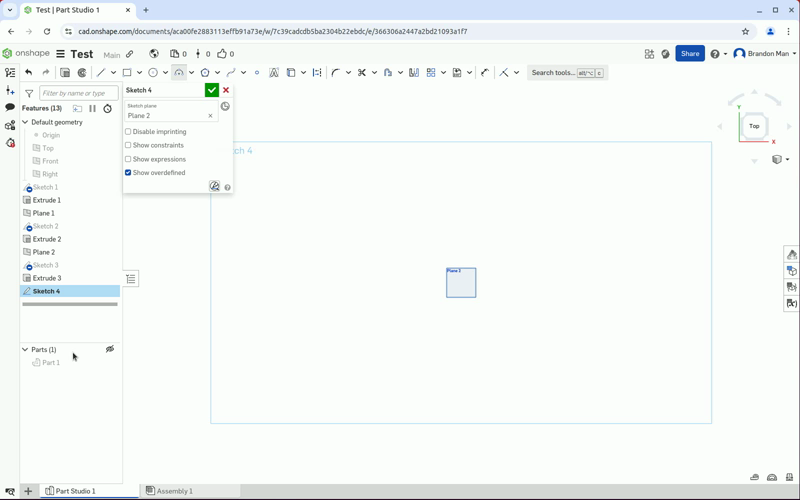
mouse_move(497, 219)
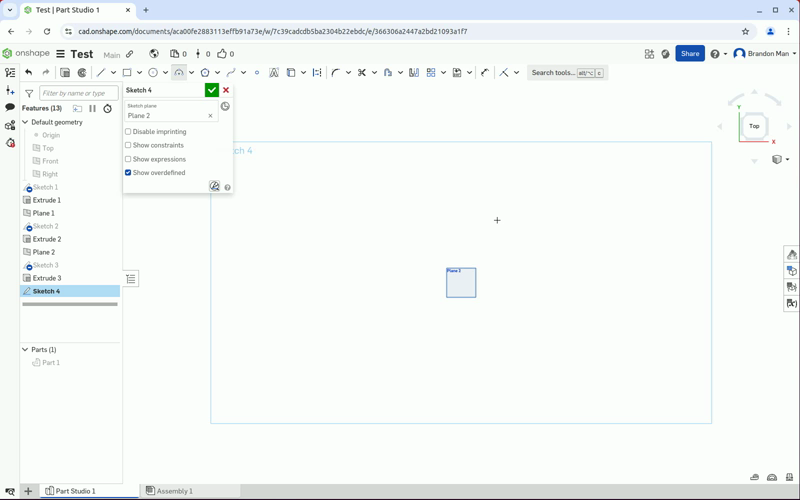
click(497, 219)
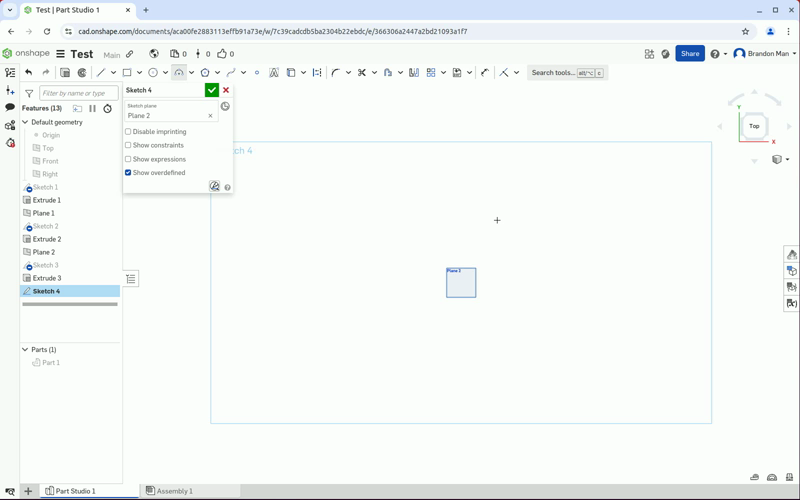
key_up(shift)
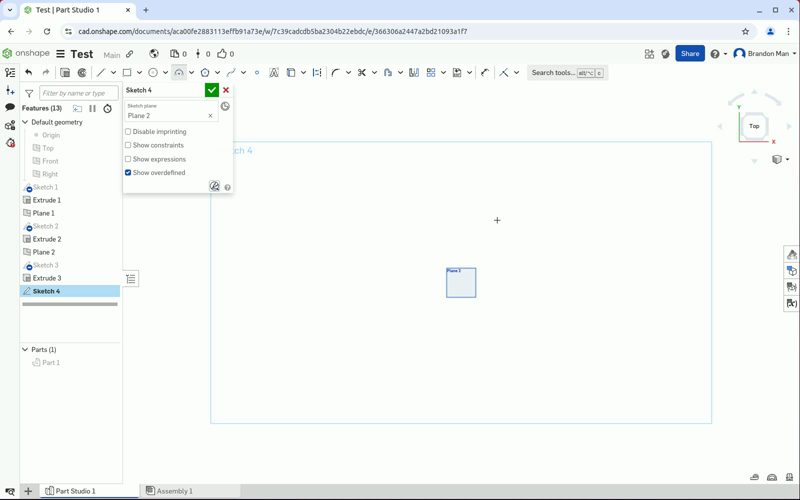
key_down(shift)
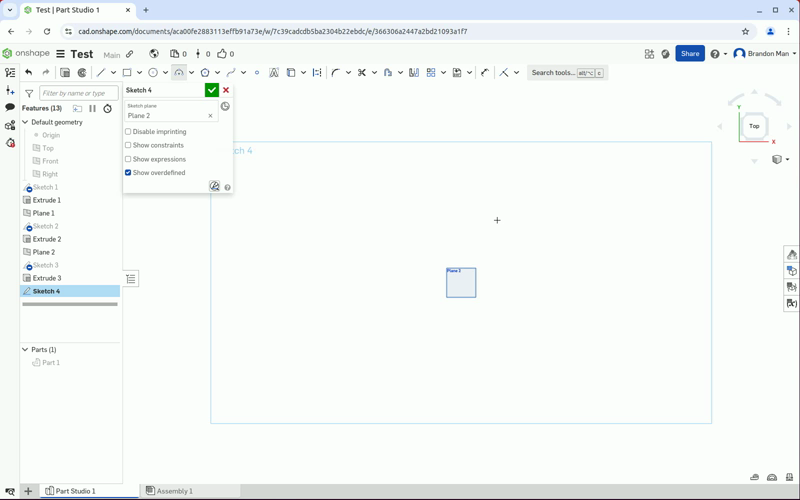
mouse_move(508, 219)
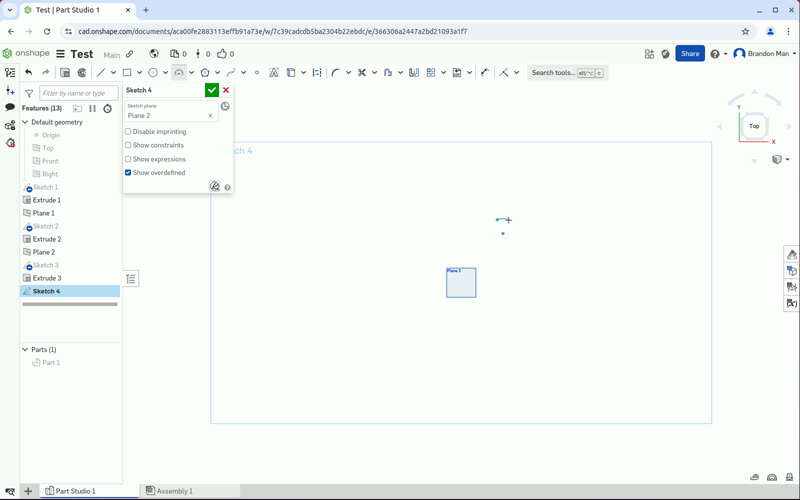
click(508, 219)
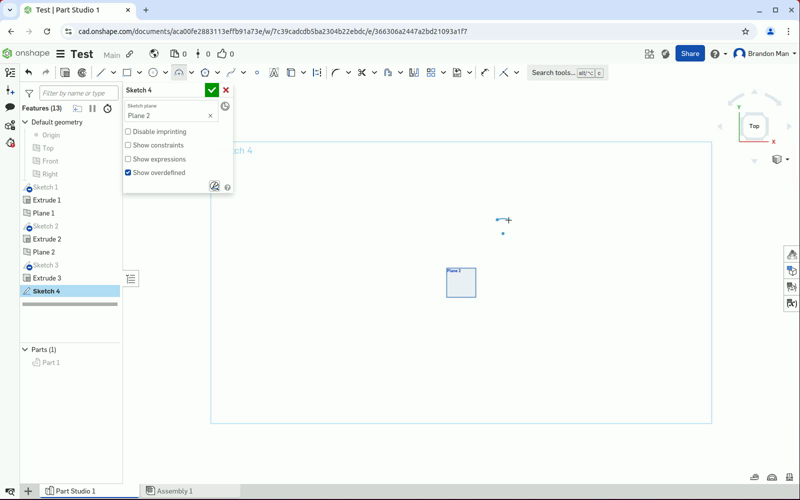
mouse_move(503, 241)
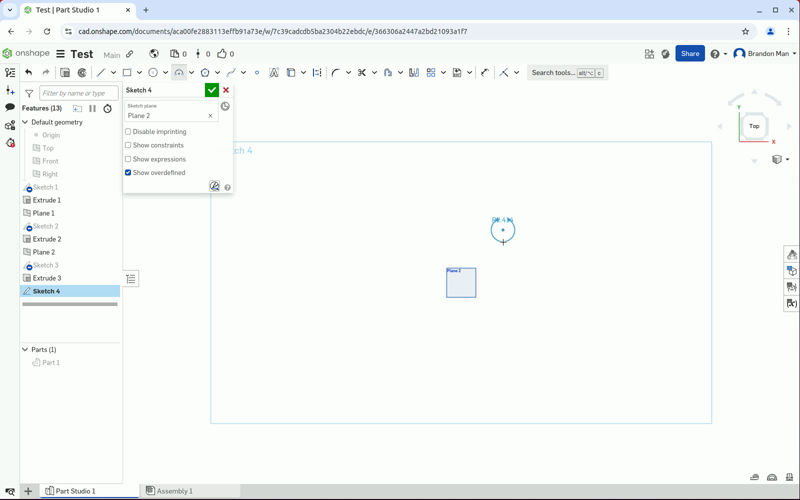
click(503, 241)
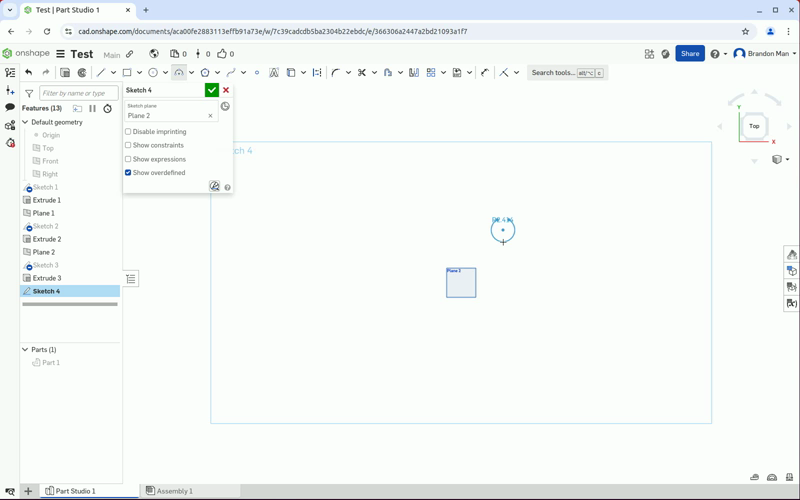
key_up(shift)
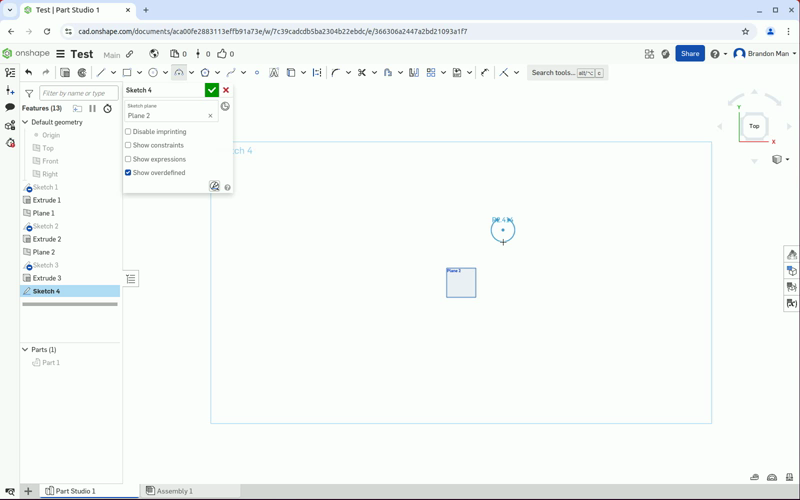
key(esc)
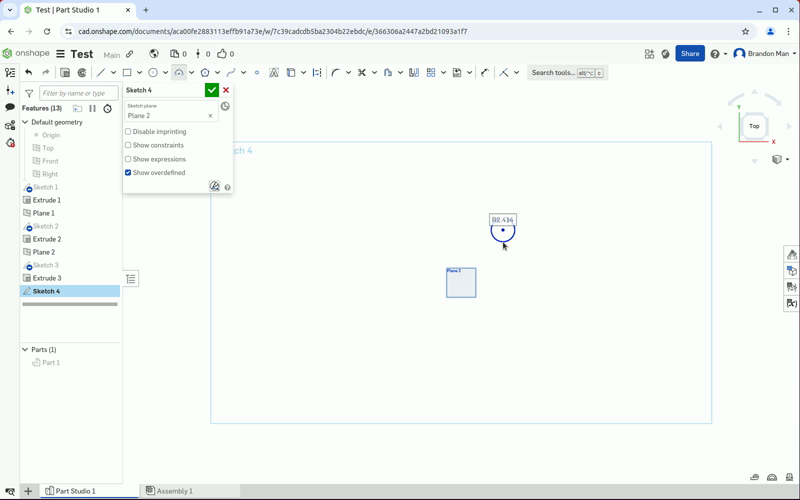
key(l)
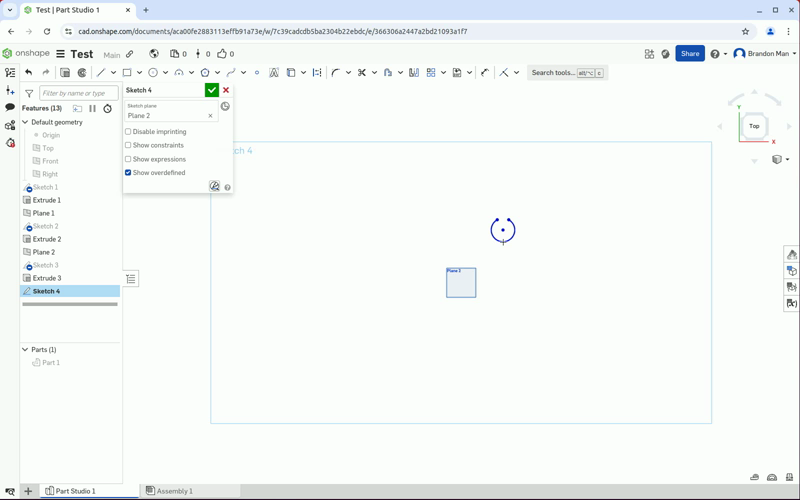
mouse_move(508, 219)
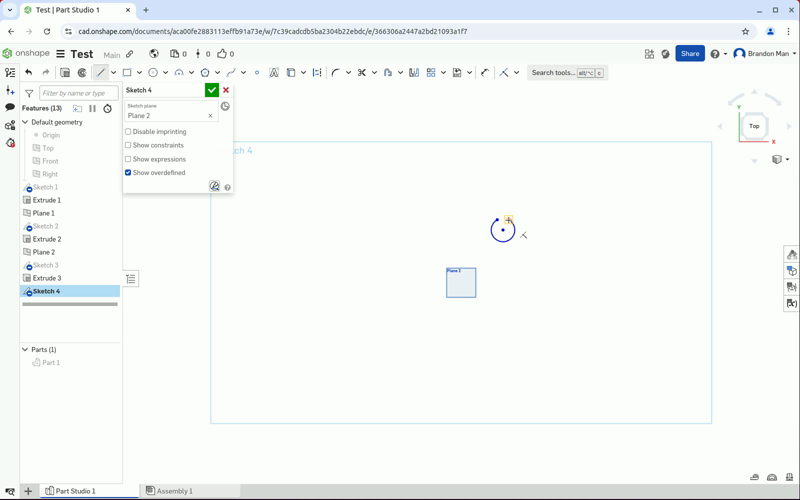
click(508, 219)
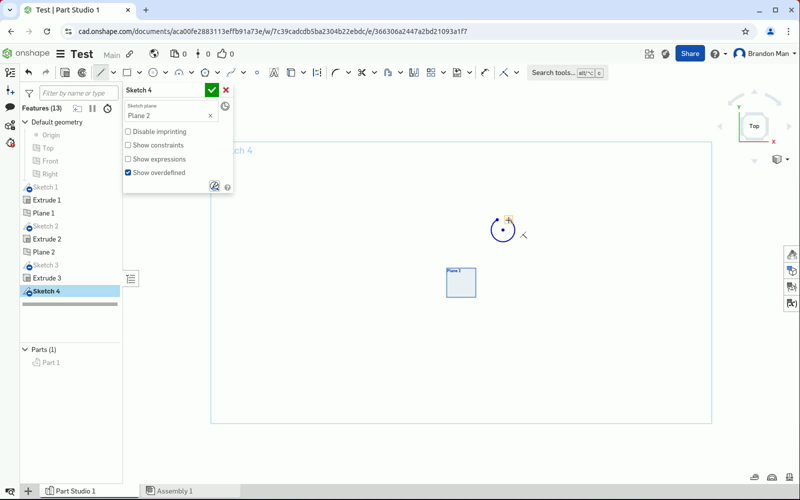
key_down(shift)
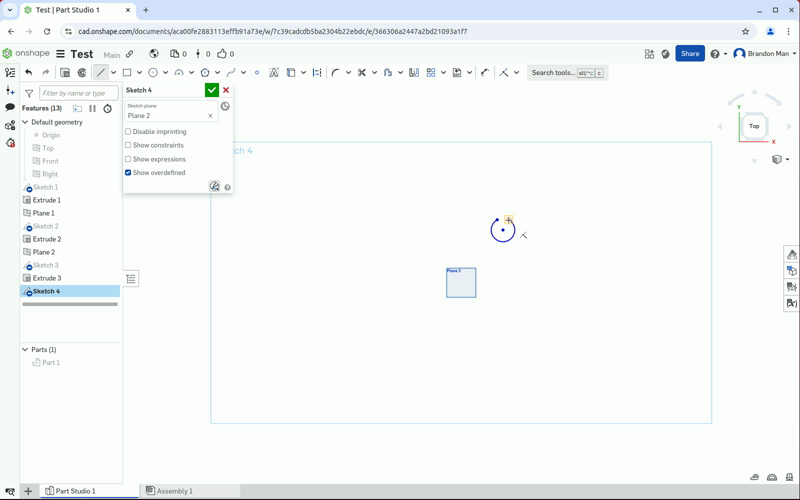
mouse_move(538, 219)
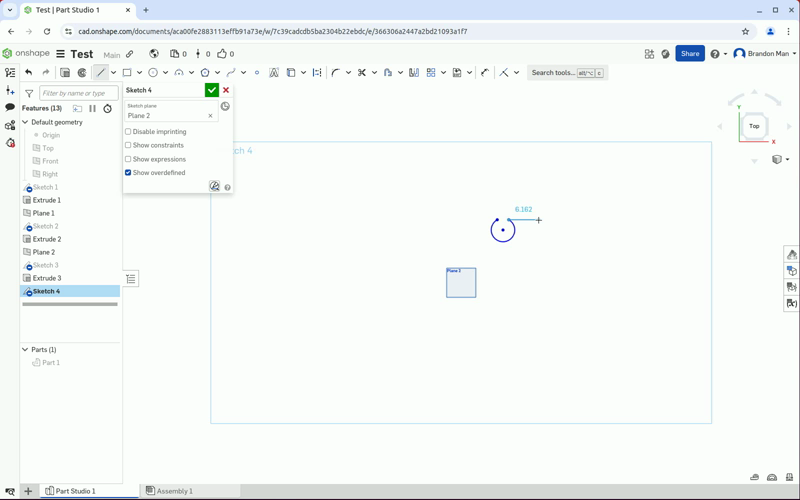
mouse_move(508, 206)
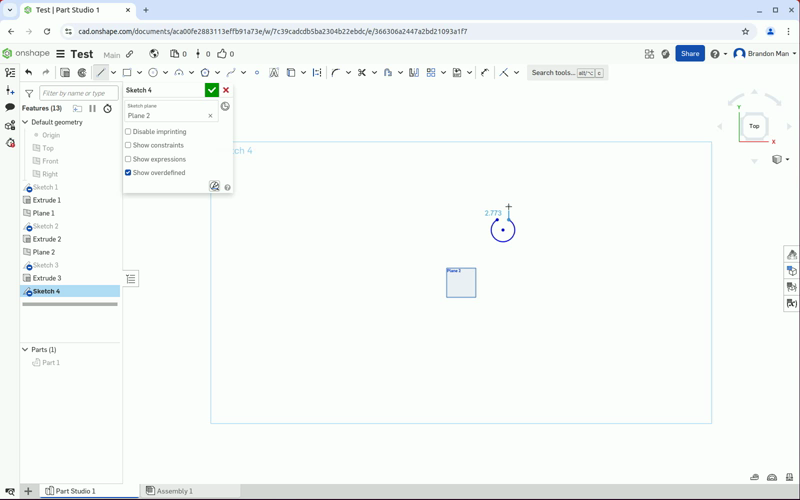
click(508, 206)
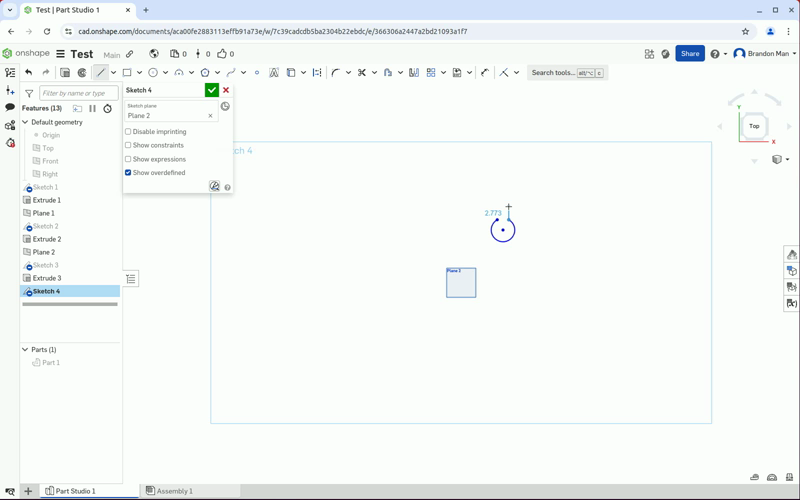
key_up(shift)
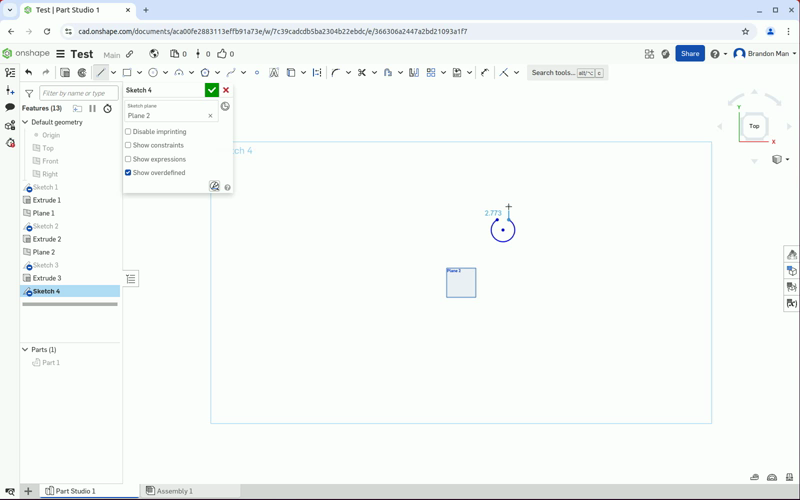
key(esc)
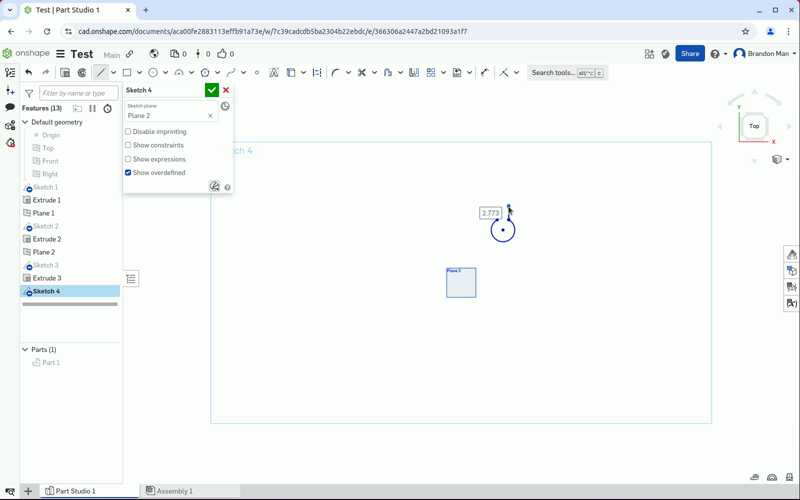
key(a)
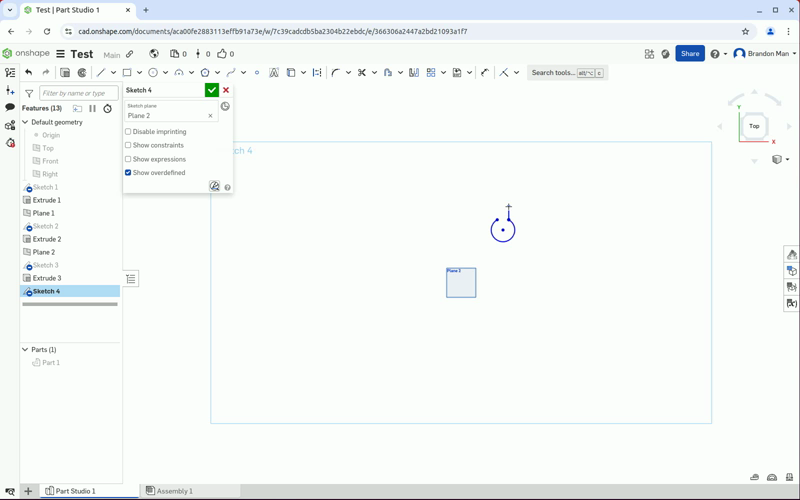
mouse_move(508, 206)
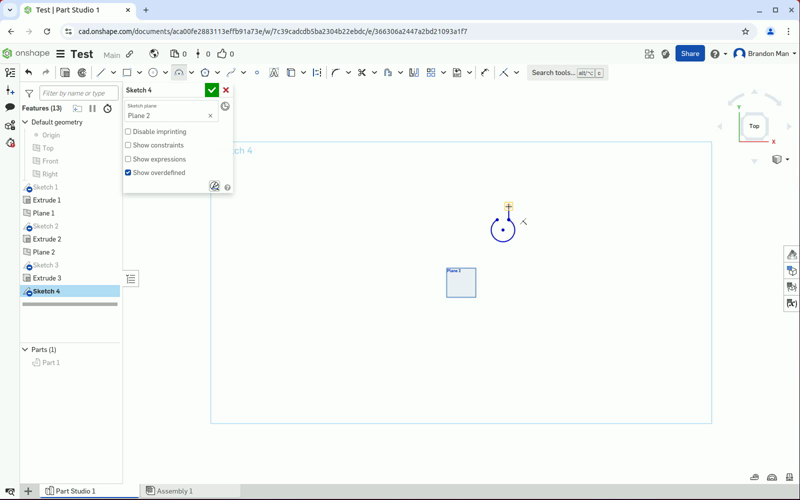
click(508, 206)
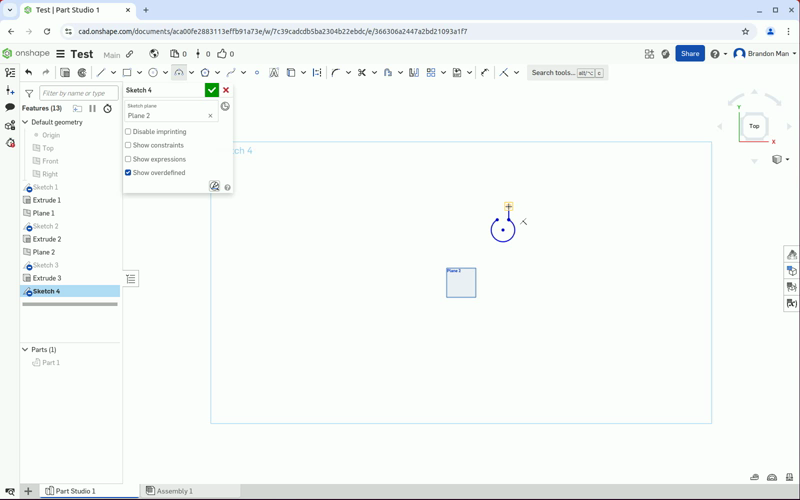
key_down(shift)
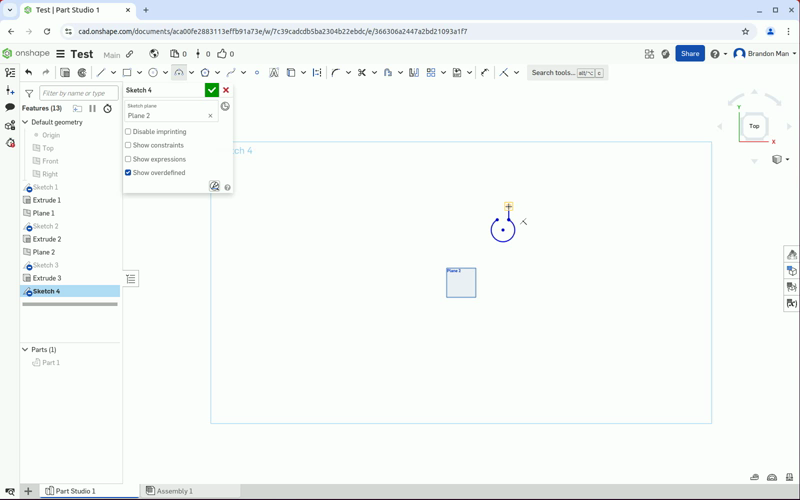
mouse_move(497, 206)
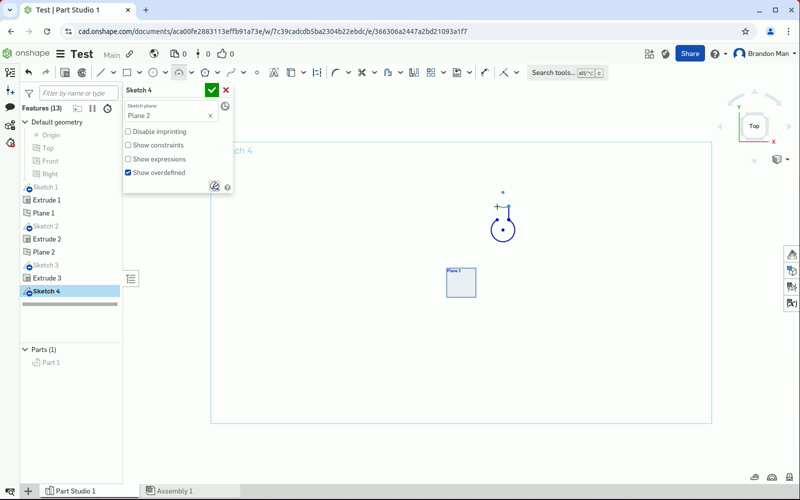
click(497, 206)
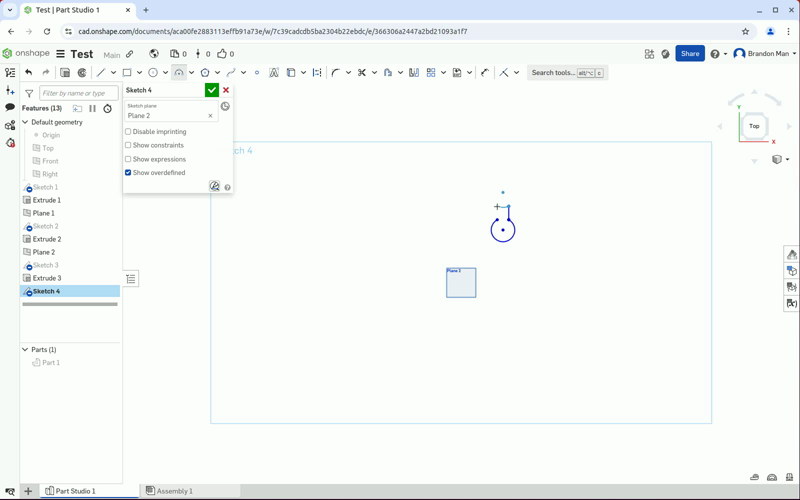
mouse_move(503, 200)
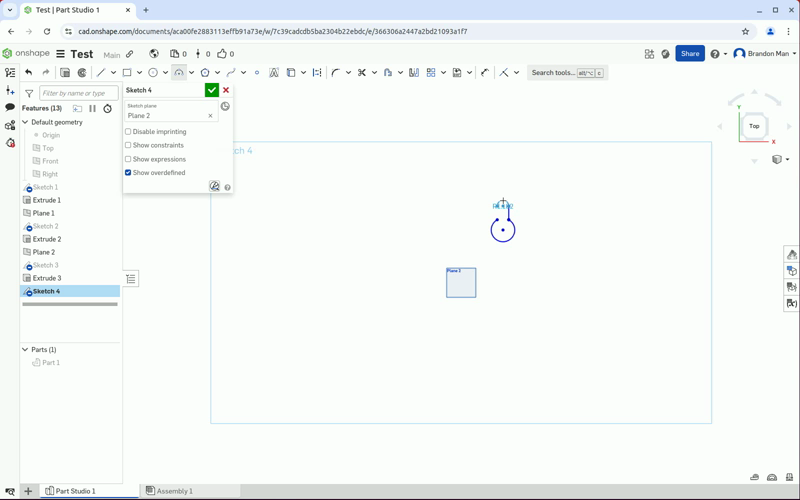
click(503, 200)
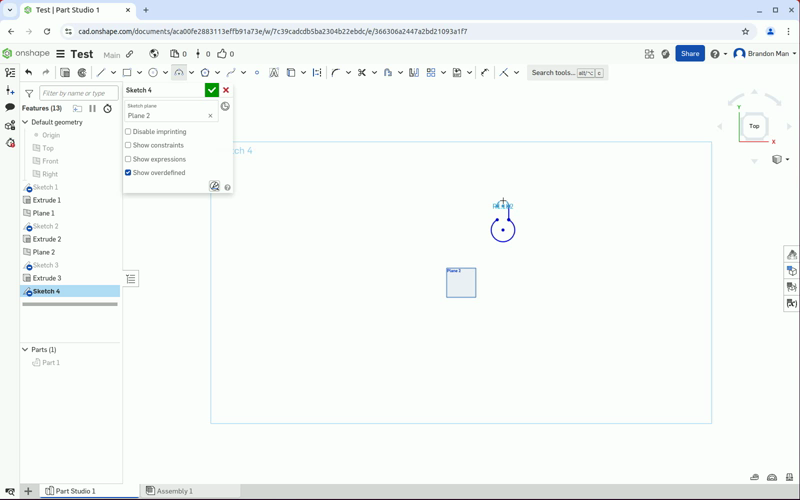
key_up(shift)
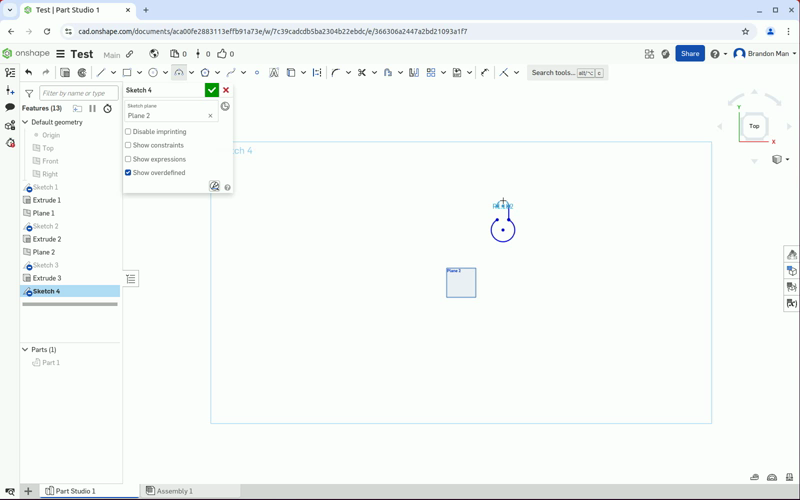
key(esc)
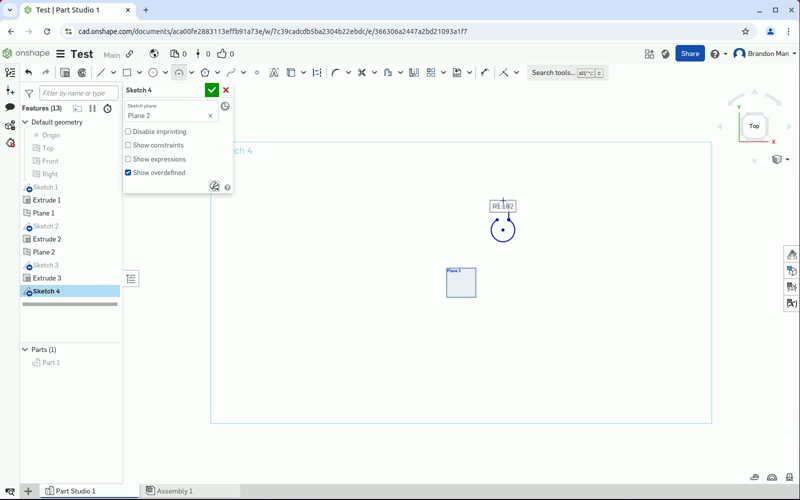
key(l)
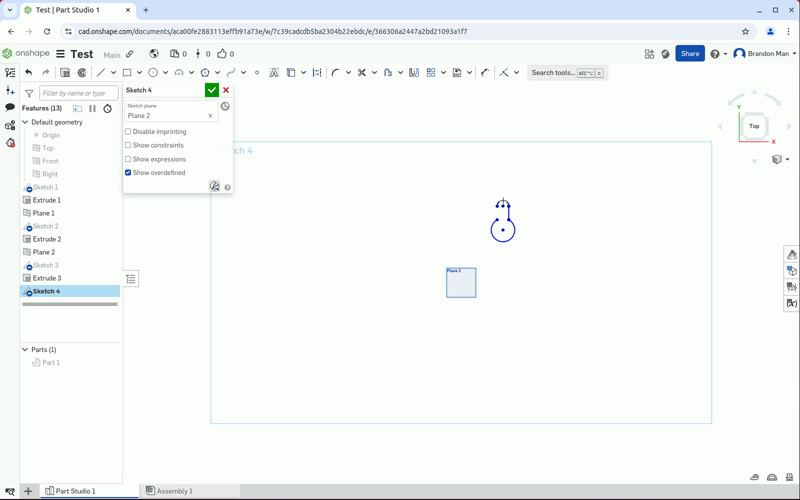
mouse_move(497, 206)
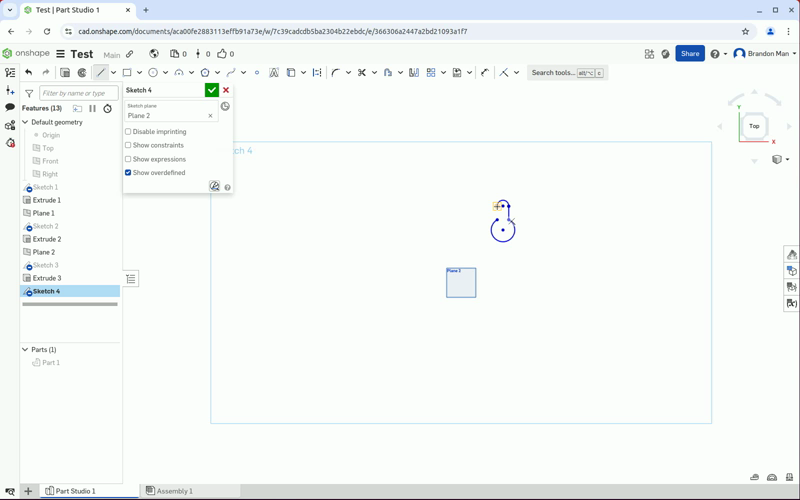
click(497, 206)
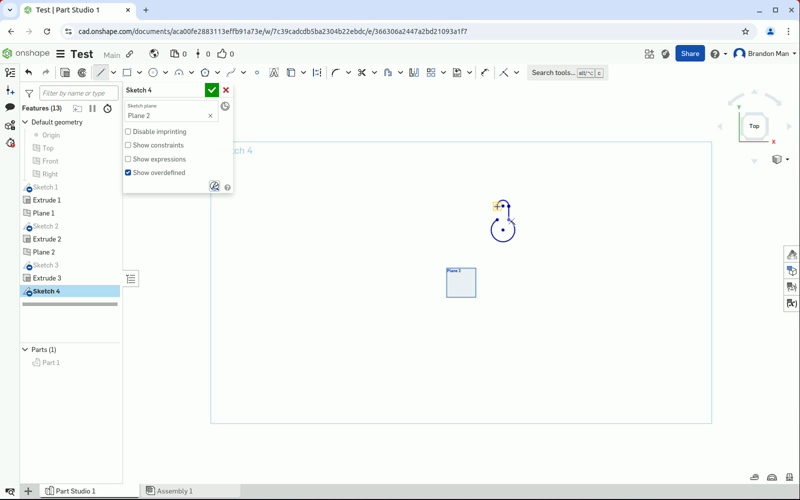
mouse_move(527, 206)
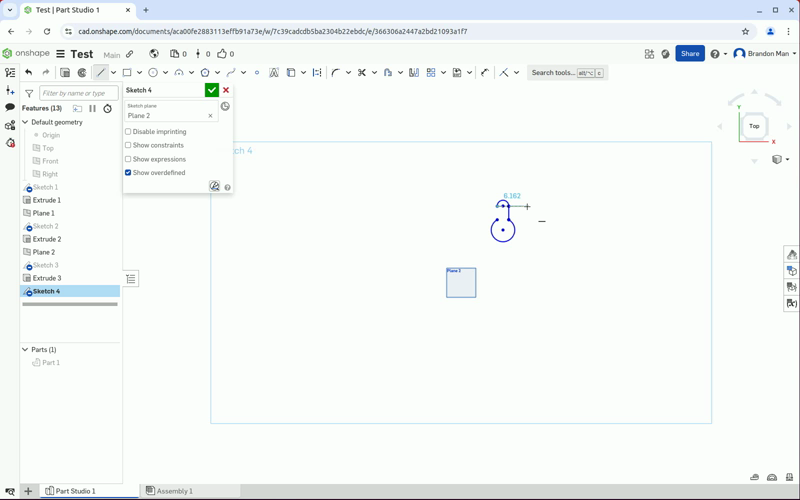
key_down(shift)
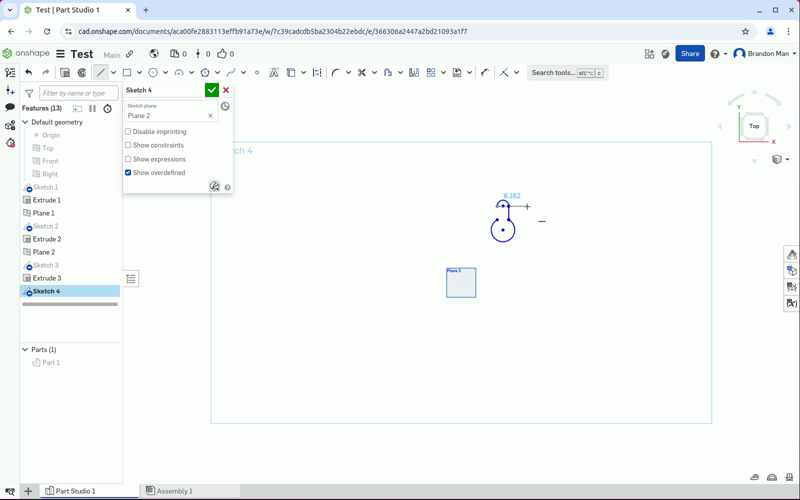
mouse_move(497, 219)
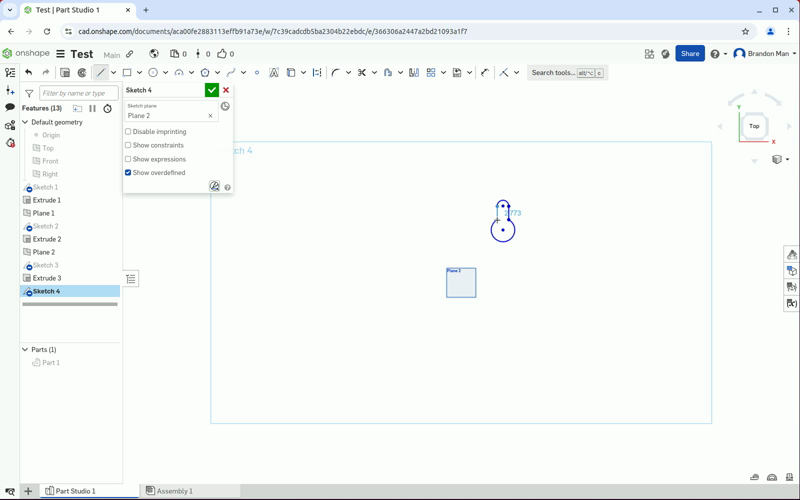
key_up(shift)
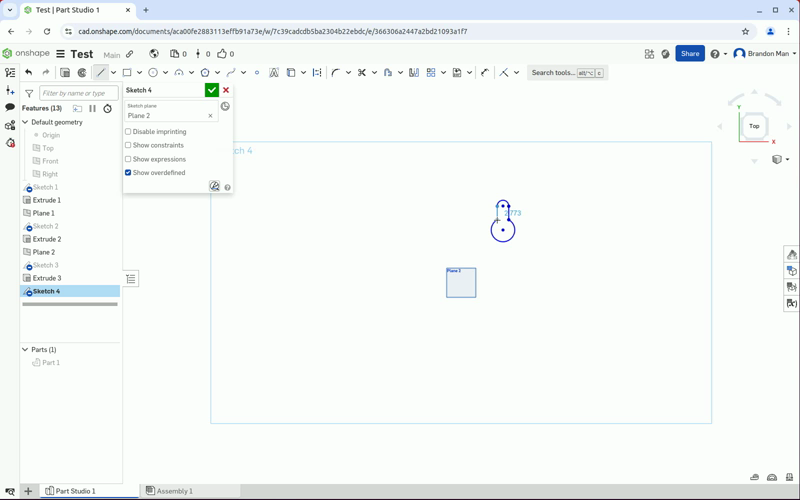
click(497, 219)
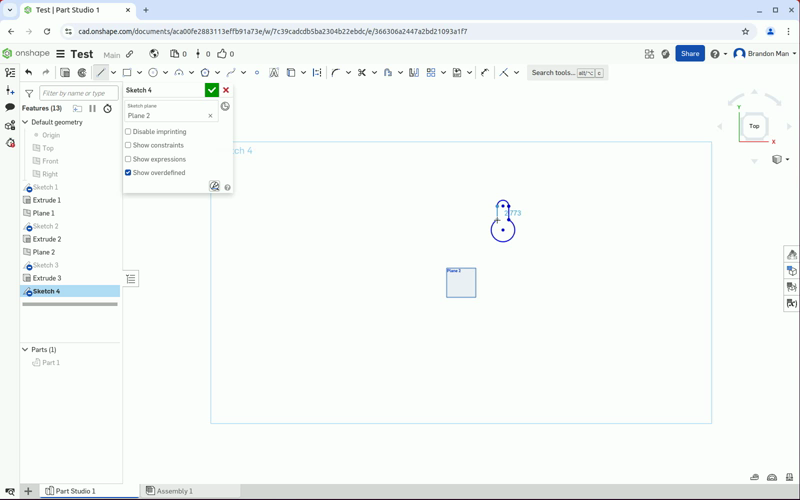
key(esc)
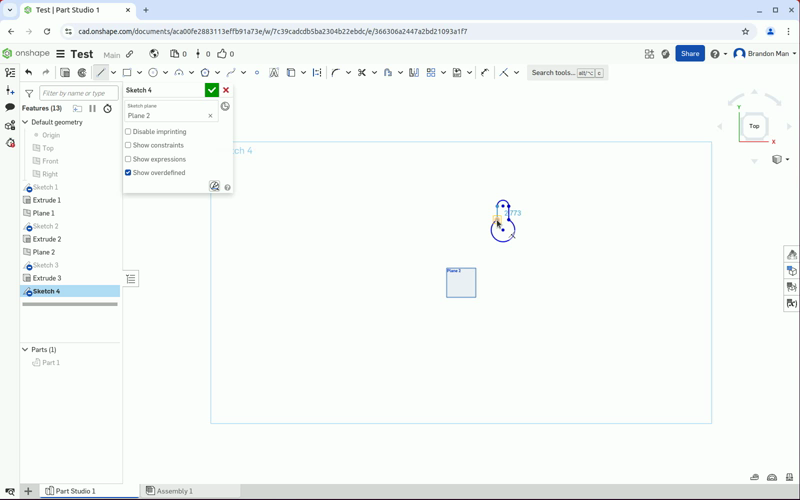
mouse_move(499, 203)
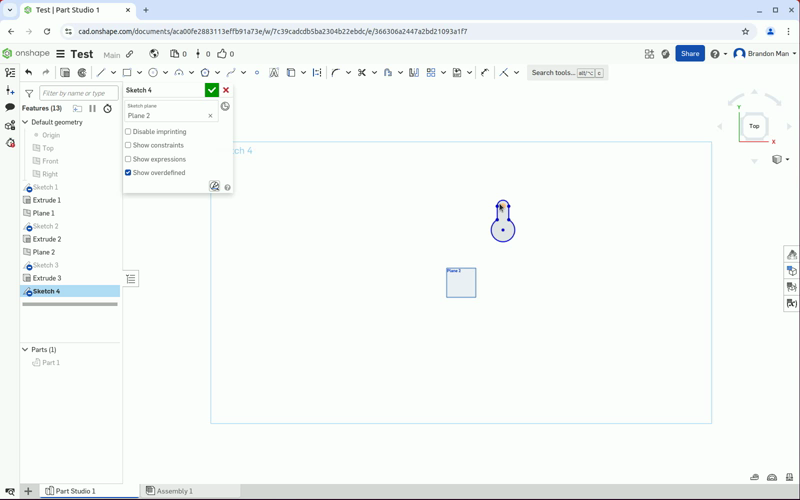
scroll(6)
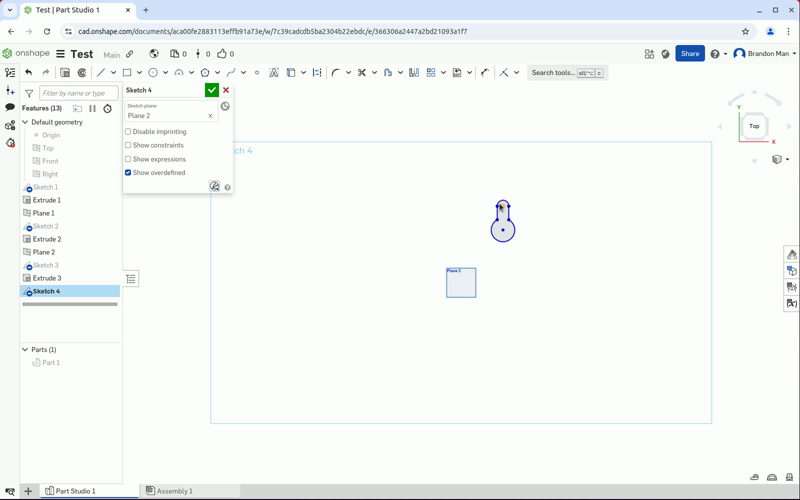
scroll(6)
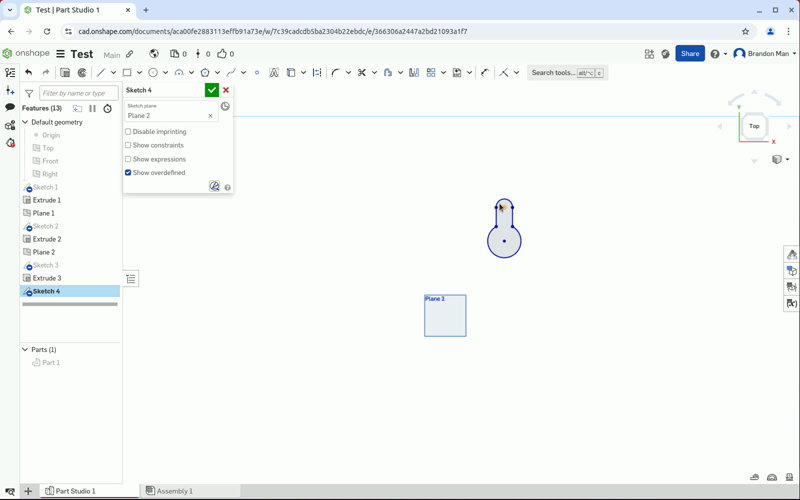
scroll(6)
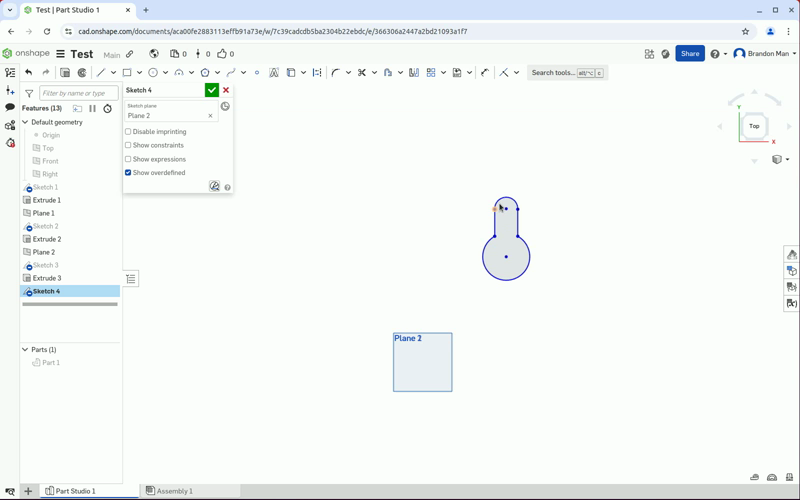
scroll(6)
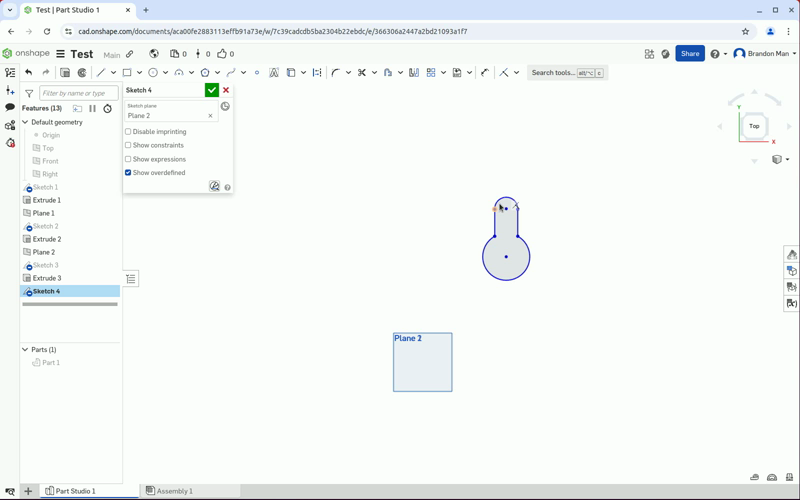
scroll(6)
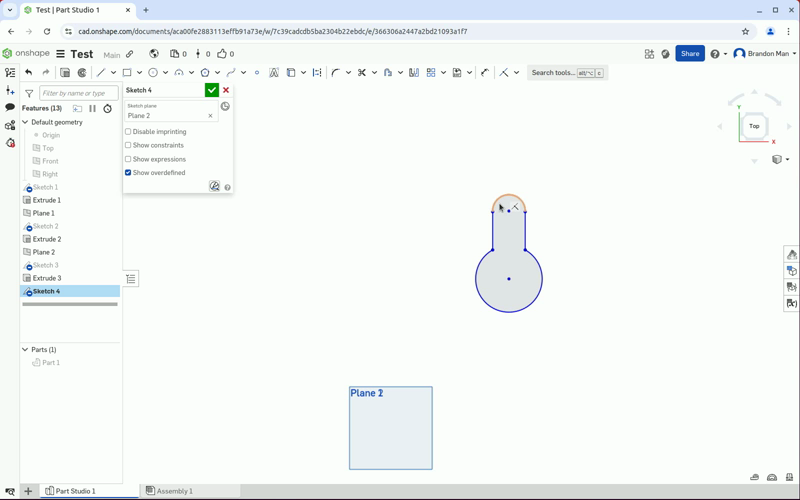
scroll(6)
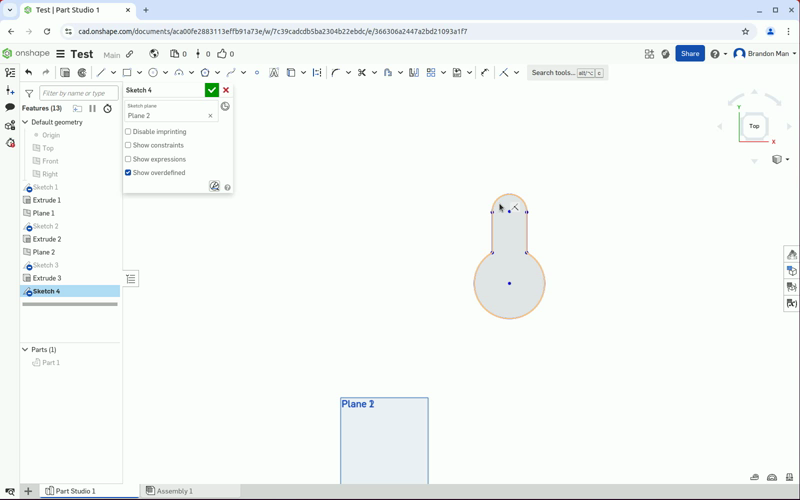
scroll(6)
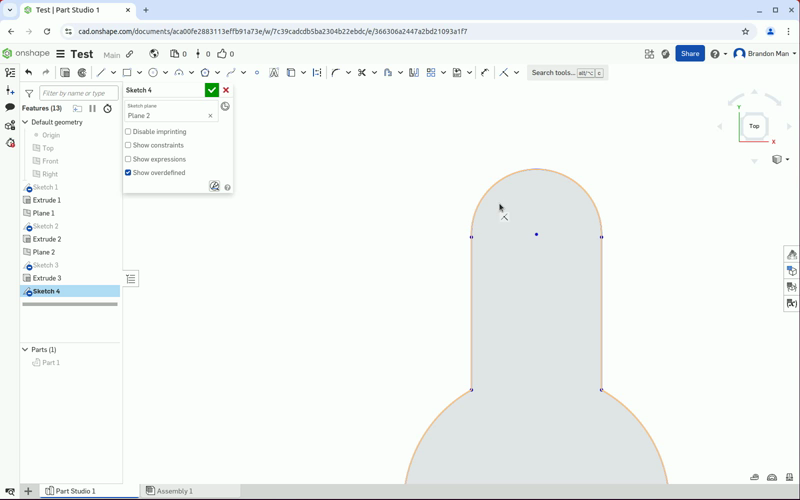
click(499, 203)
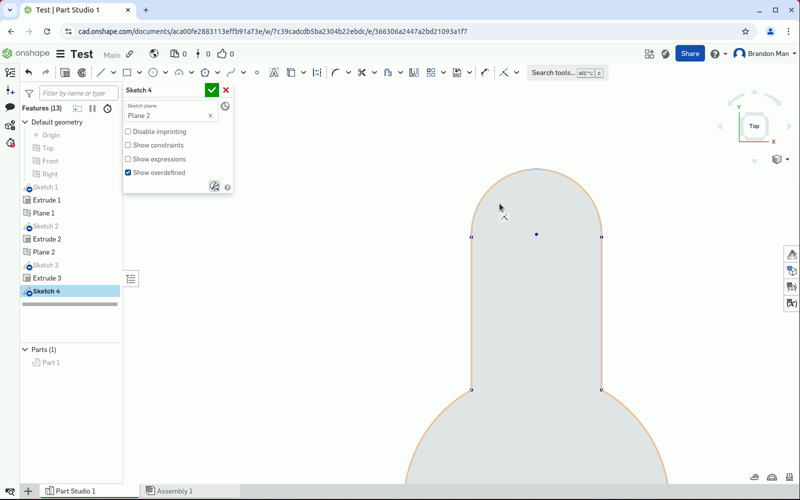
scroll(-6)
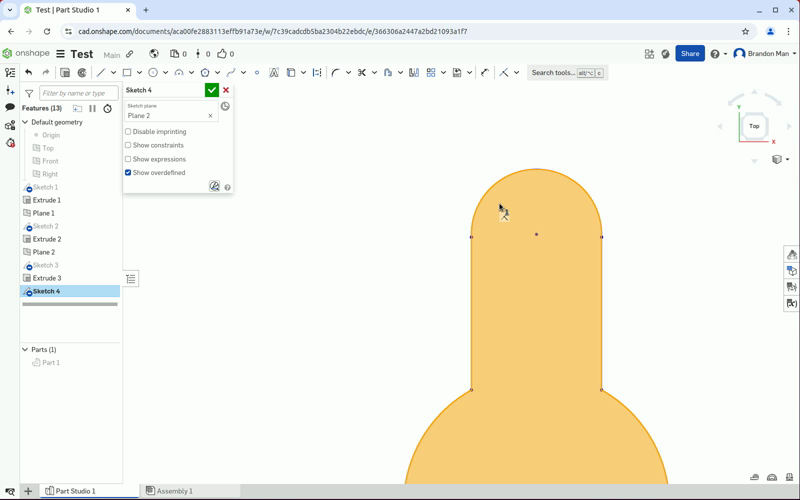
scroll(-6)
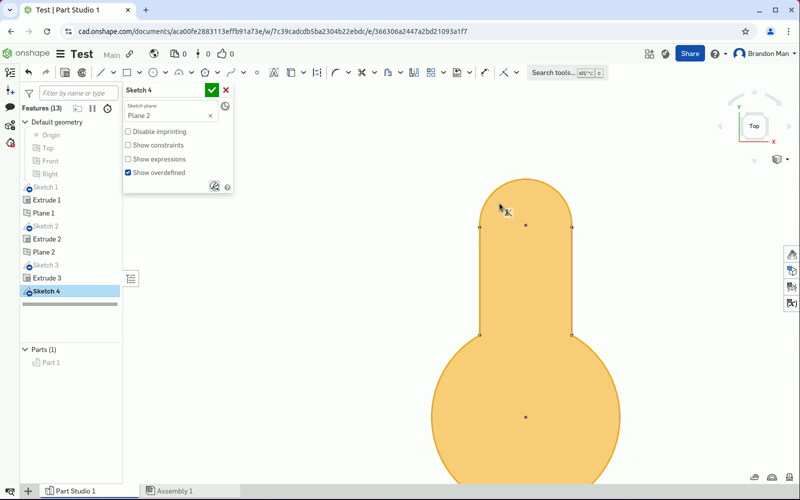
scroll(-6)
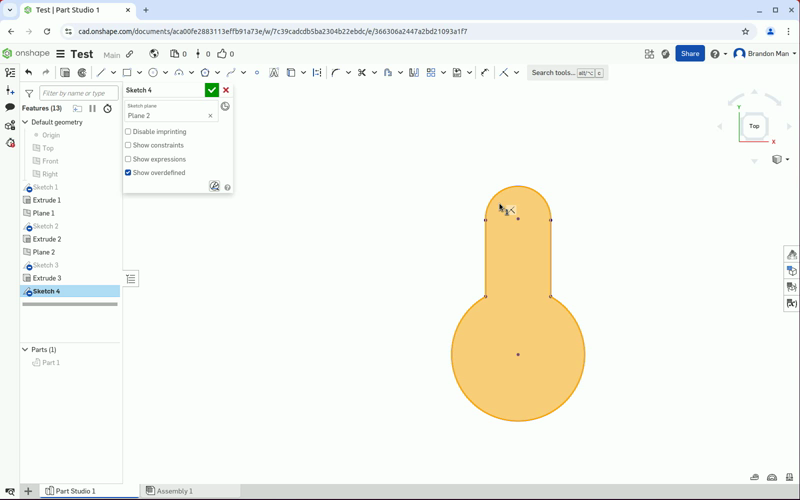
scroll(-6)
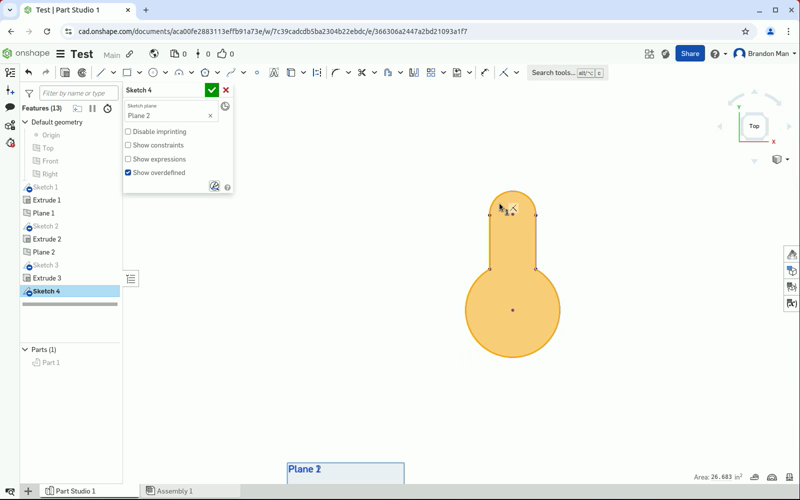
scroll(-6)
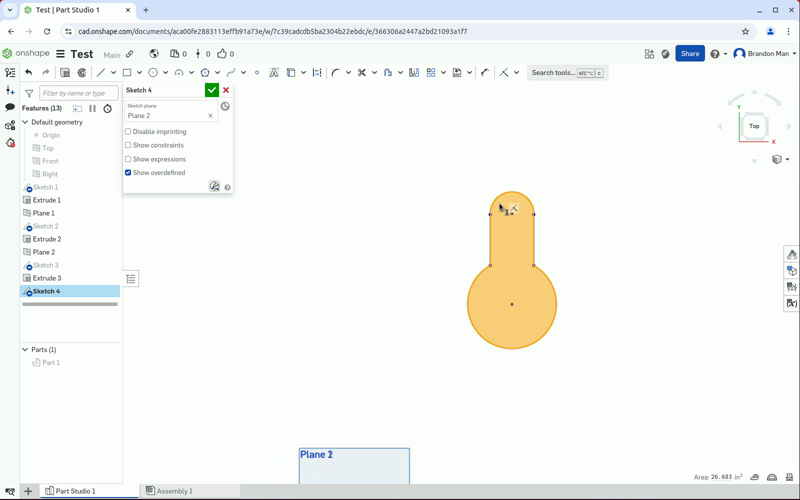
scroll(-6)
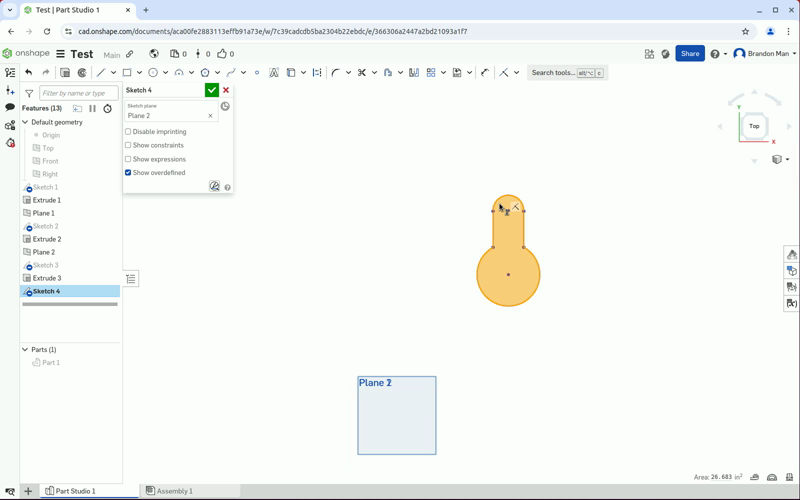
scroll(-6)
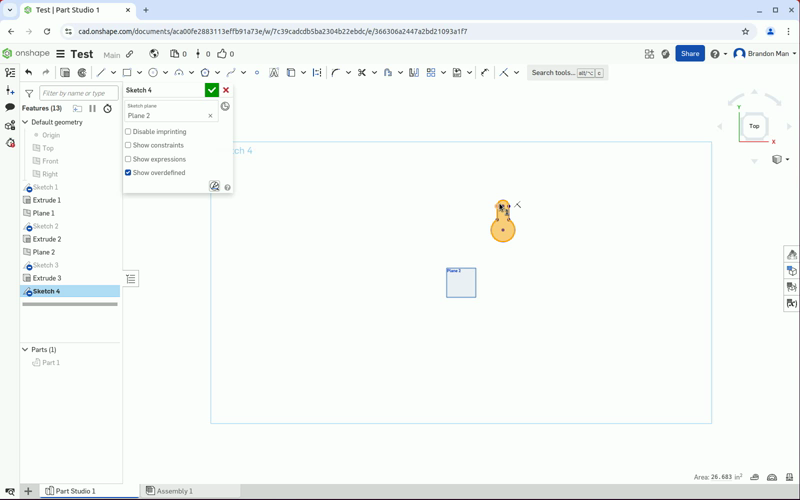
mouse_move(73, 352)
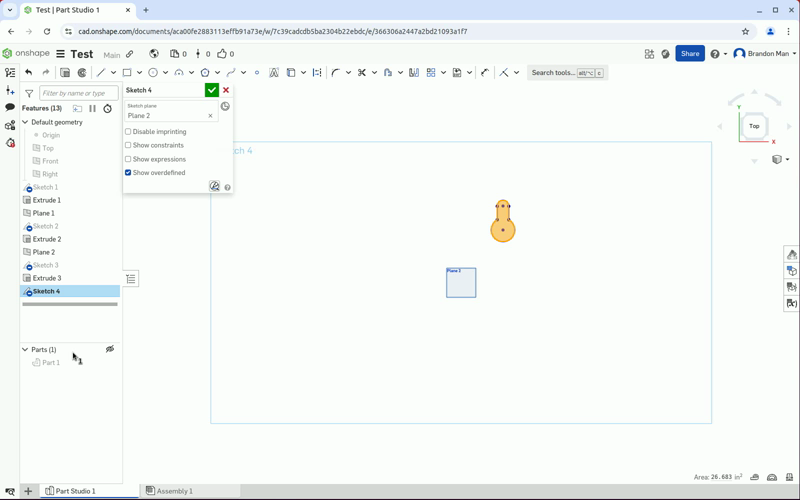
key(shift+y)
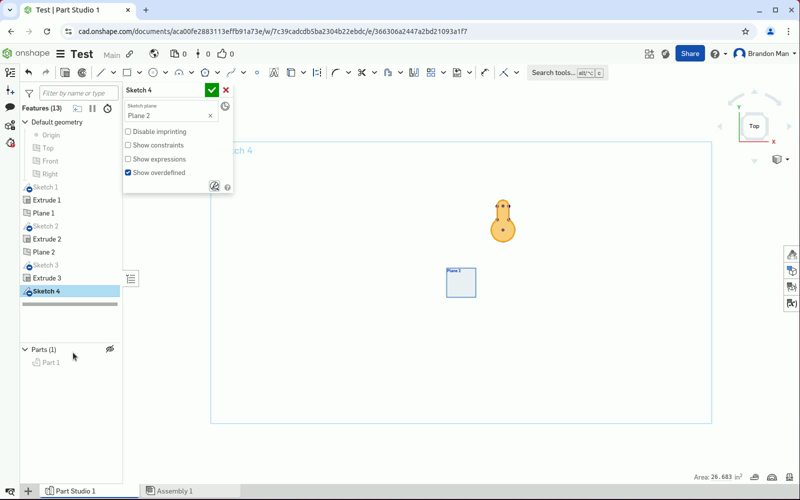
key(shift+e)
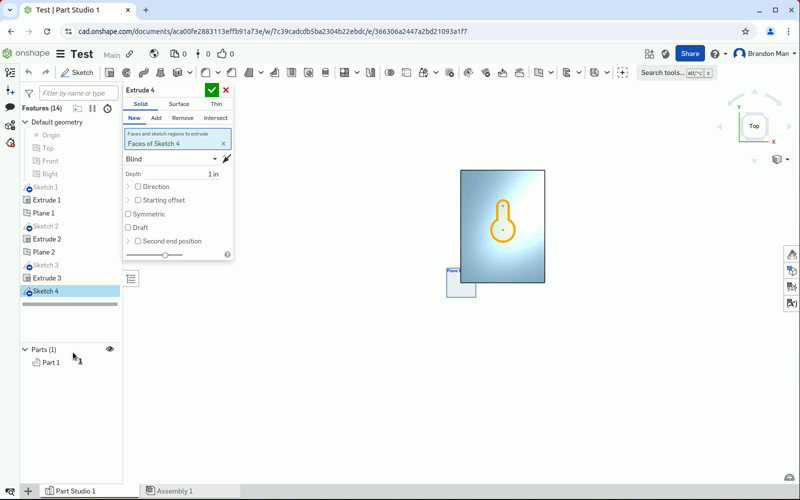
mouse_move(143, 106)
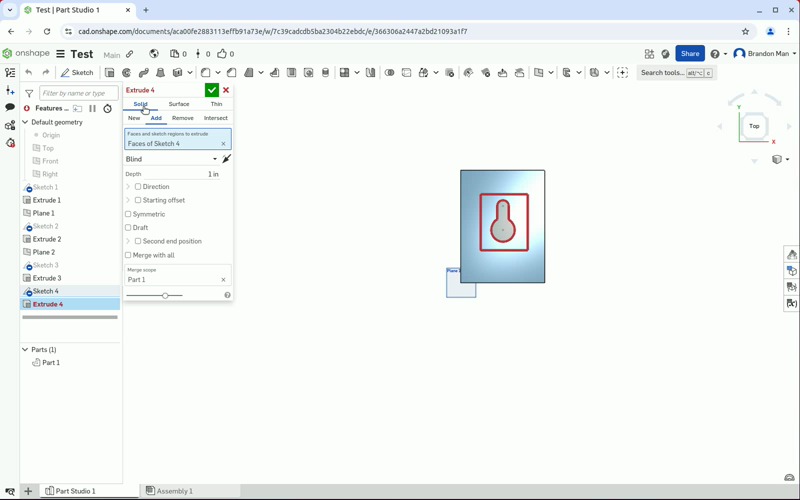
click(143, 106)
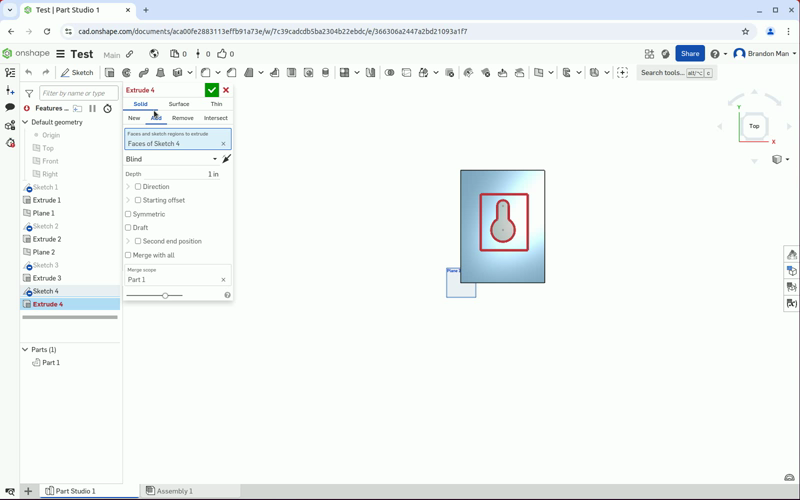
mouse_move(186, 120)
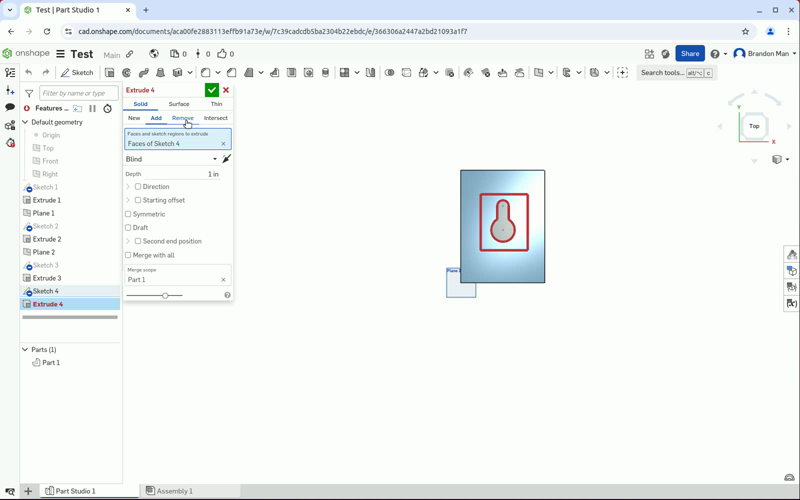
click(186, 120)
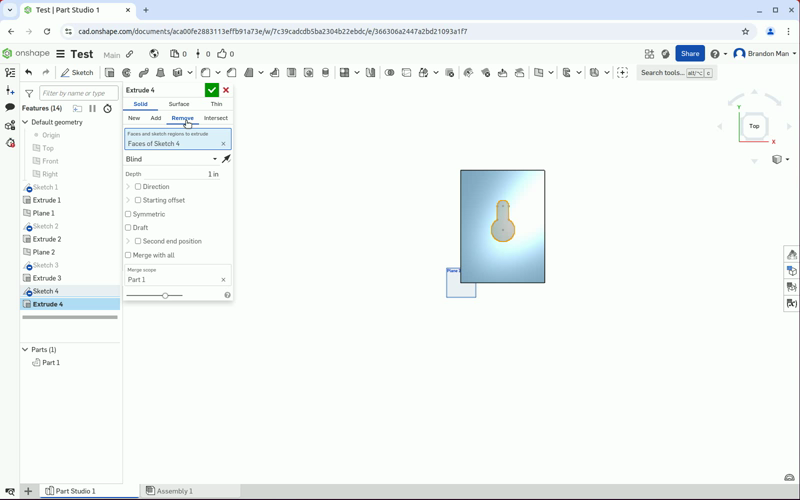
key(tab, 4)
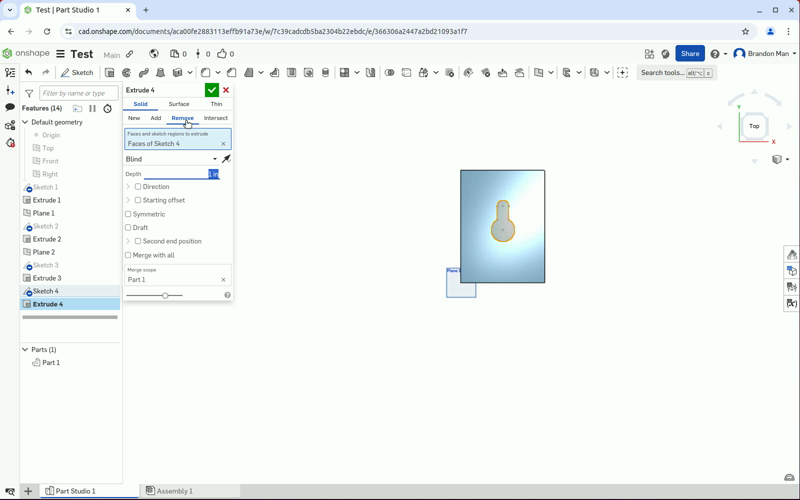
text(-5.777)
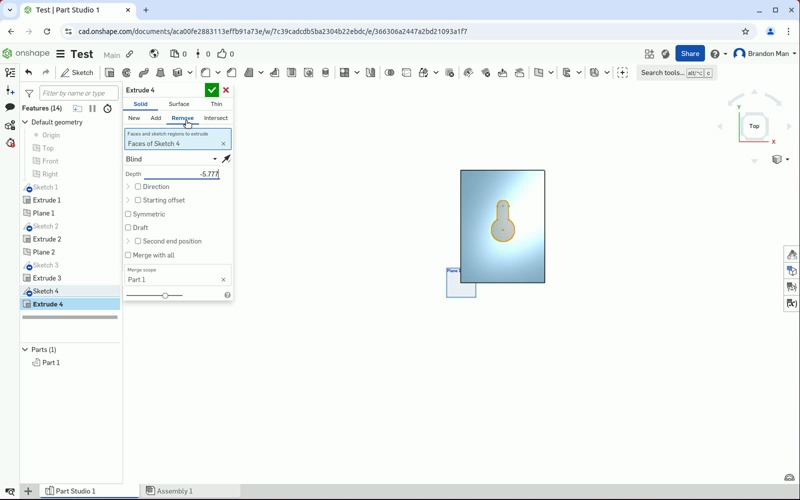
key(tab, 6)
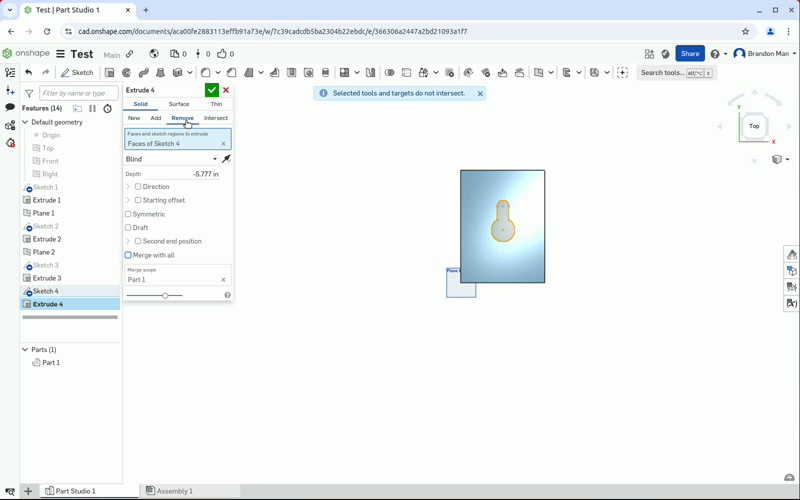
key(space)
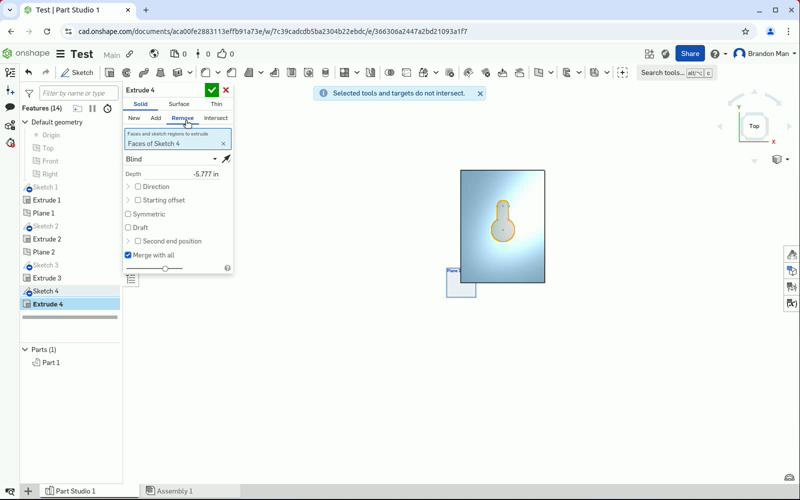
key(enter)
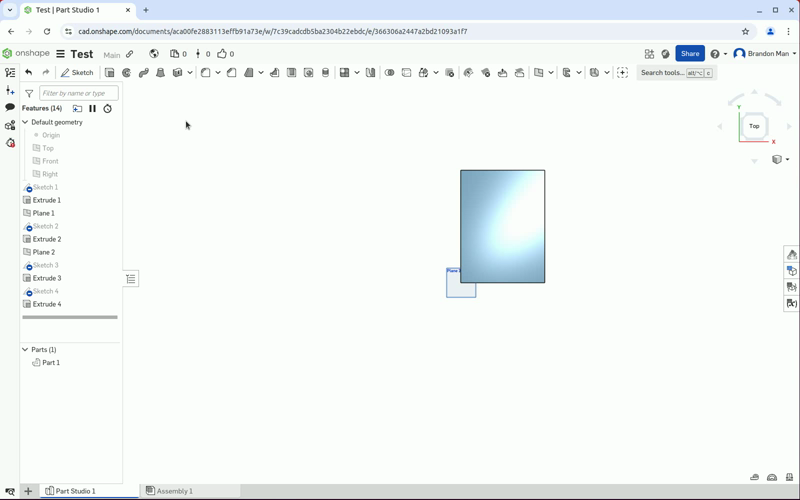
key(shift+h)
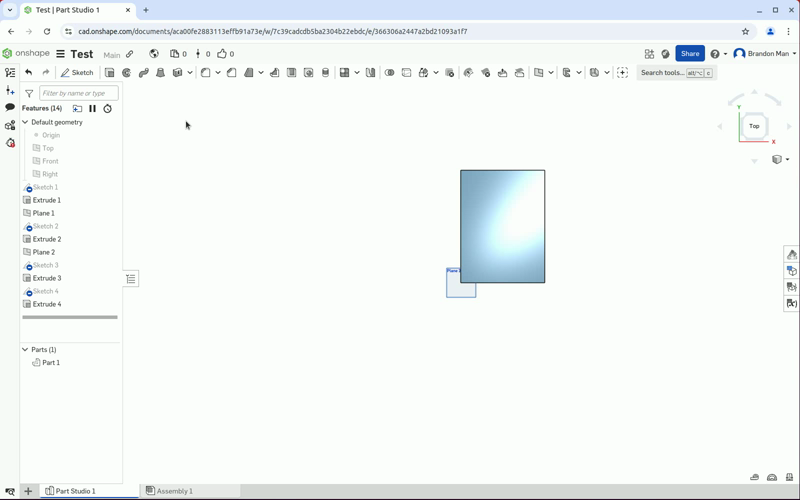
key(shift+h)
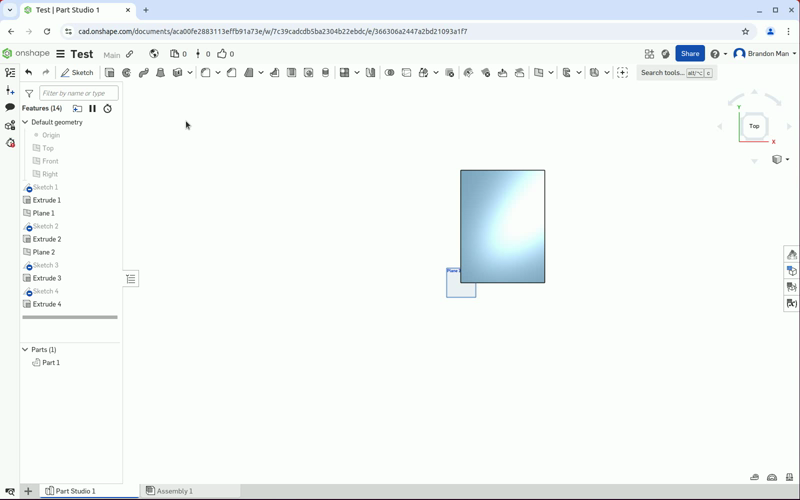
key(shift+7)
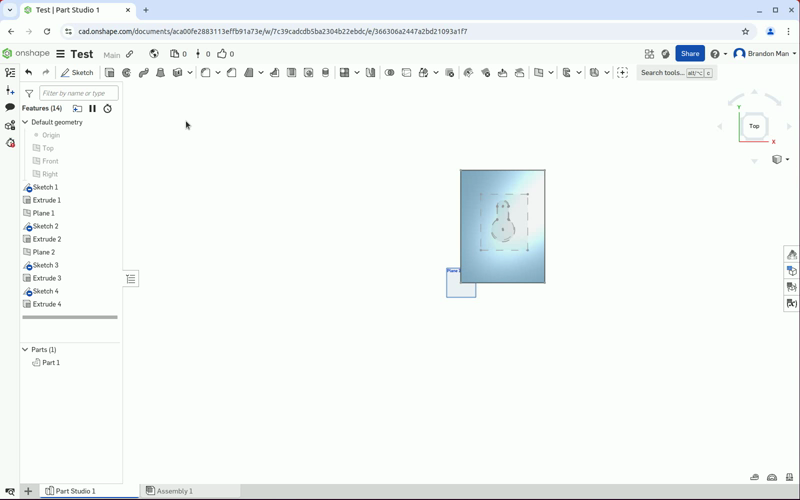
key(up, 3)
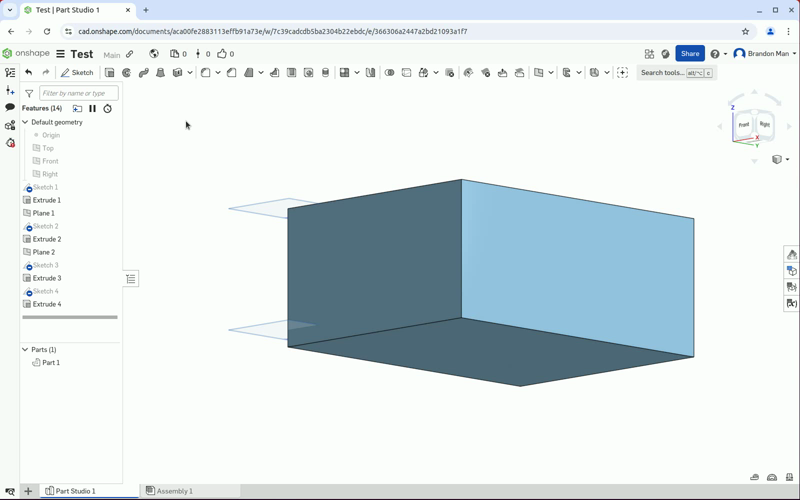
key(left, 3)
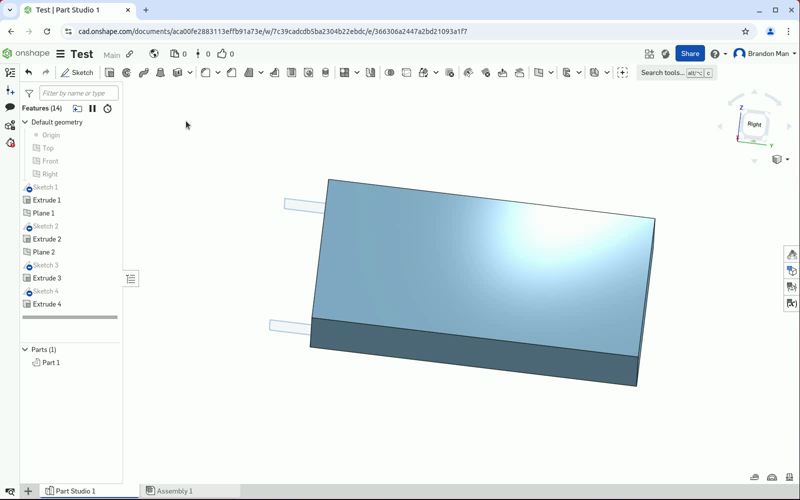
key(right, 3)
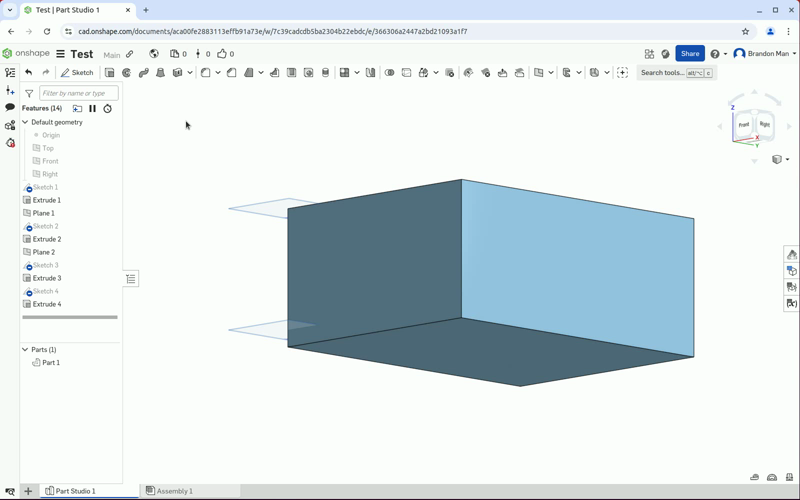
key(down, 3)
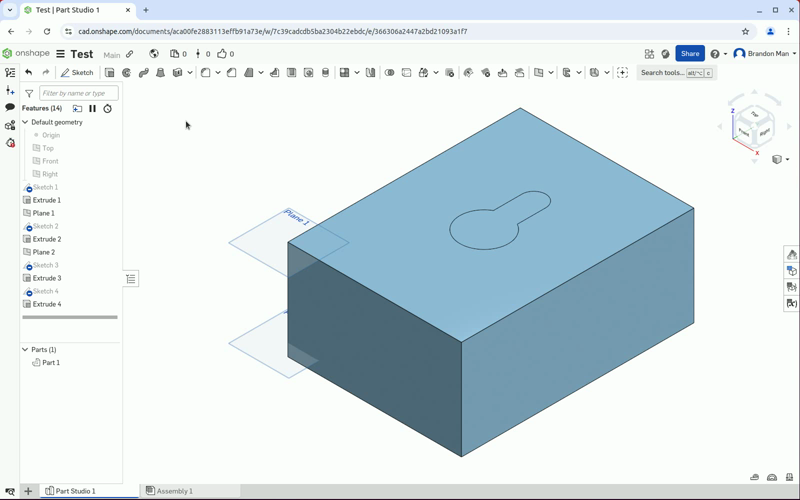
mouse_move(73, 189)
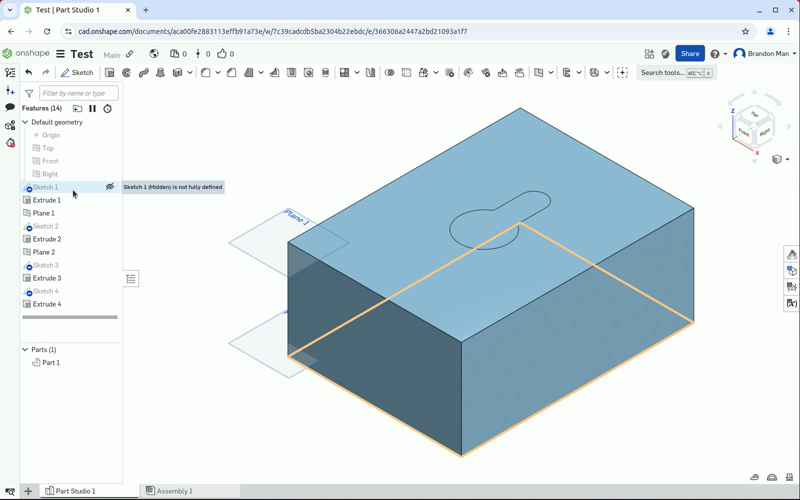
click(73, 189)